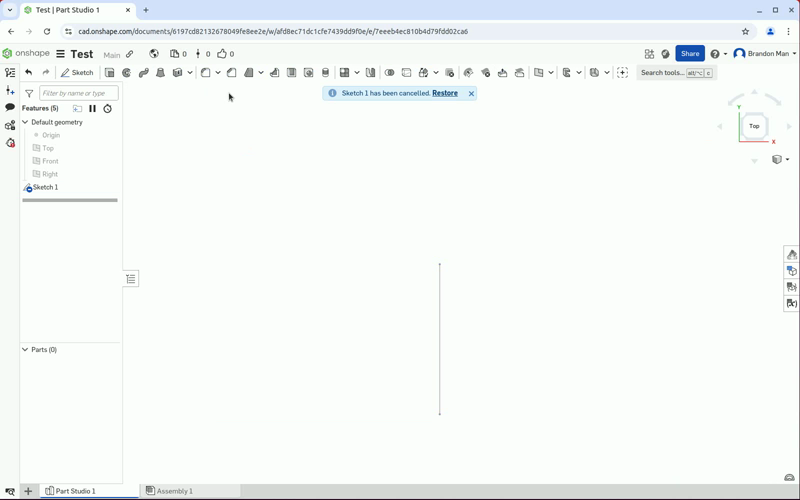
key(shift+h)
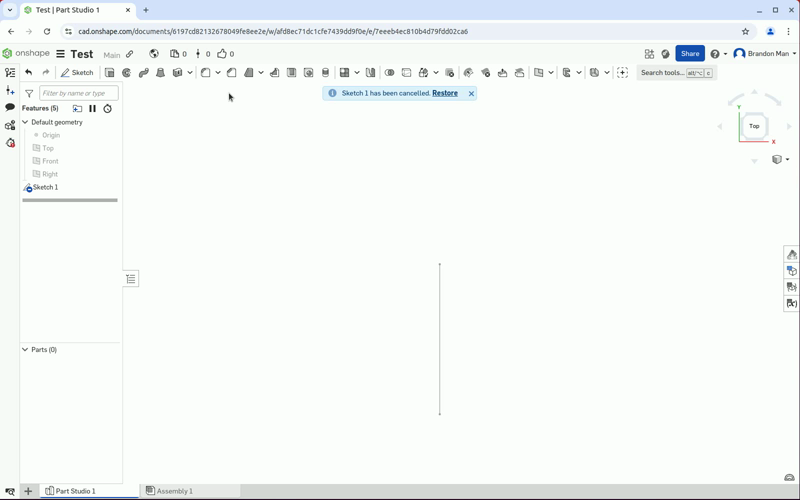
key(shift+s)
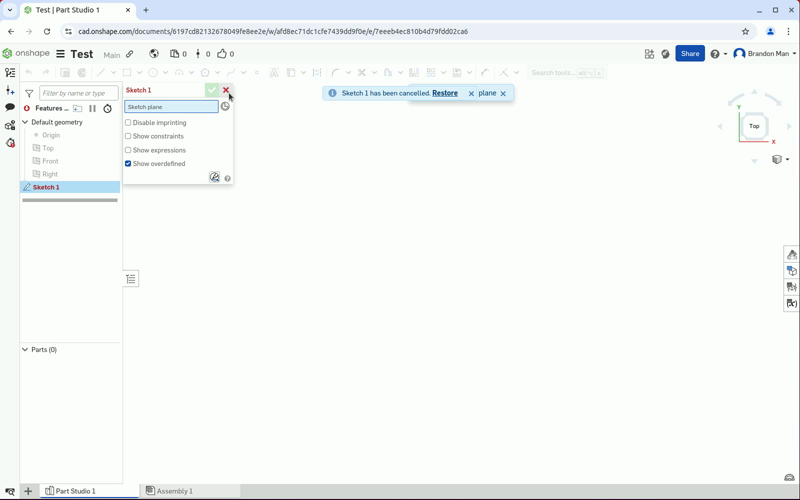
mouse_move(73, 150)
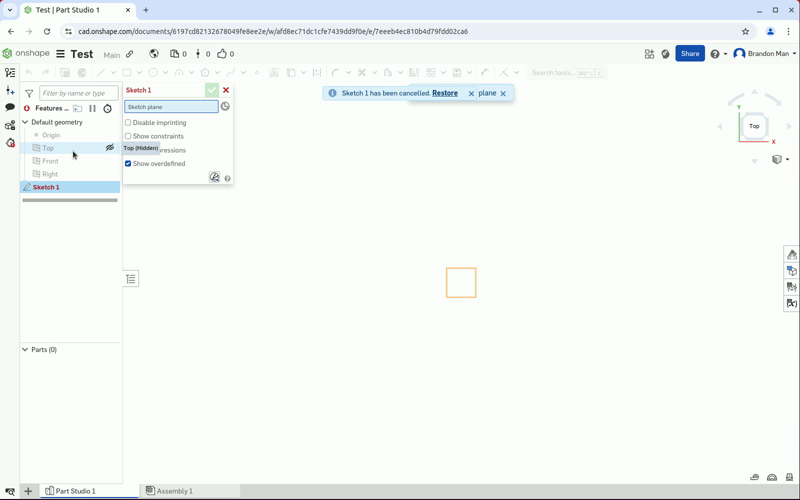
click(73, 150)
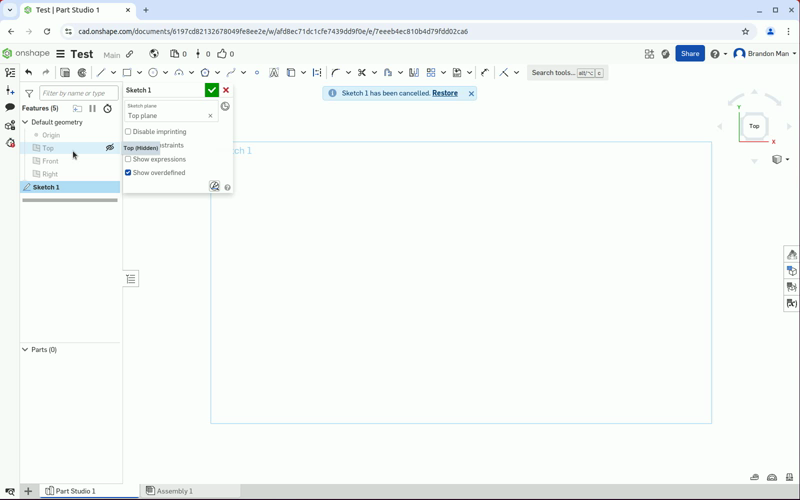
mouse_move(73, 352)
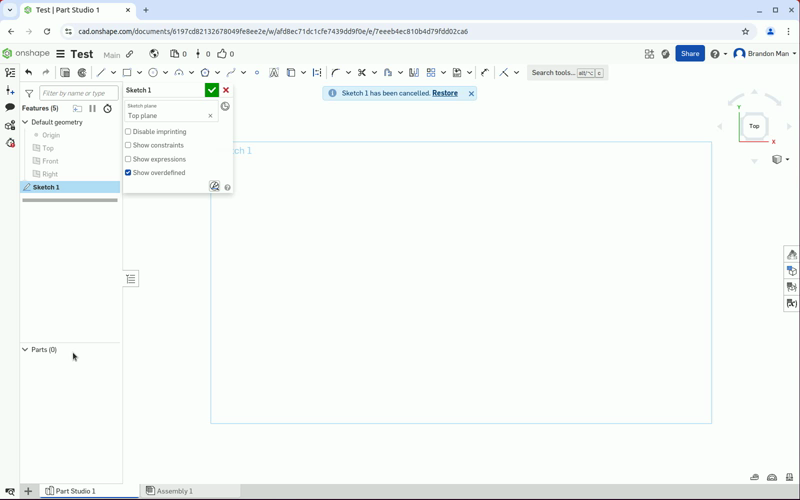
key(y)
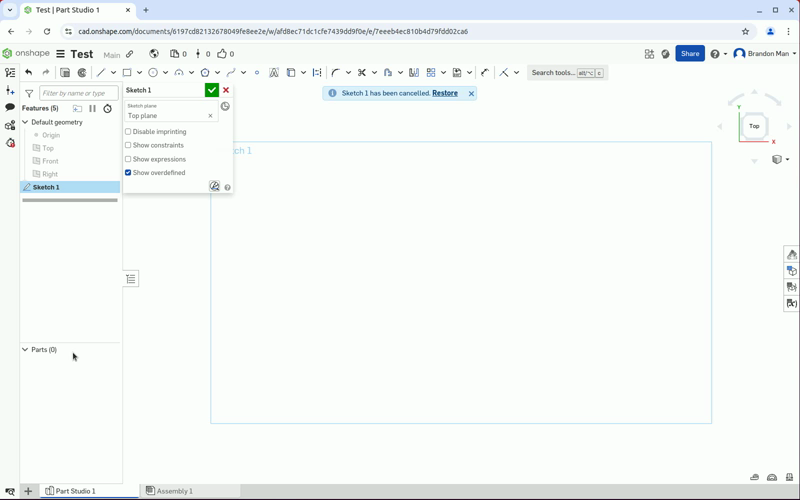
key(a)
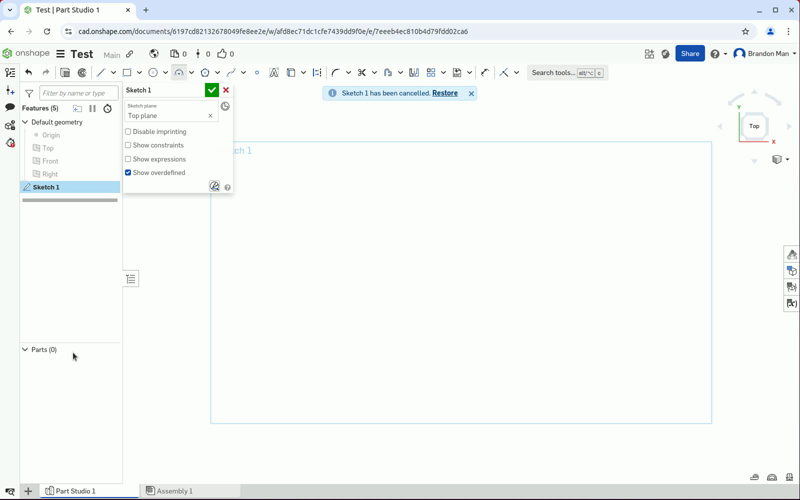
key_down(shift)
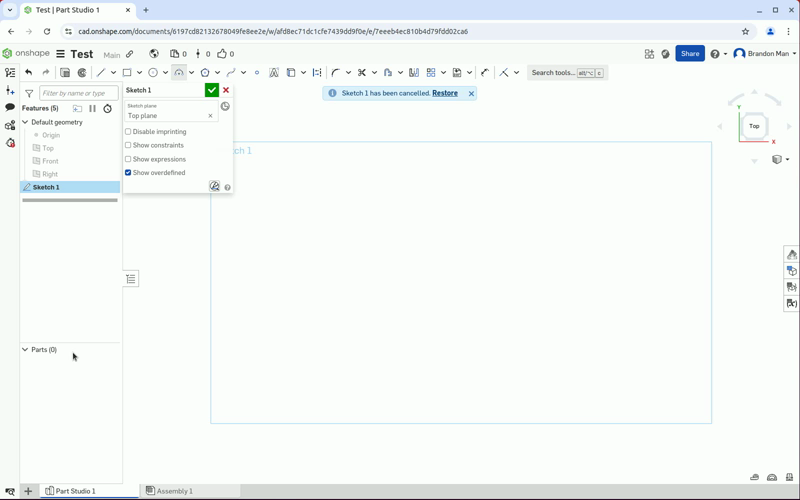
mouse_move(430, 301)
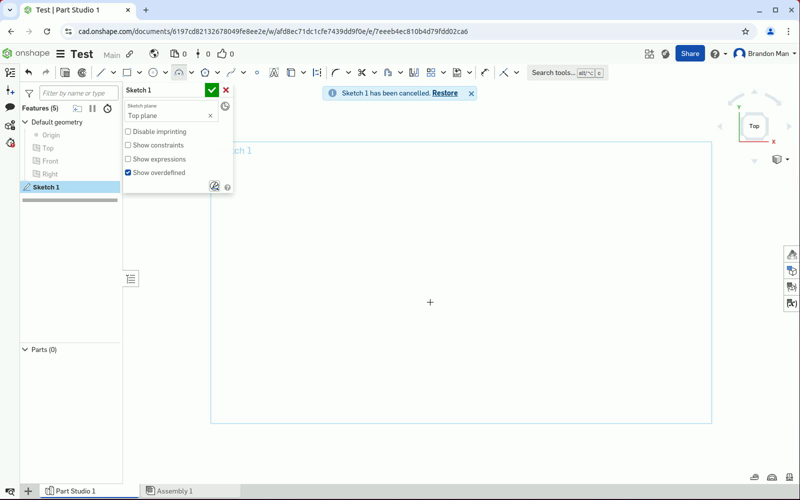
click(430, 301)
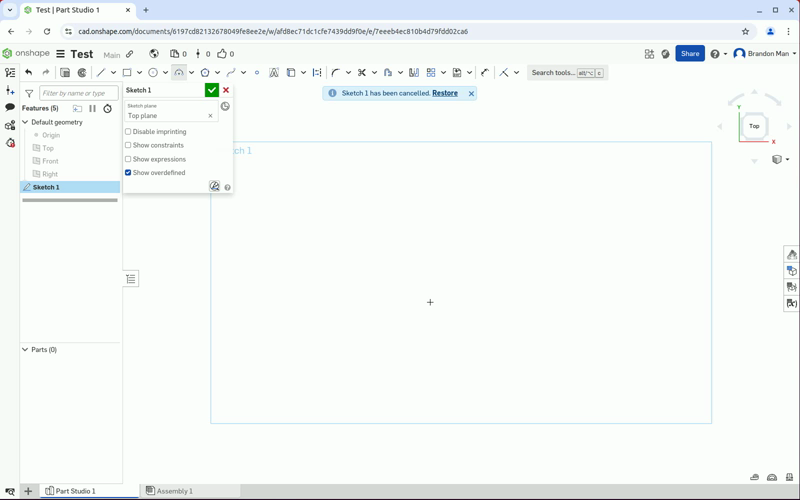
key_up(shift)
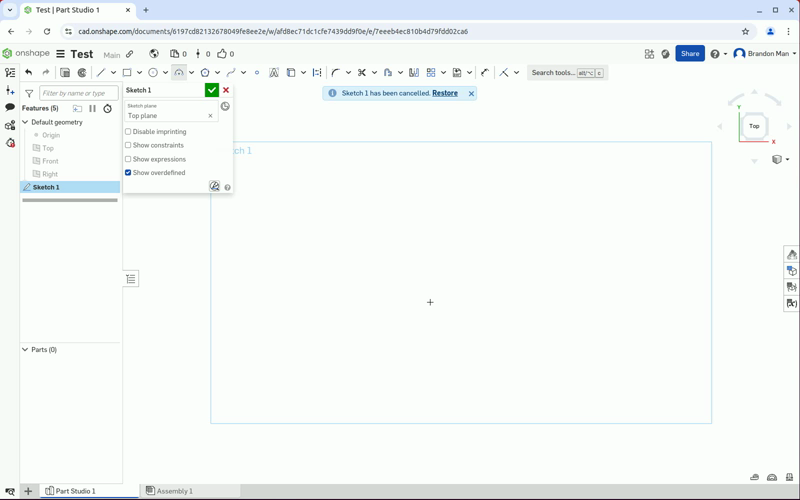
key_down(shift)
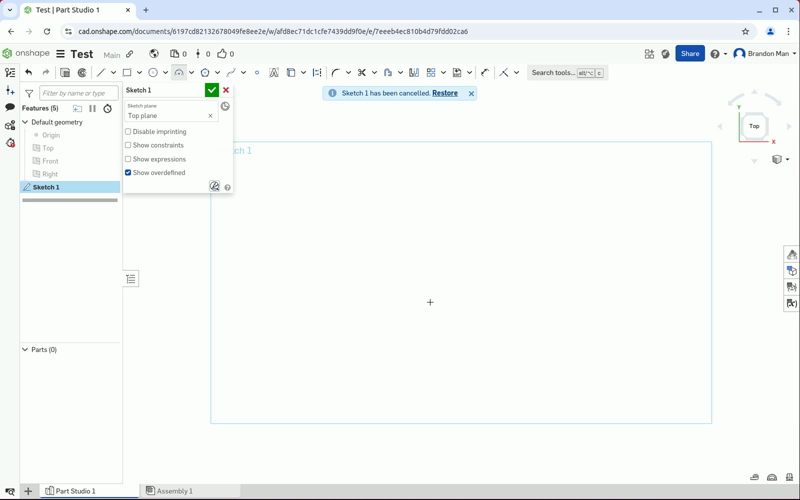
mouse_move(490, 301)
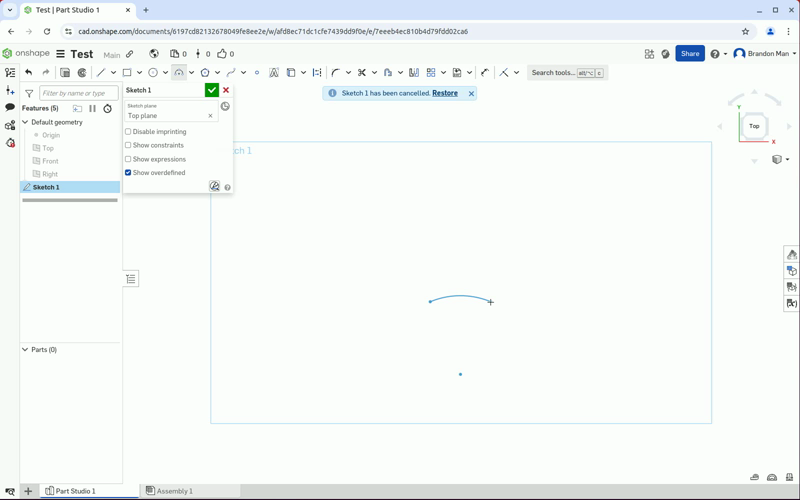
click(490, 301)
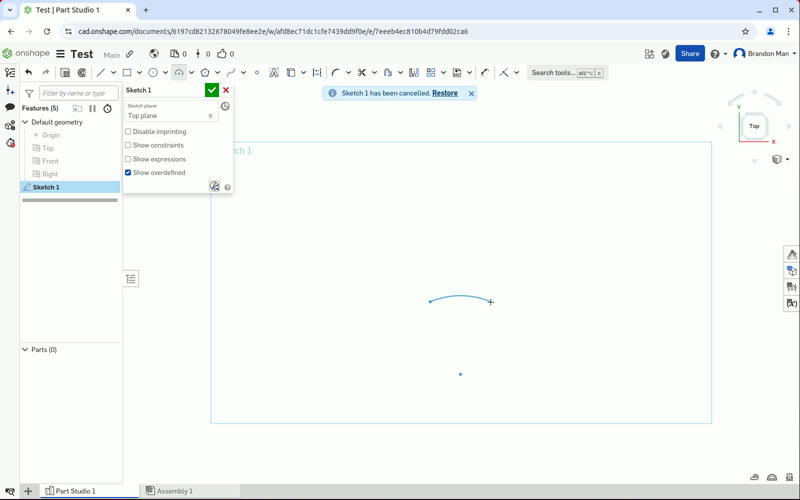
mouse_move(460, 394)
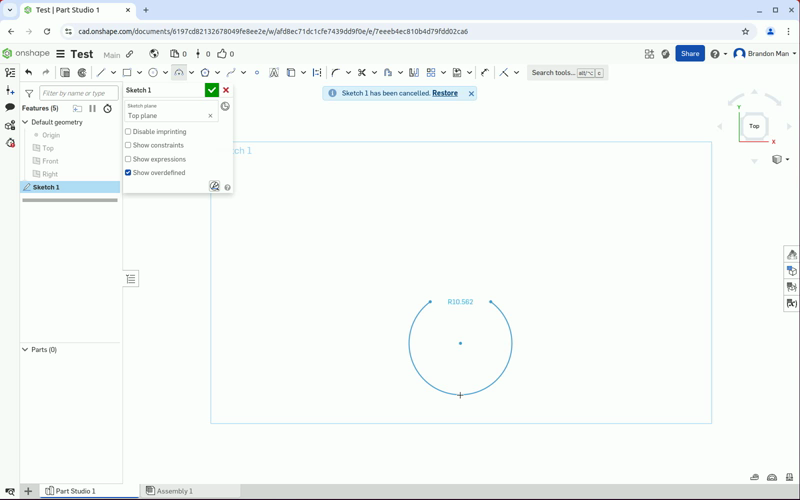
click(460, 394)
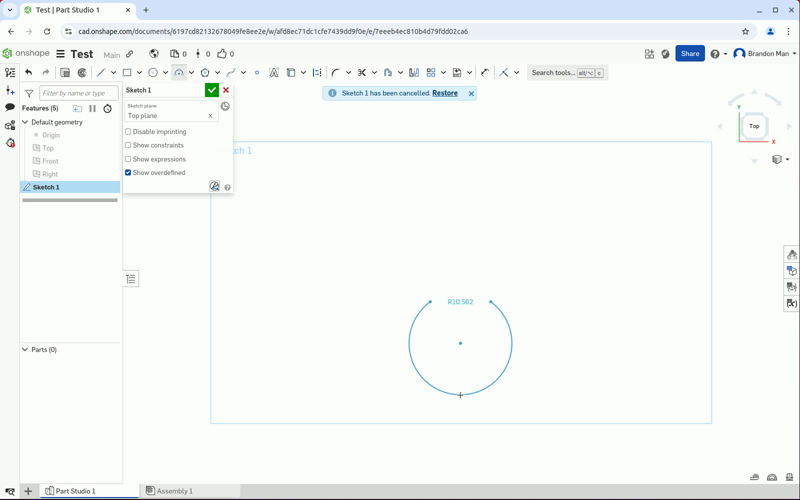
key_up(shift)
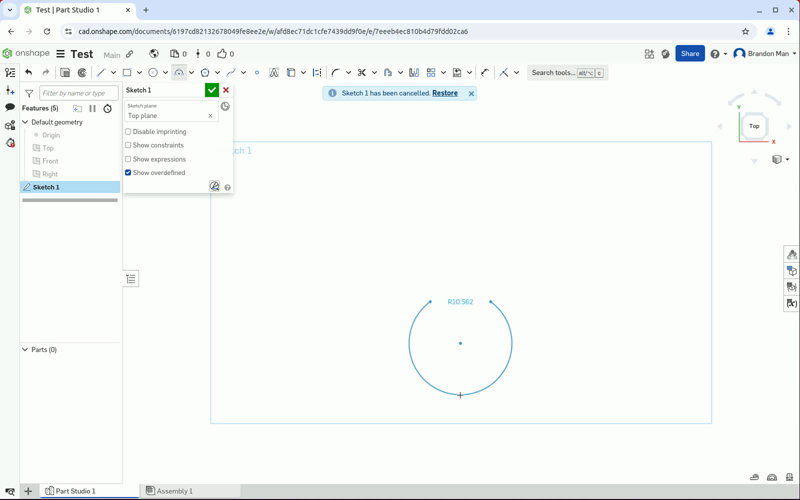
key(esc)
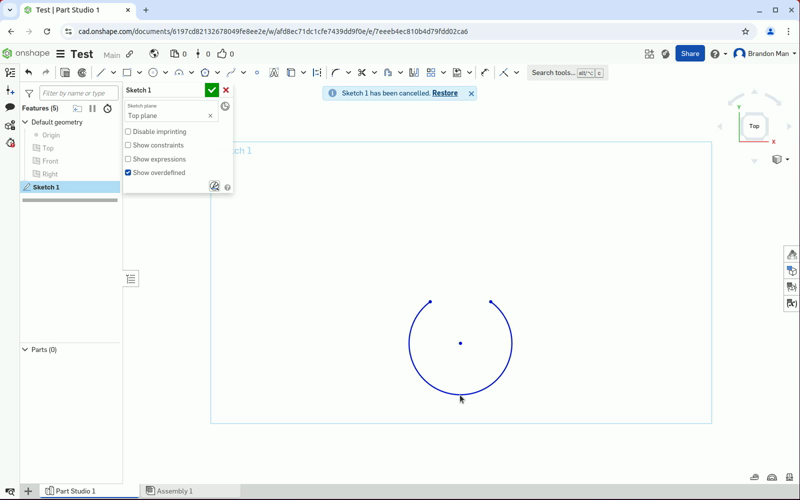
key(l)
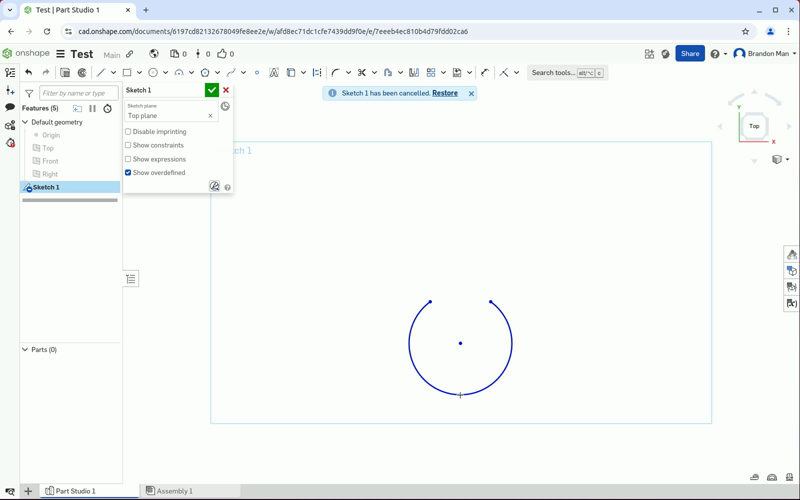
mouse_move(490, 301)
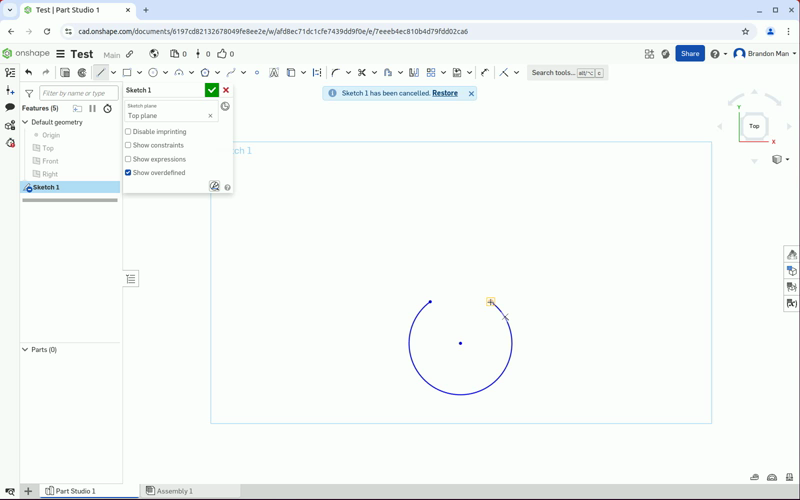
click(490, 301)
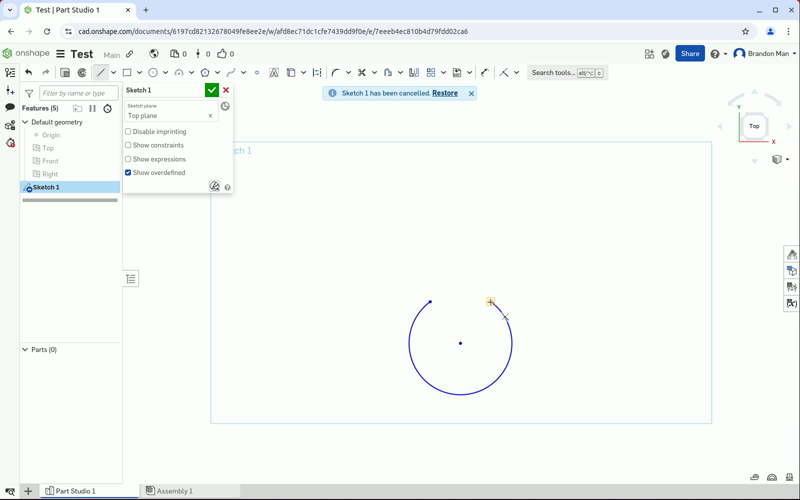
key_down(shift)
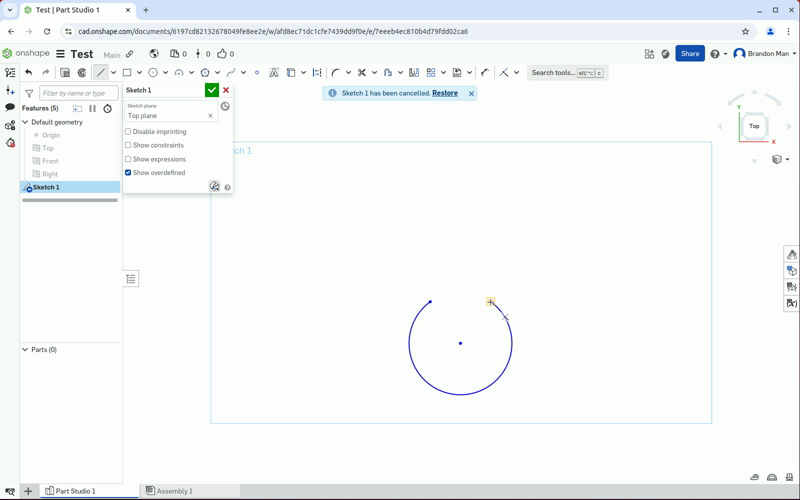
mouse_move(430, 301)
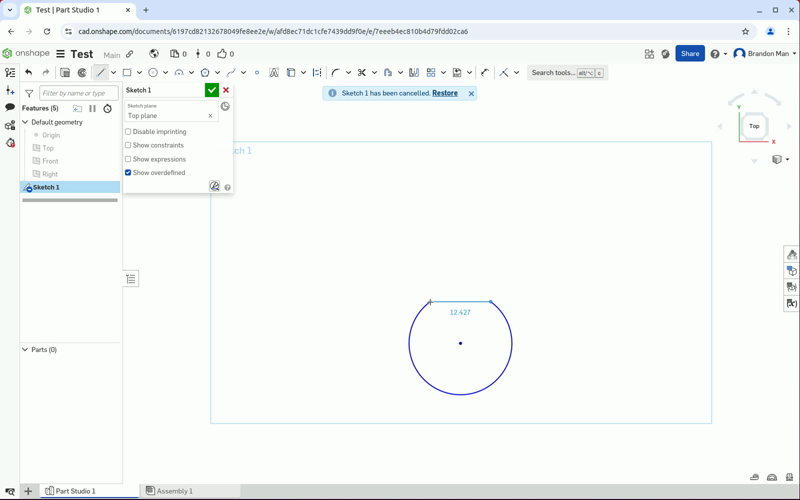
key_up(shift)
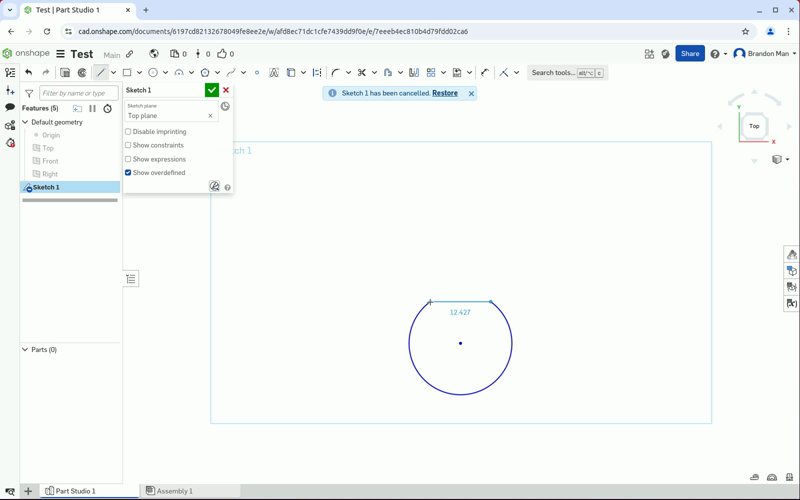
click(430, 301)
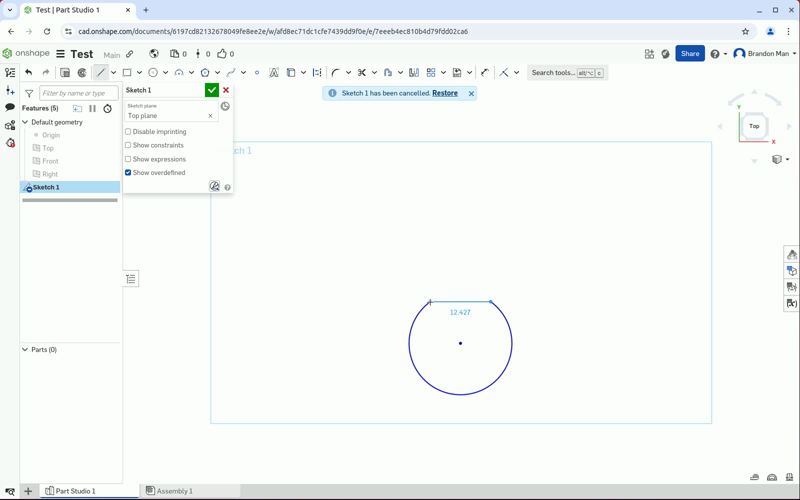
key(esc)
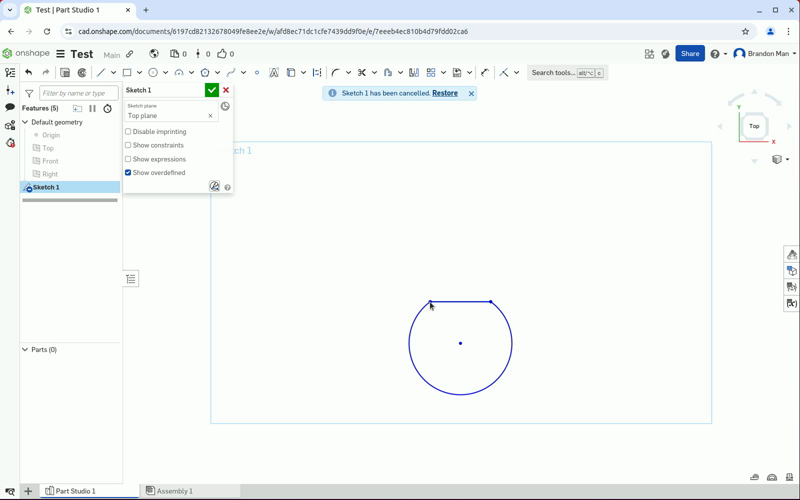
mouse_move(418, 325)
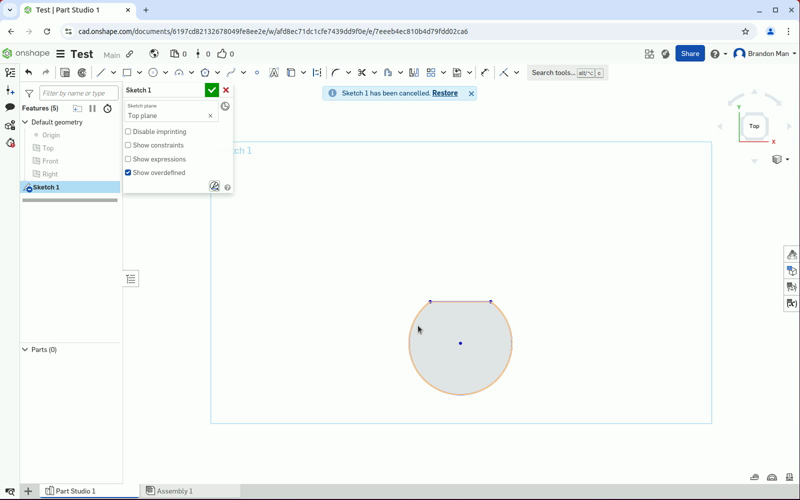
click(418, 325)
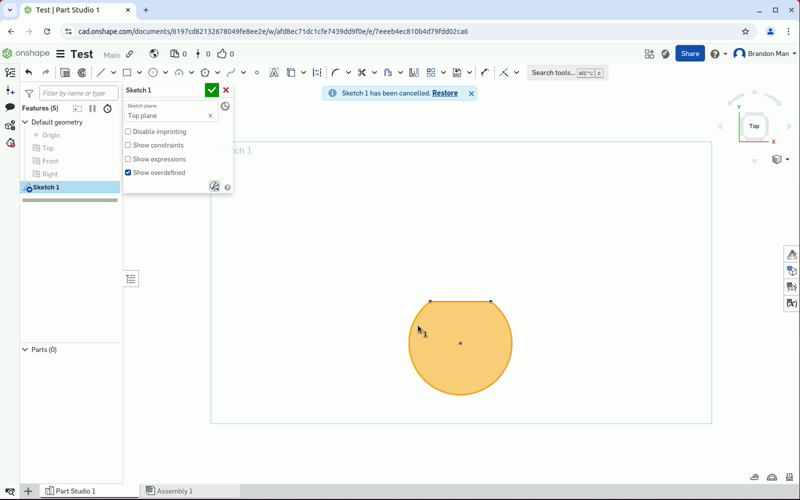
mouse_move(73, 352)
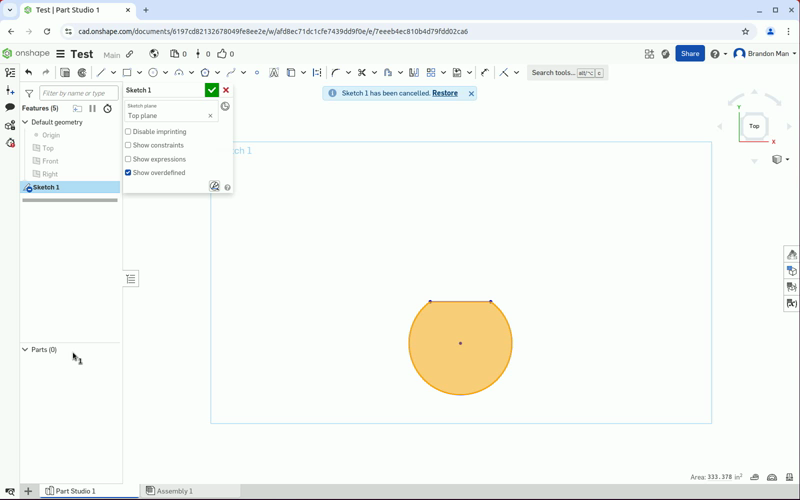
key(shift+y)
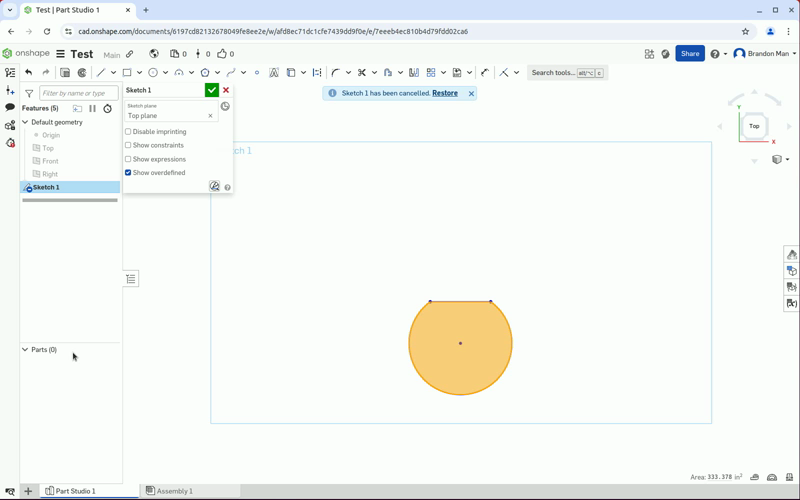
key(shift+e)
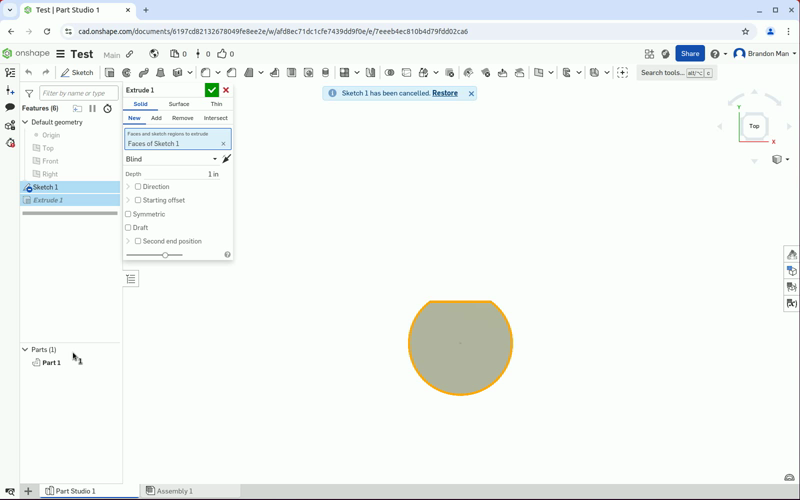
mouse_move(143, 106)
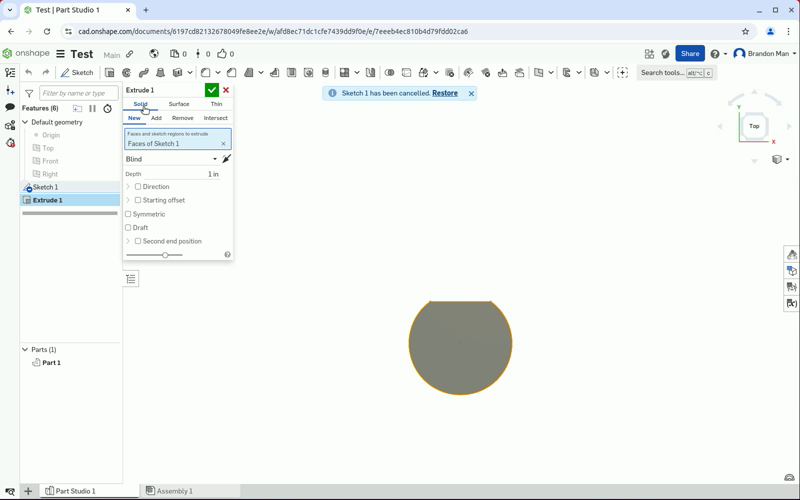
click(143, 106)
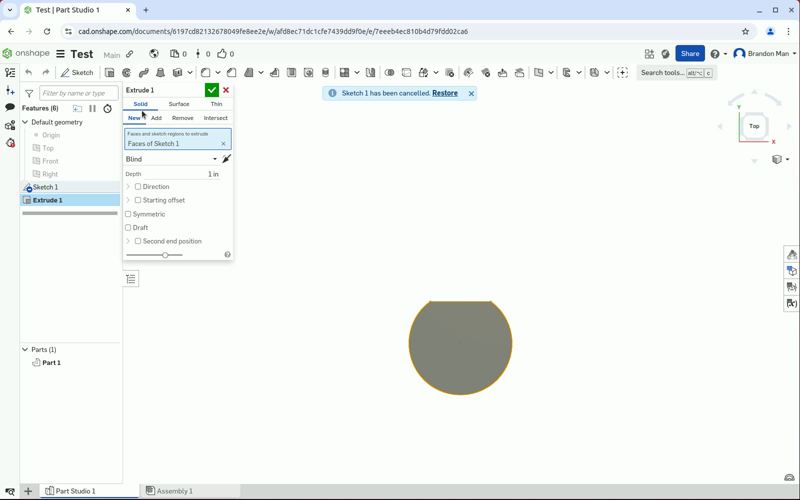
mouse_move(137, 120)
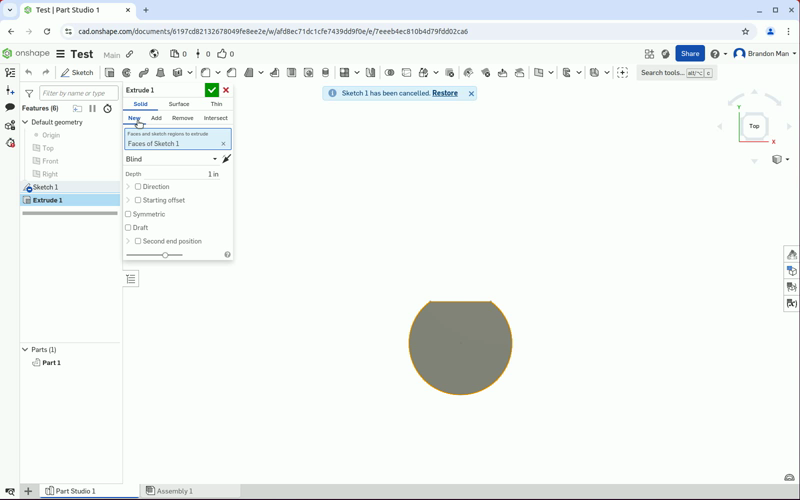
click(137, 120)
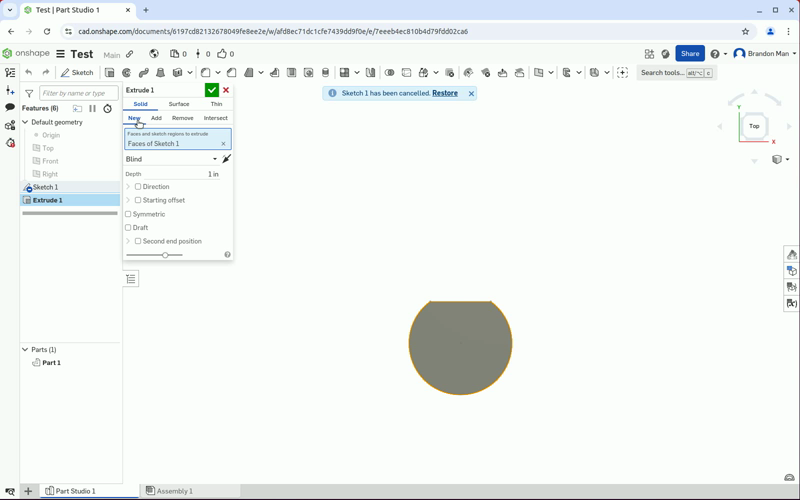
key(tab, 4)
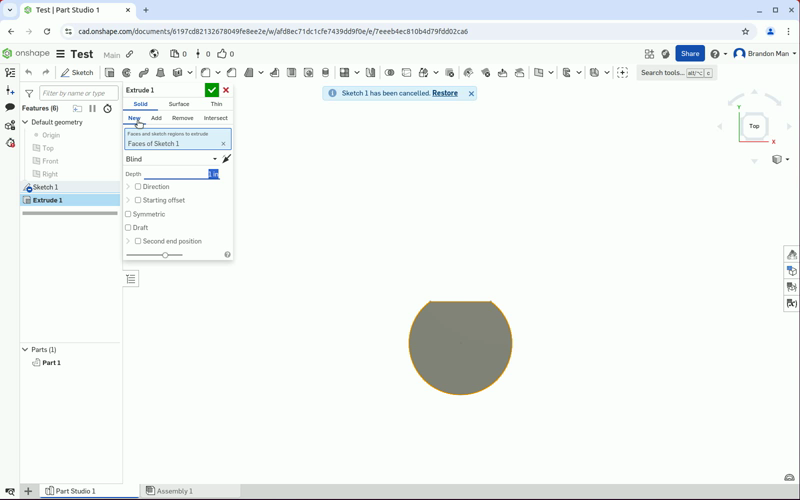
text(2.407)
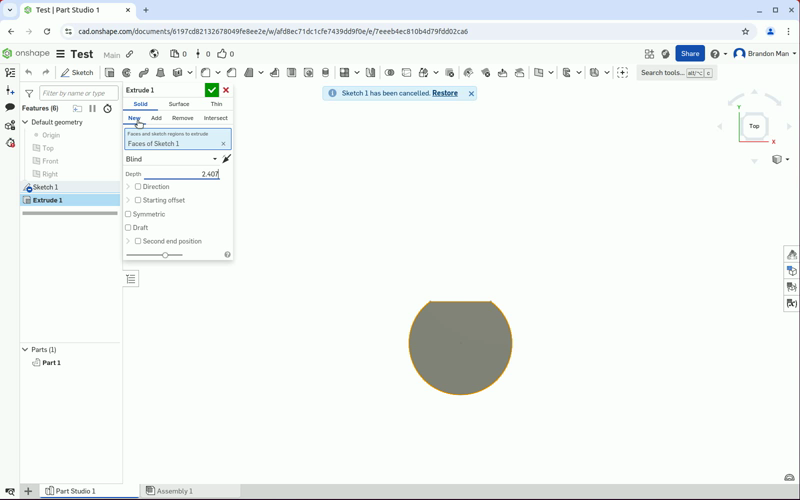
key(enter)
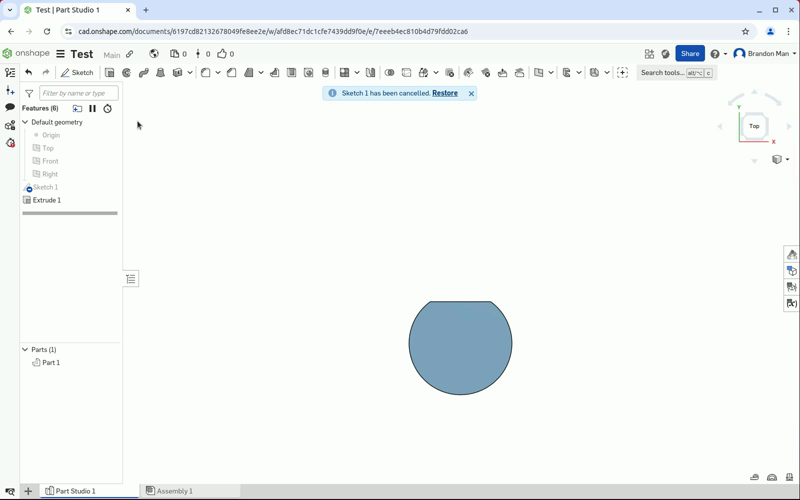
key(shift+h)
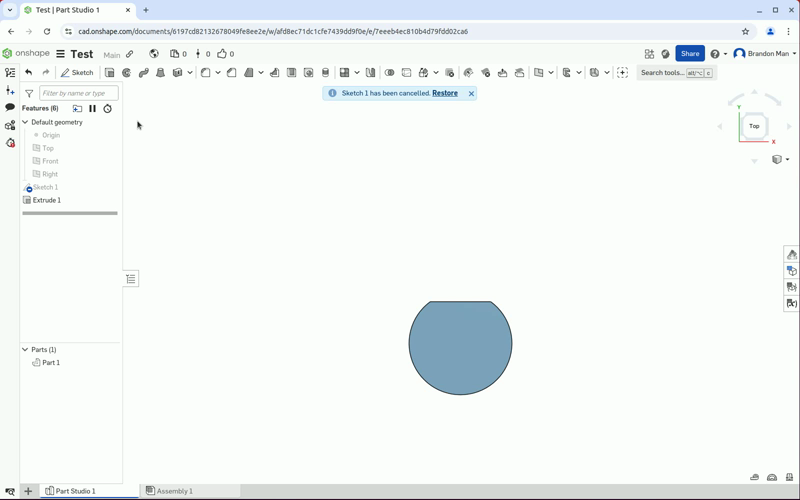
key(shift+h)
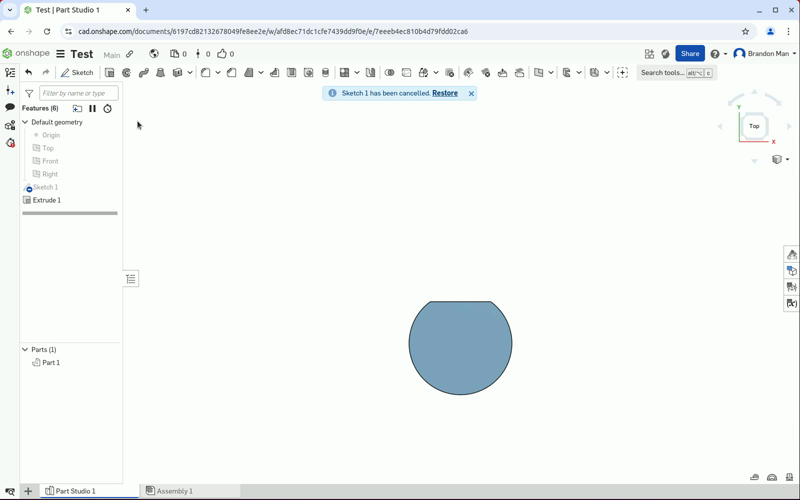
mouse_move(73, 189)
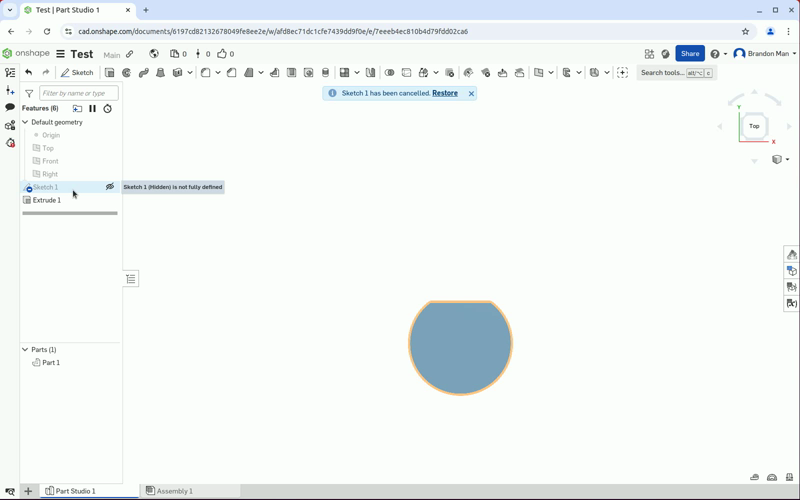
click(73, 189)
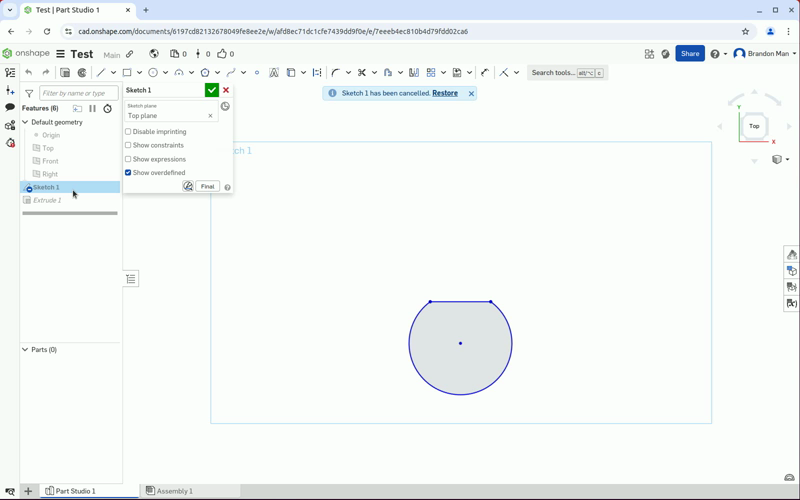
mouse_move(229, 92)
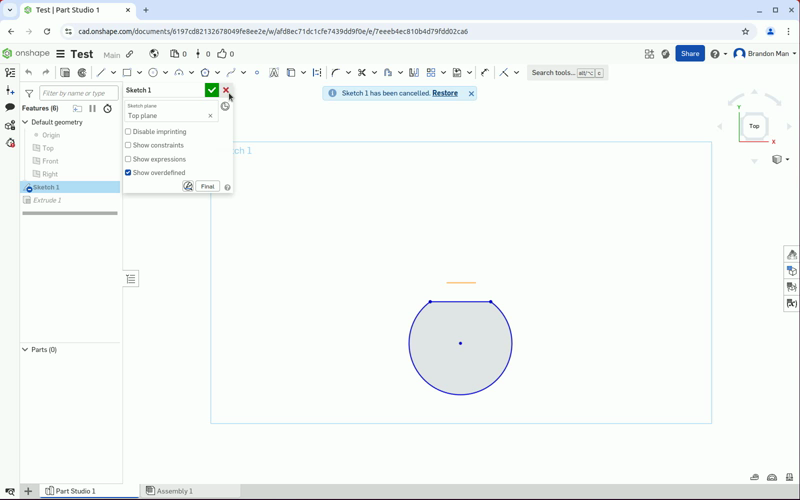
click(229, 92)
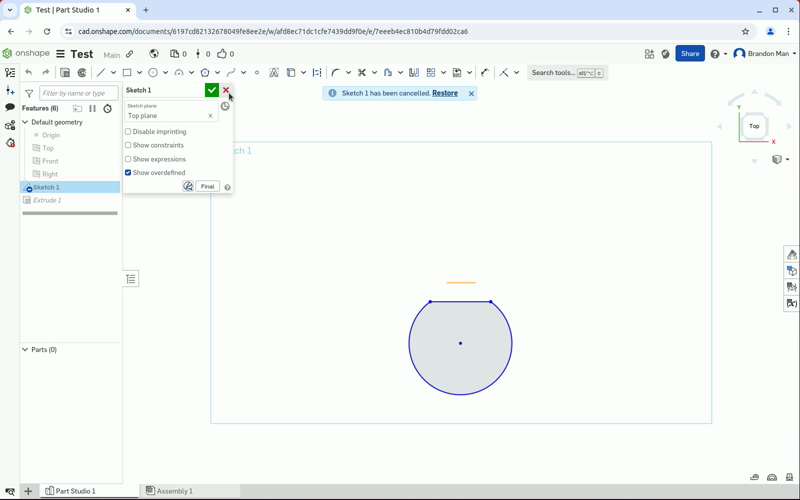
key(shift+s)
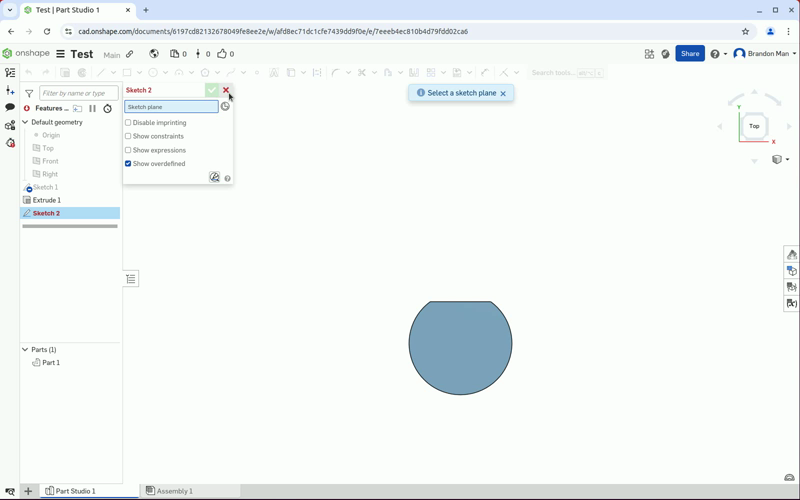
mouse_move(73, 150)
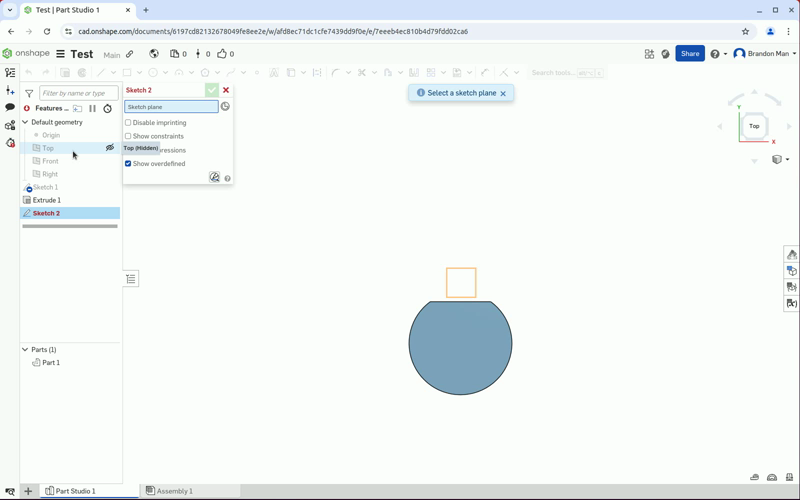
click(73, 150)
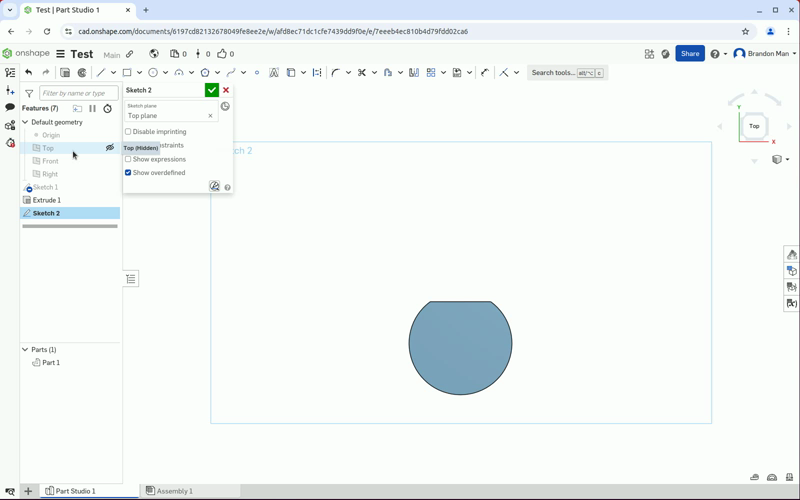
mouse_move(73, 352)
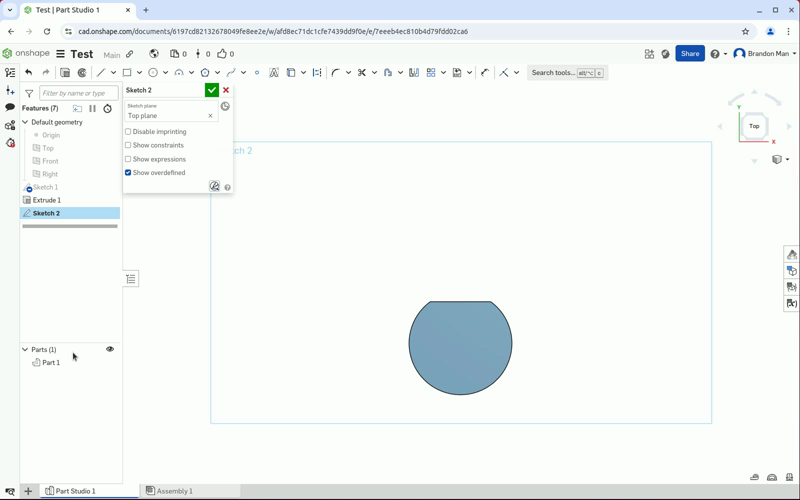
key(y)
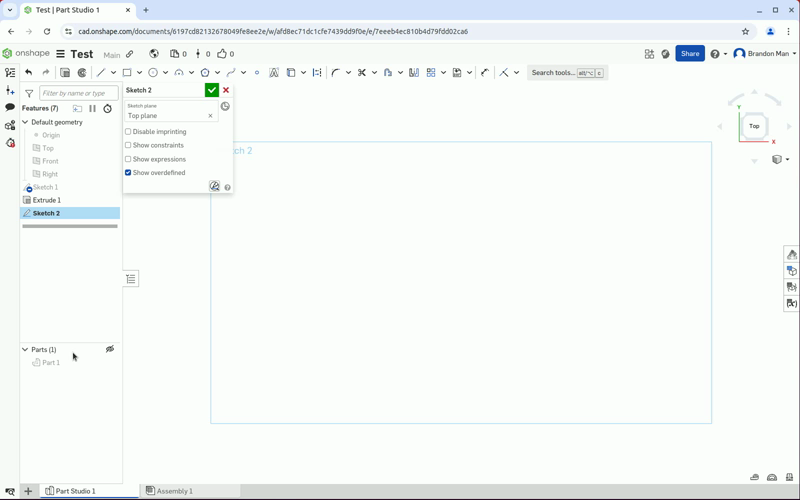
key(l)
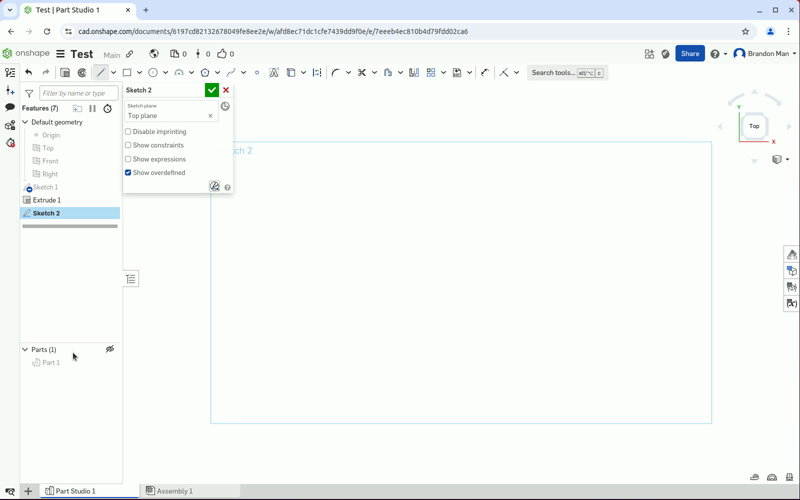
key_down(shift)
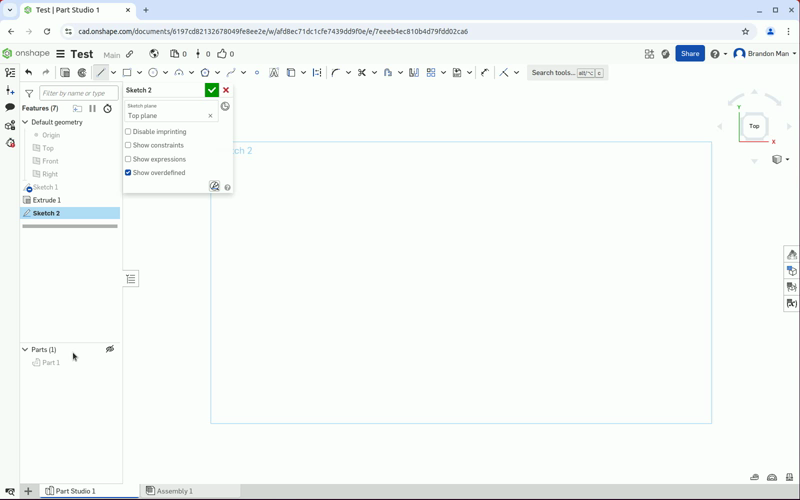
mouse_move(468, 268)
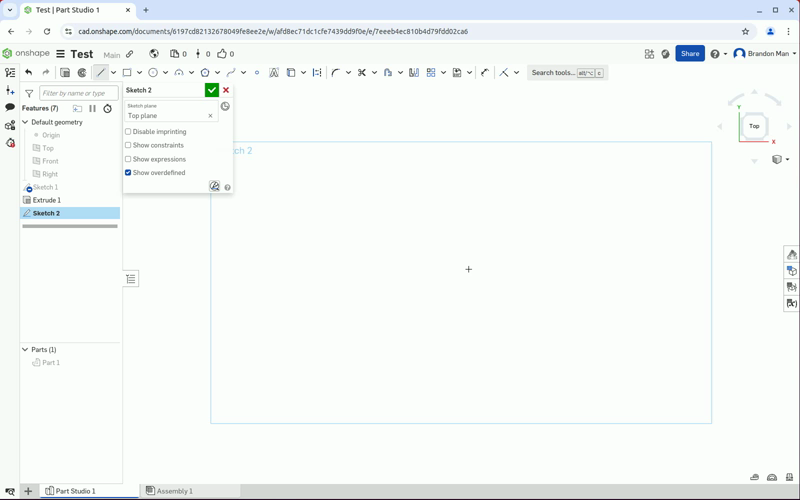
click(468, 268)
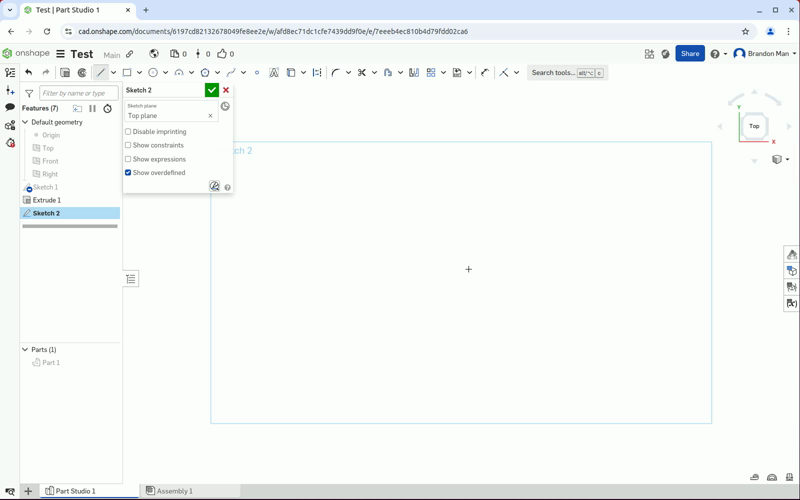
key_up(shift)
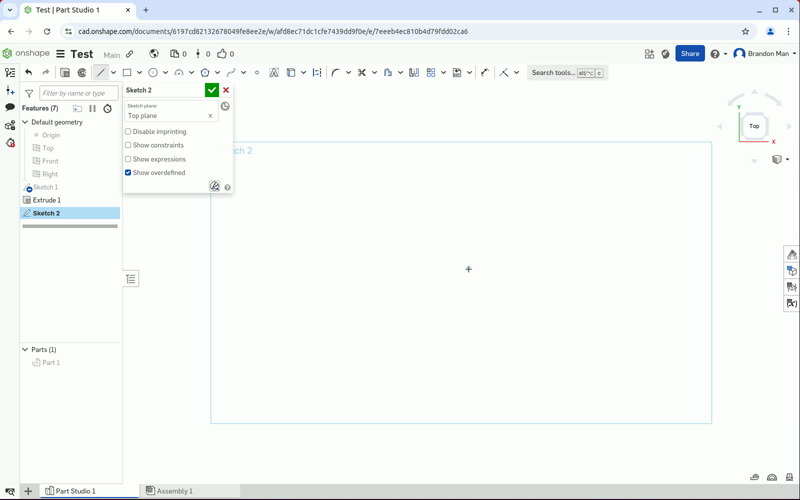
key_down(shift)
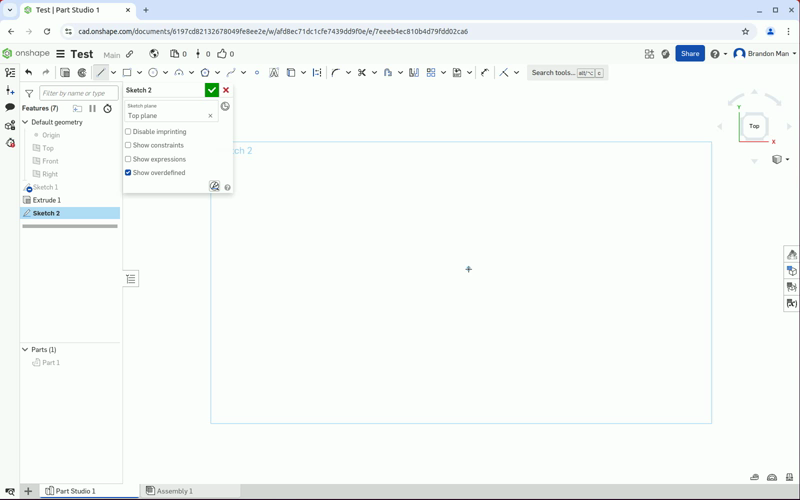
mouse_move(498, 268)
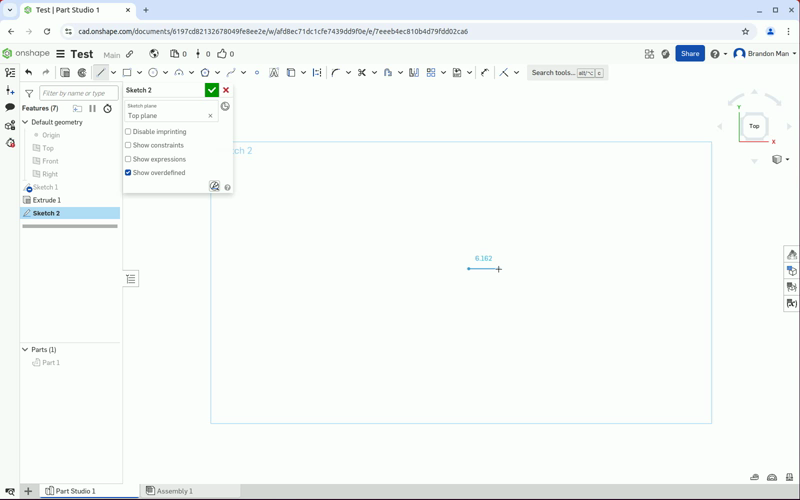
mouse_move(478, 268)
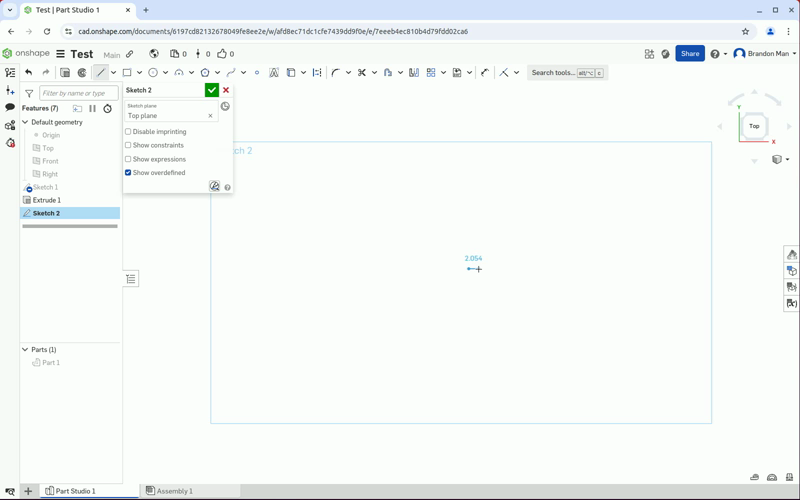
click(478, 268)
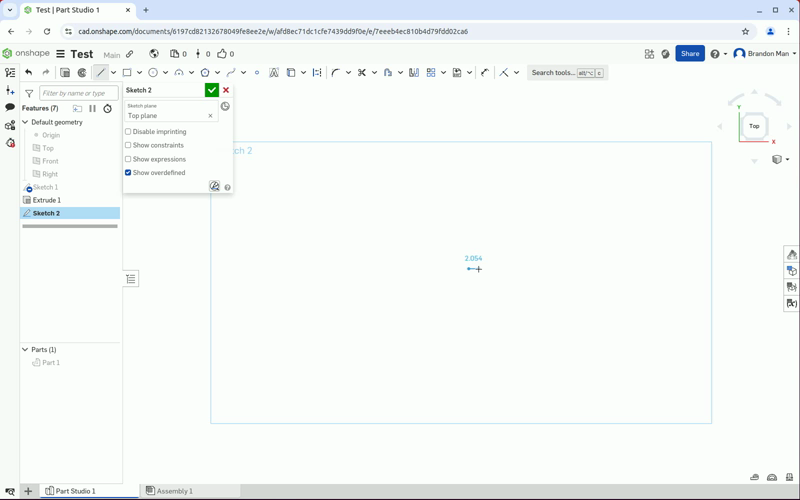
key_up(shift)
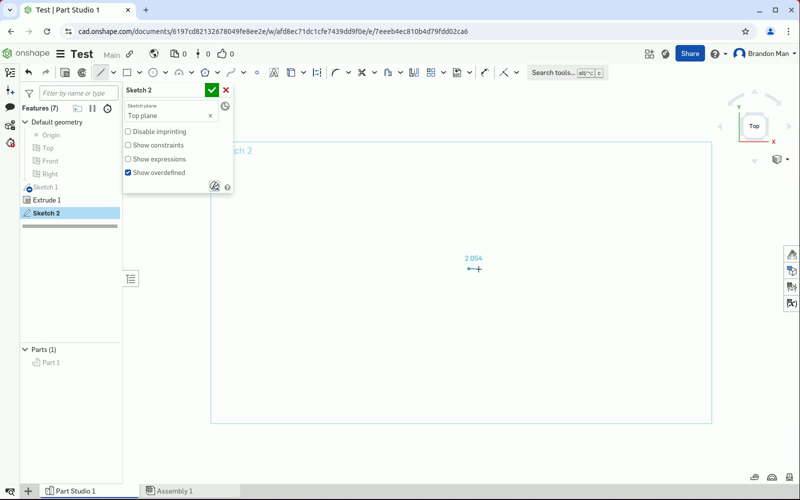
key_down(shift)
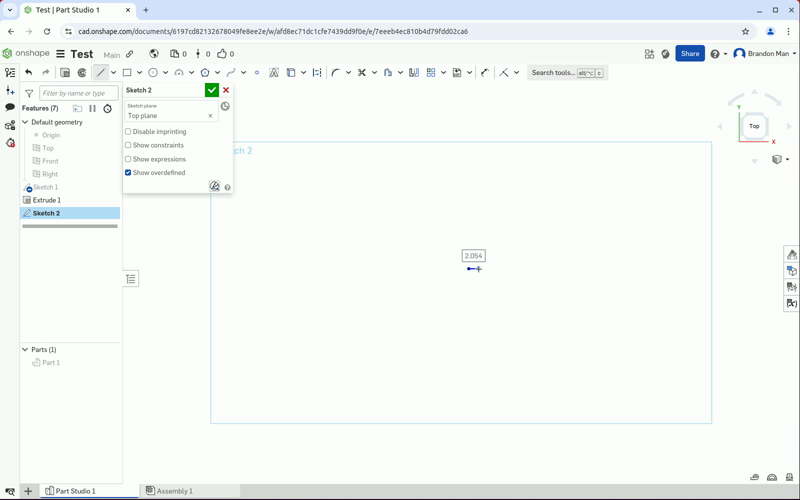
mouse_move(508, 268)
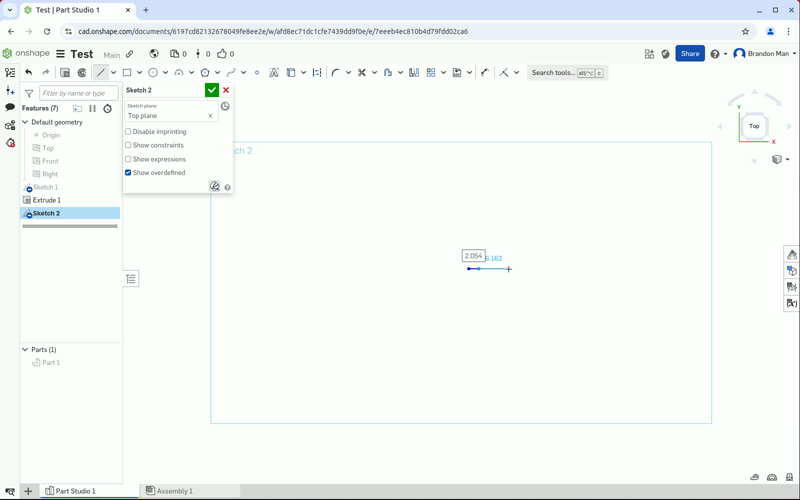
mouse_move(479, 286)
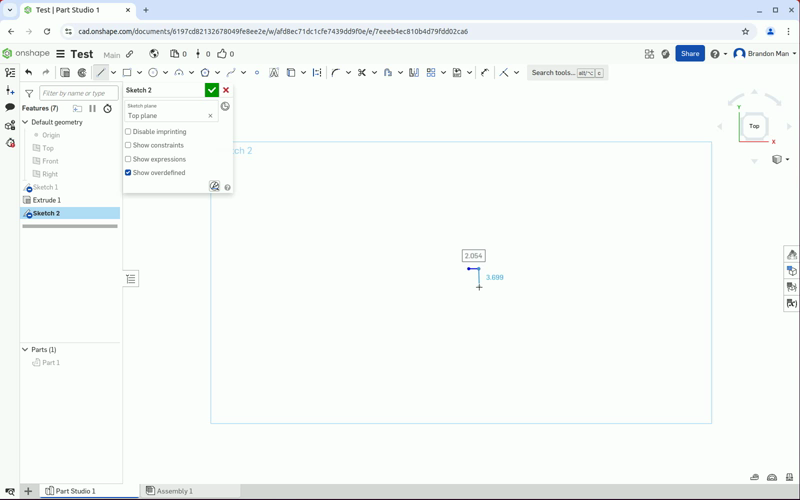
click(479, 286)
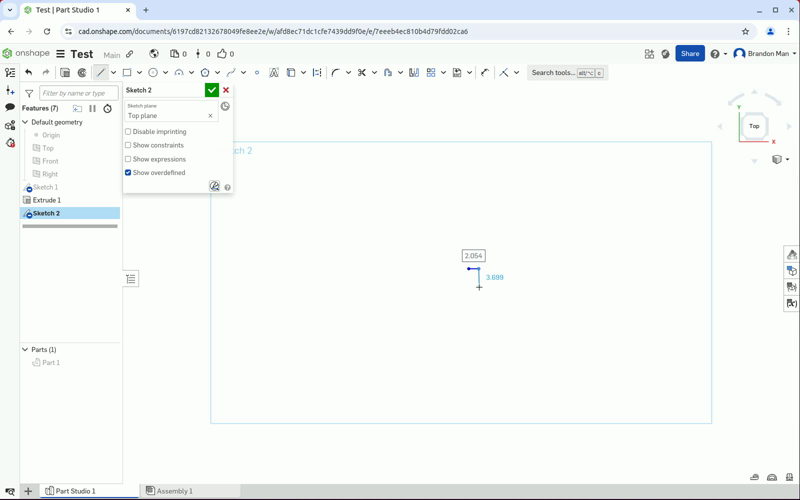
key_up(shift)
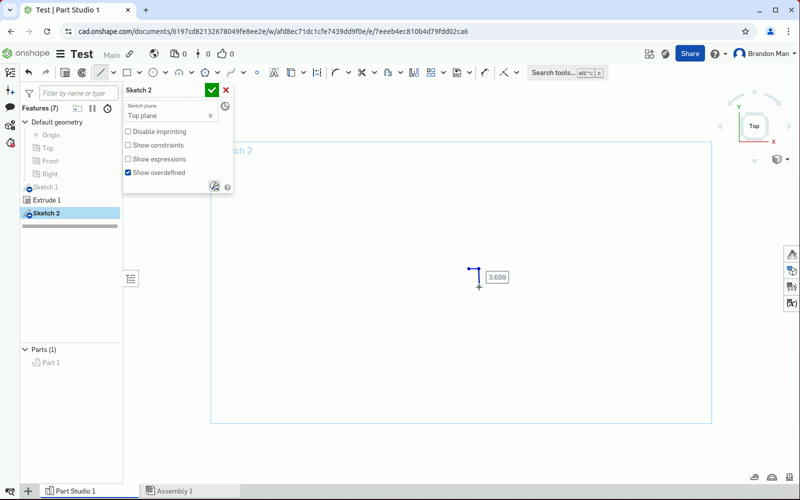
key_down(shift)
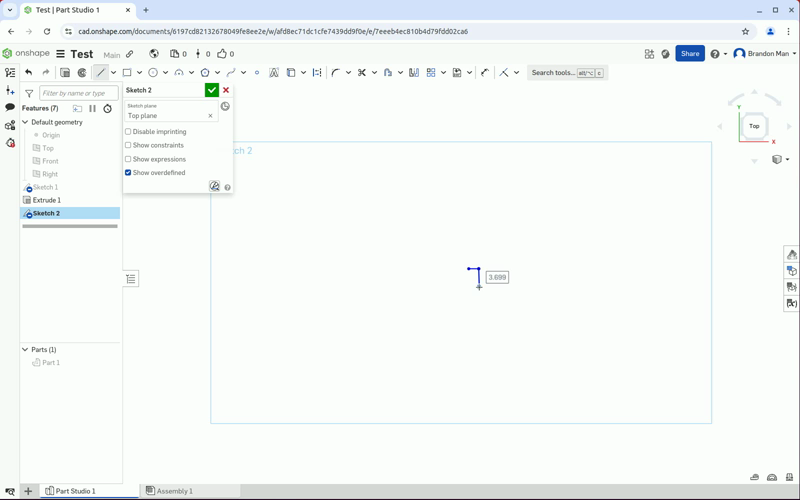
mouse_move(509, 286)
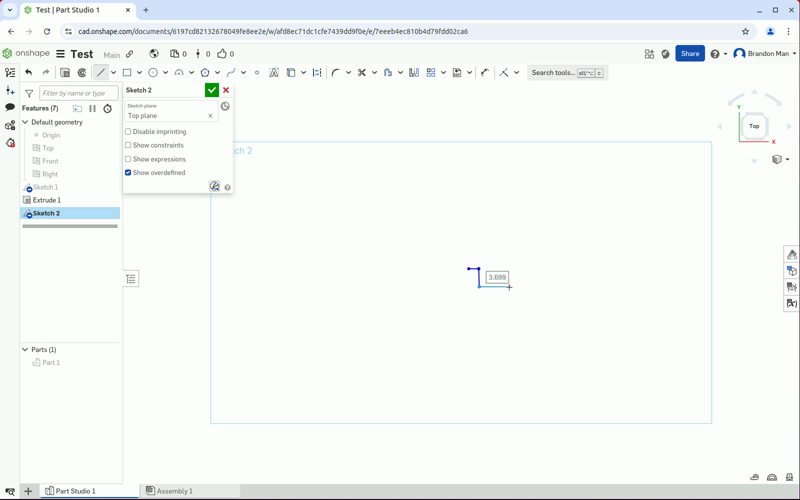
mouse_move(491, 286)
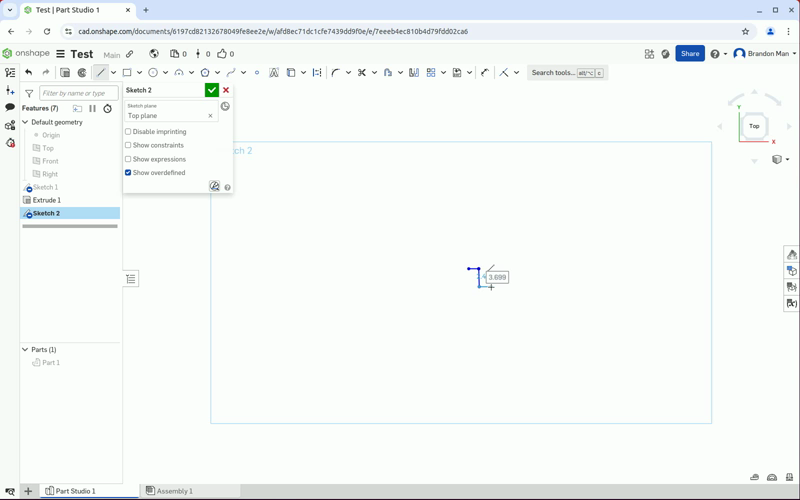
click(491, 286)
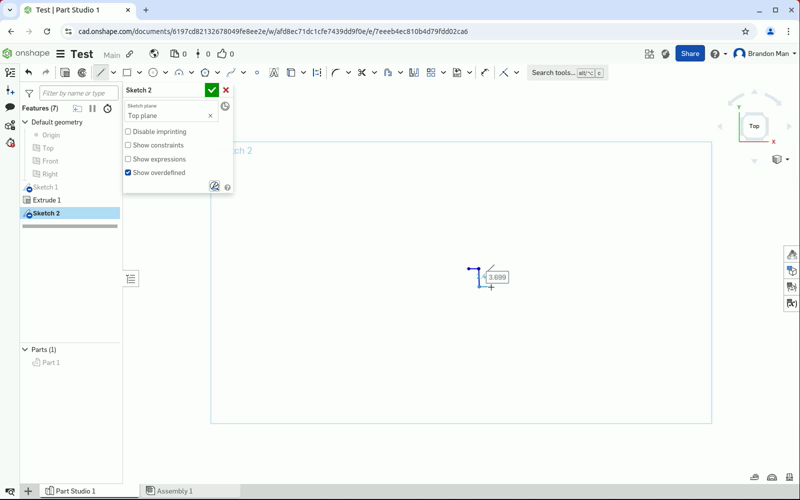
key_up(shift)
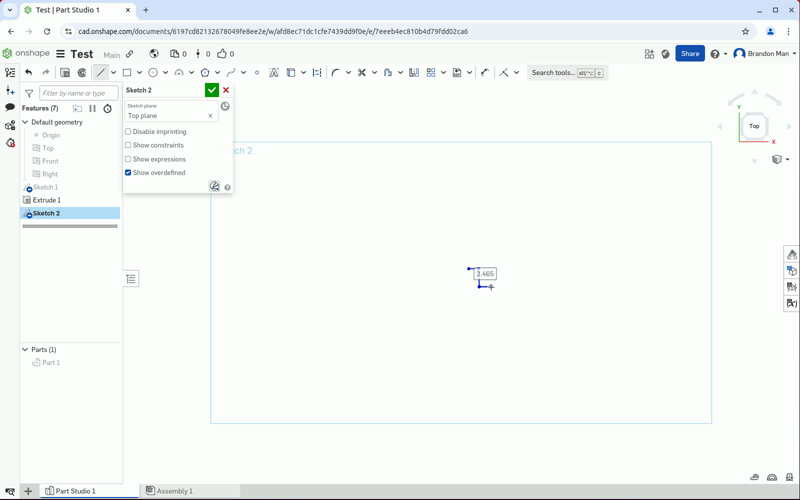
key_down(shift)
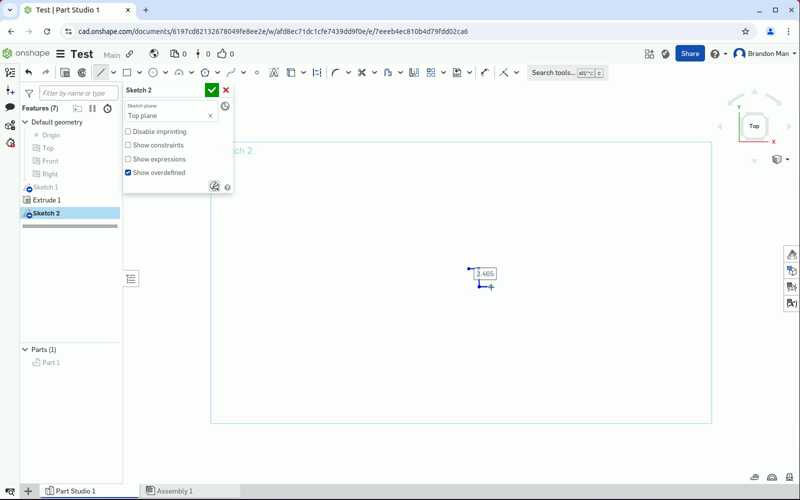
mouse_move(521, 286)
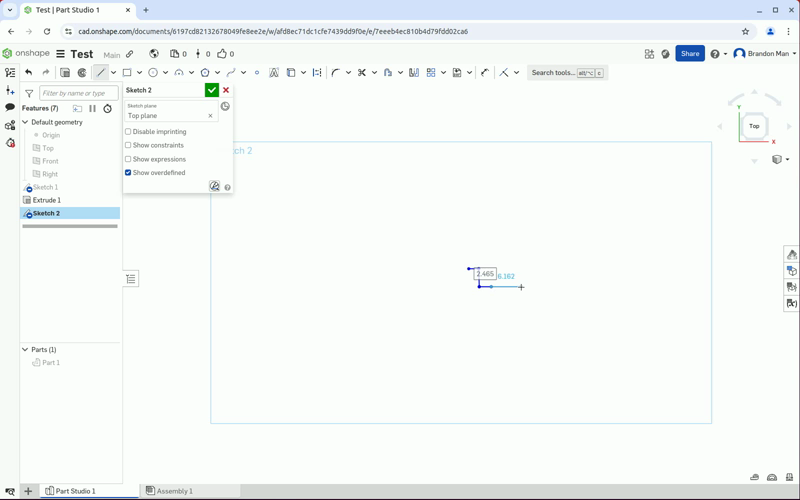
mouse_move(491, 251)
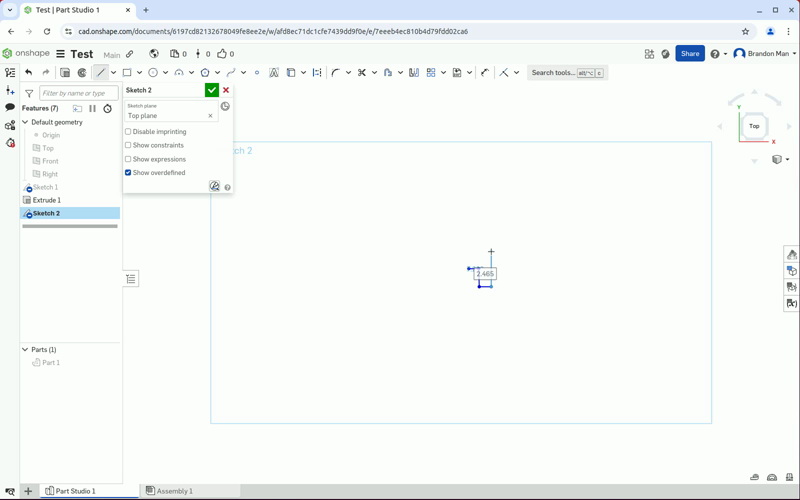
click(491, 251)
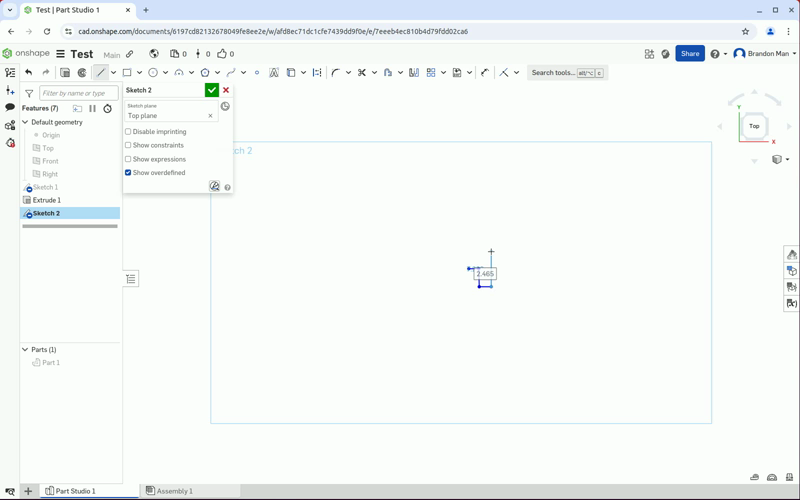
key_up(shift)
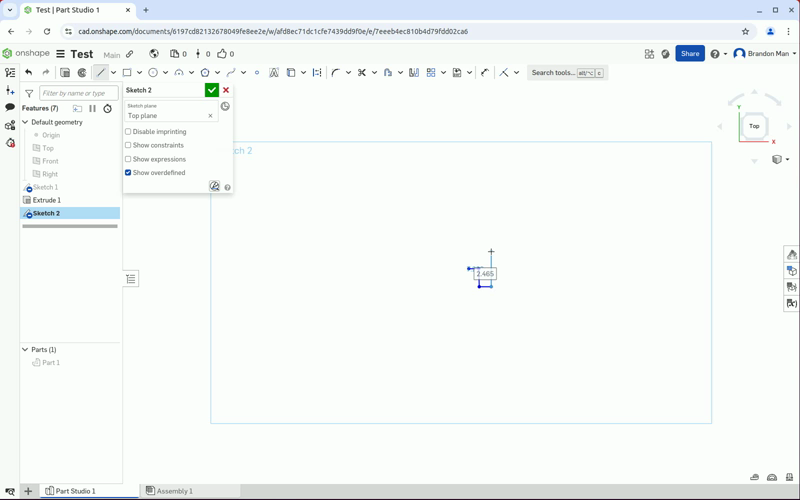
key_down(shift)
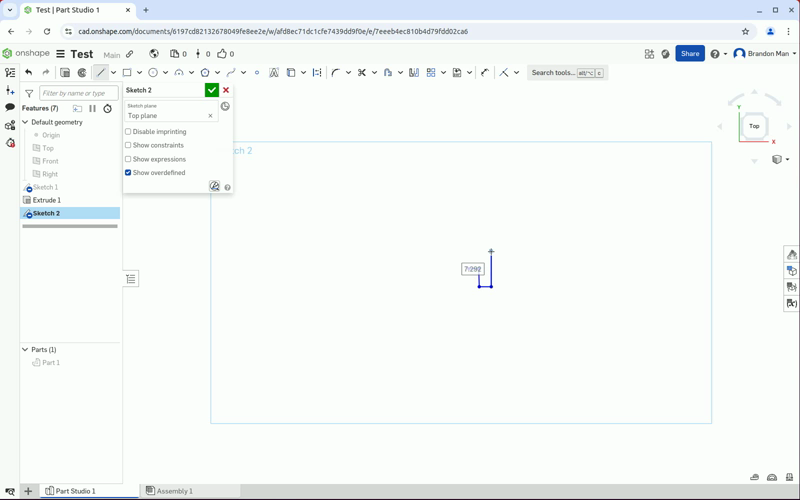
mouse_move(521, 251)
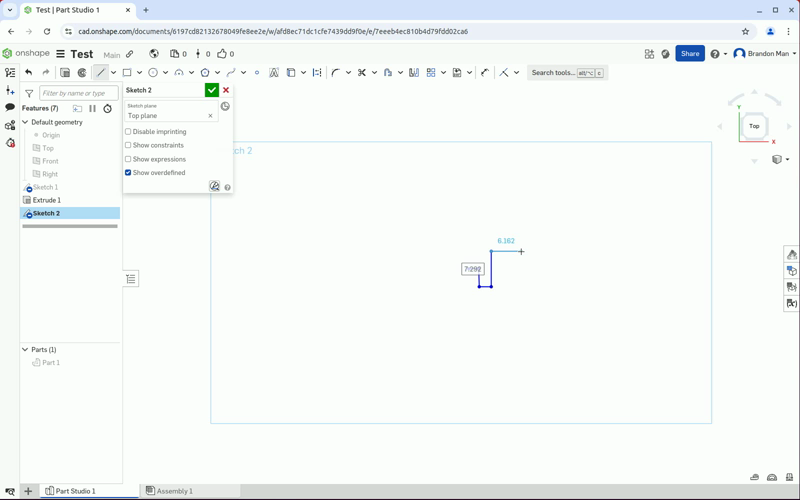
mouse_move(468, 251)
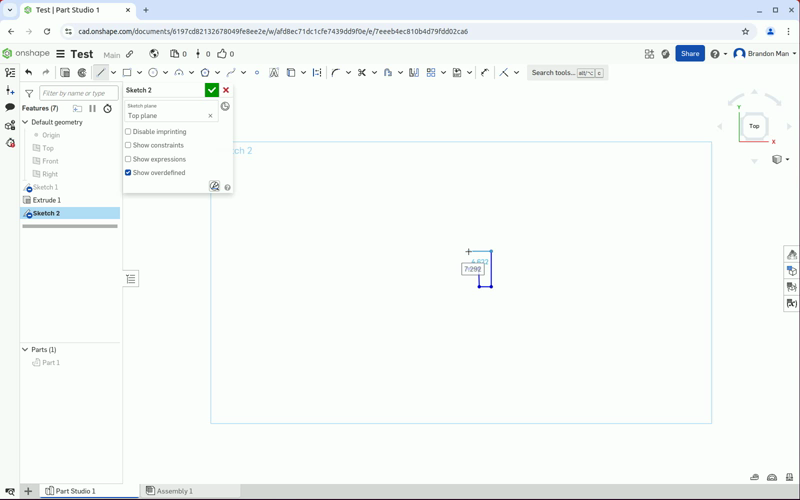
click(468, 251)
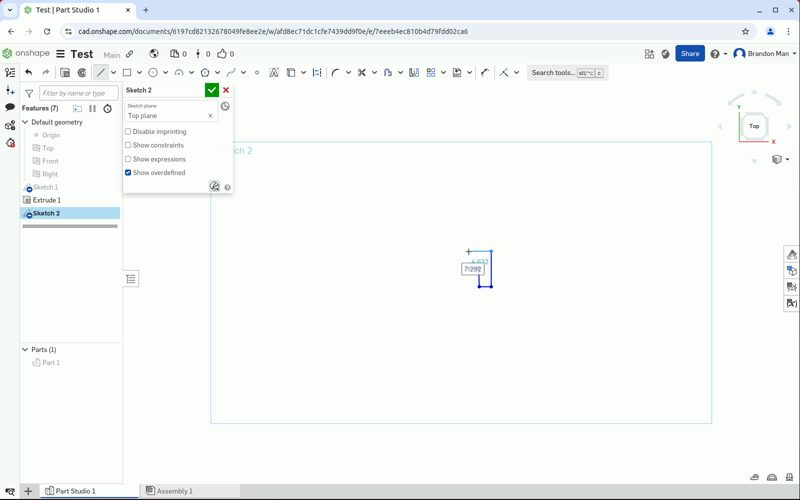
key_up(shift)
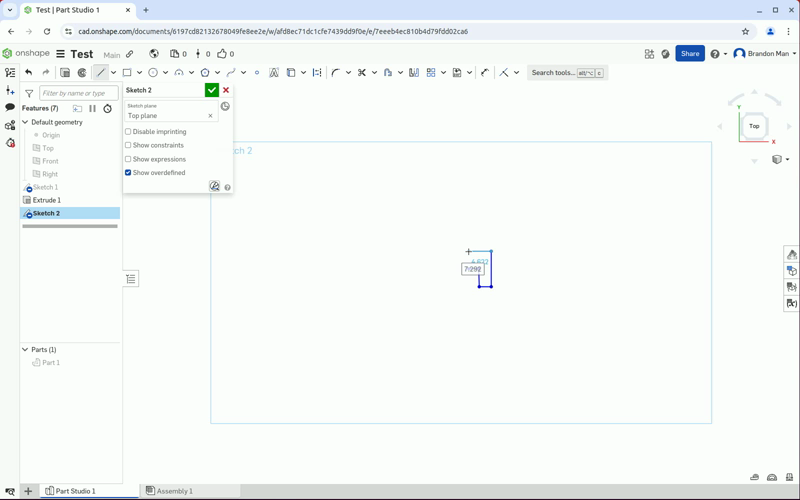
mouse_move(498, 251)
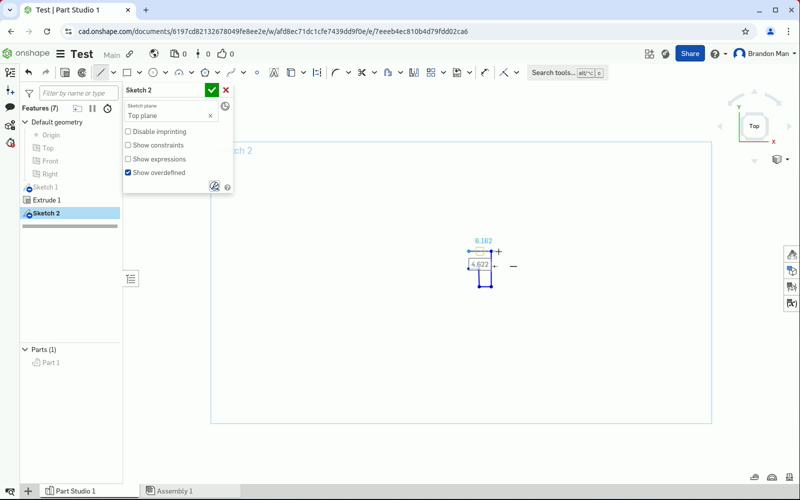
key_down(shift)
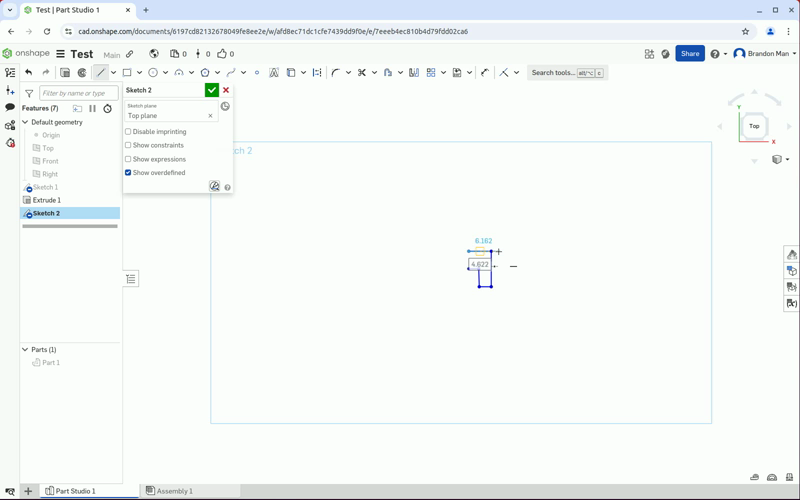
mouse_move(468, 268)
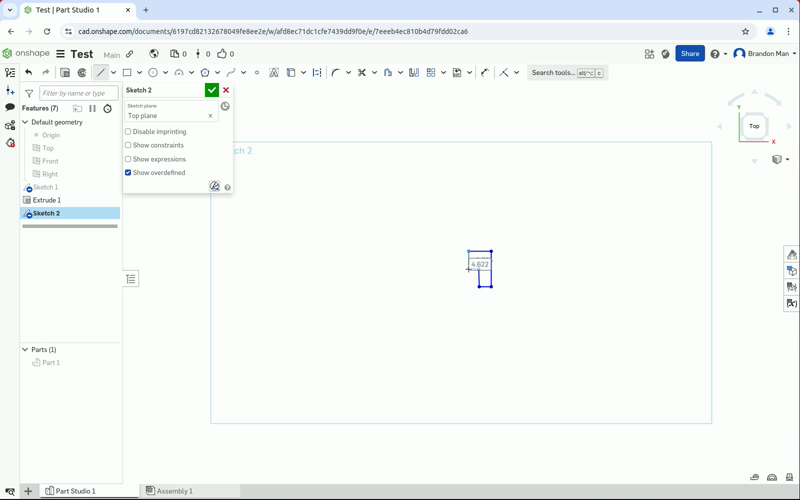
key_up(shift)
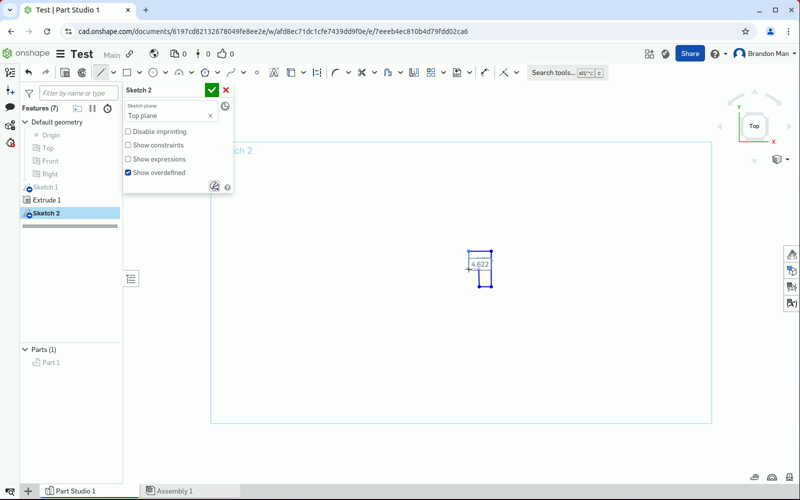
click(468, 268)
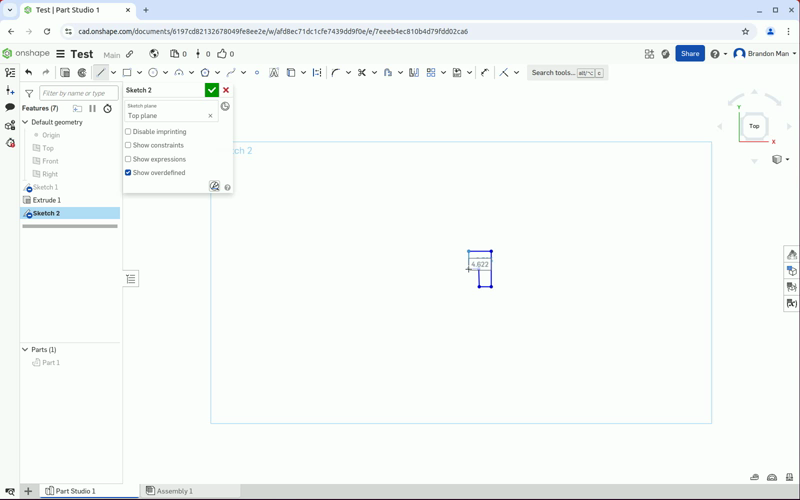
key(esc)
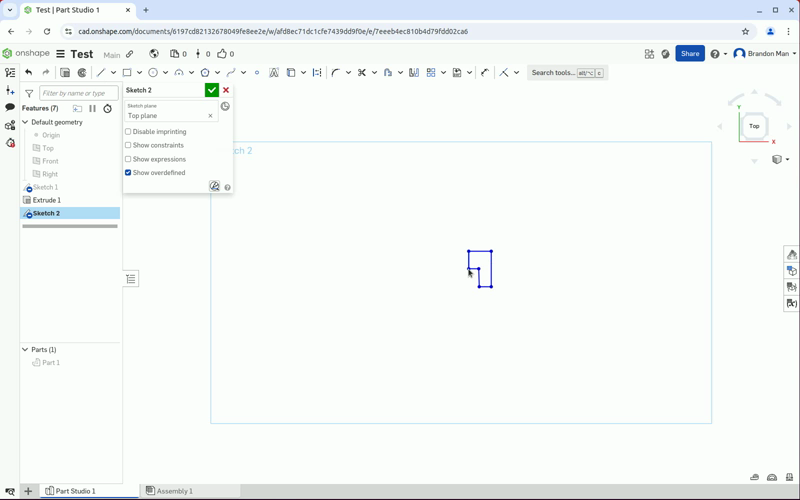
mouse_move(486, 263)
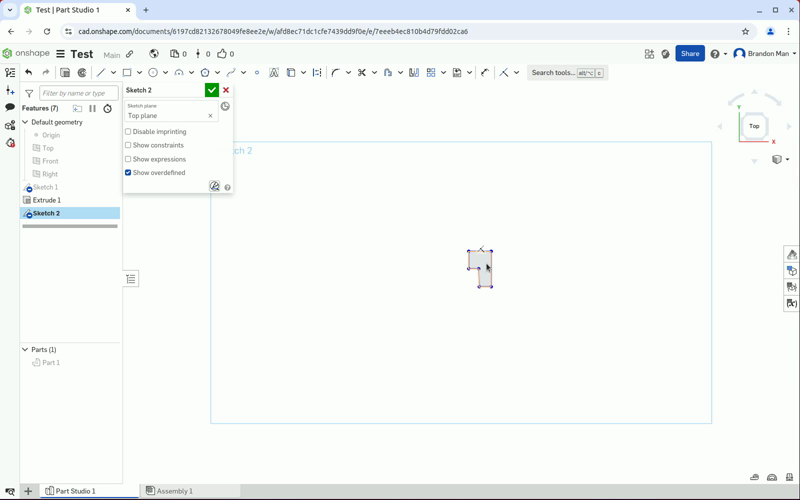
scroll(6)
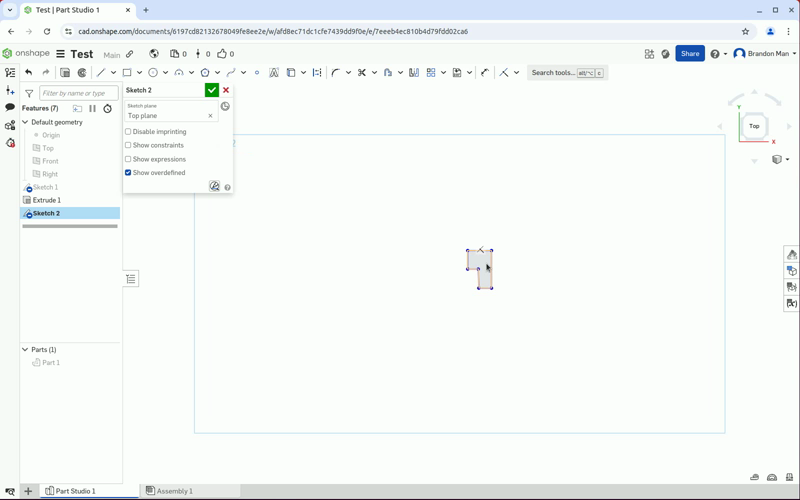
scroll(6)
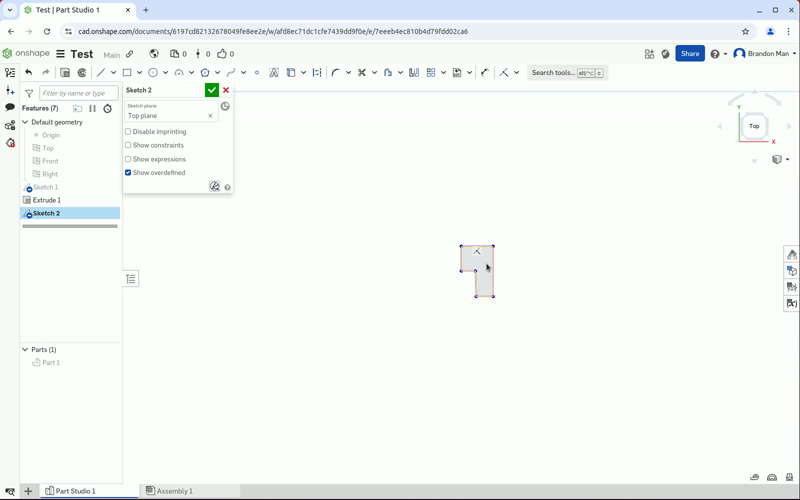
scroll(6)
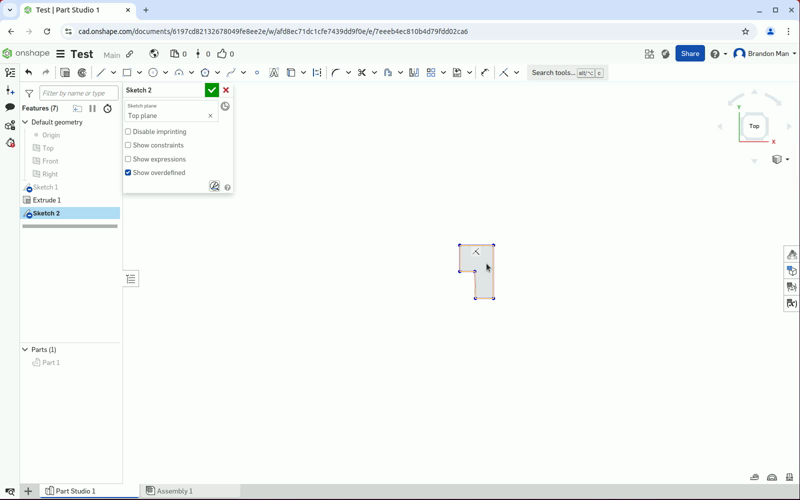
scroll(6)
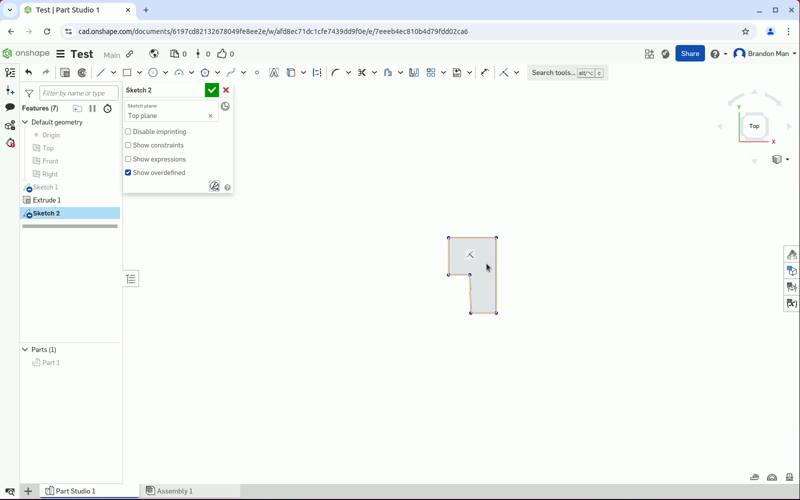
scroll(6)
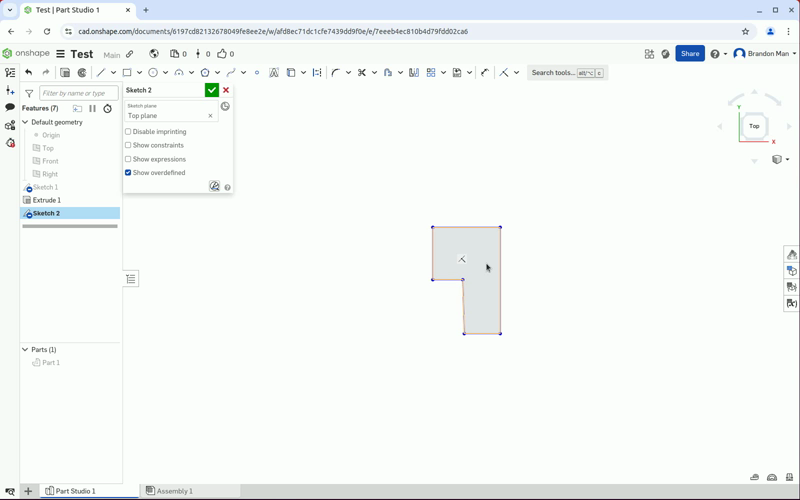
scroll(6)
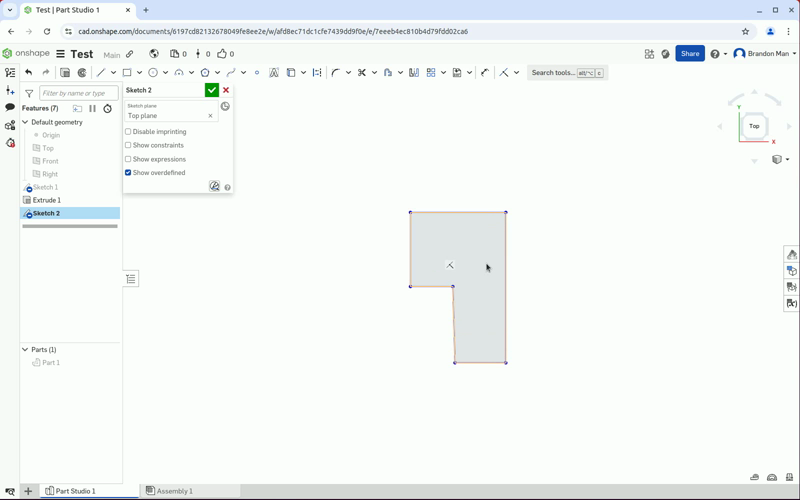
scroll(6)
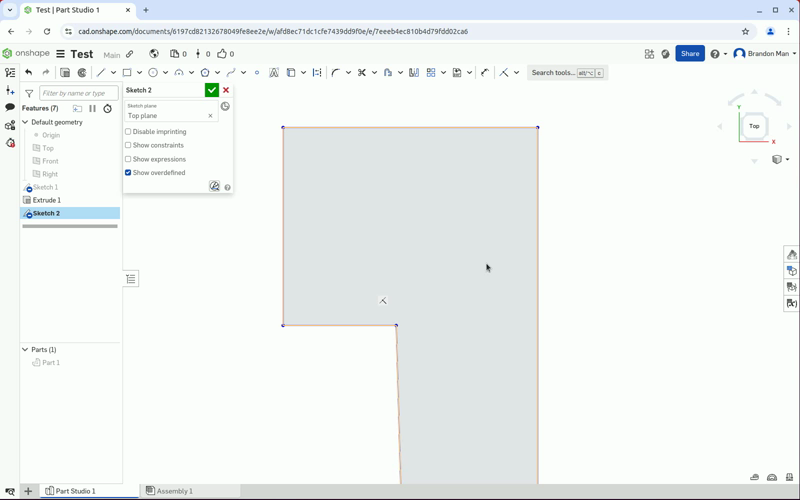
click(486, 263)
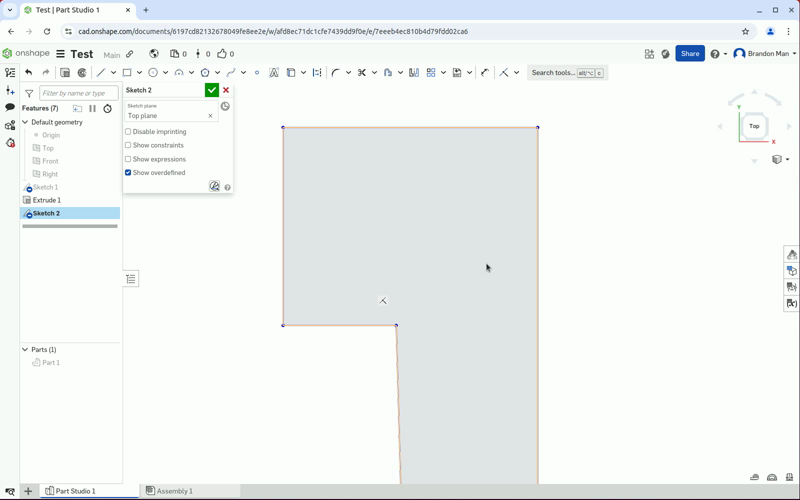
scroll(-6)
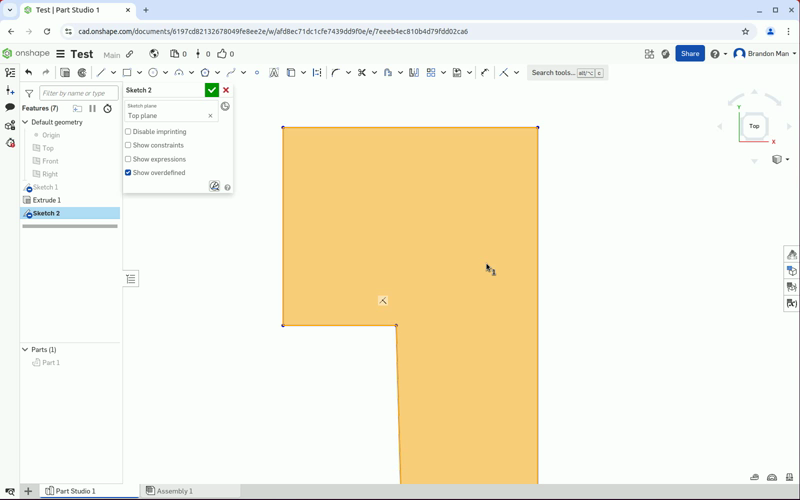
scroll(-6)
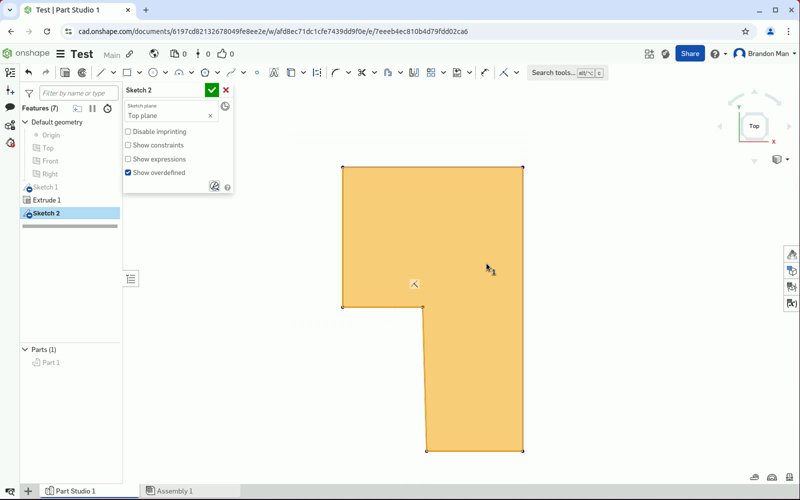
scroll(-6)
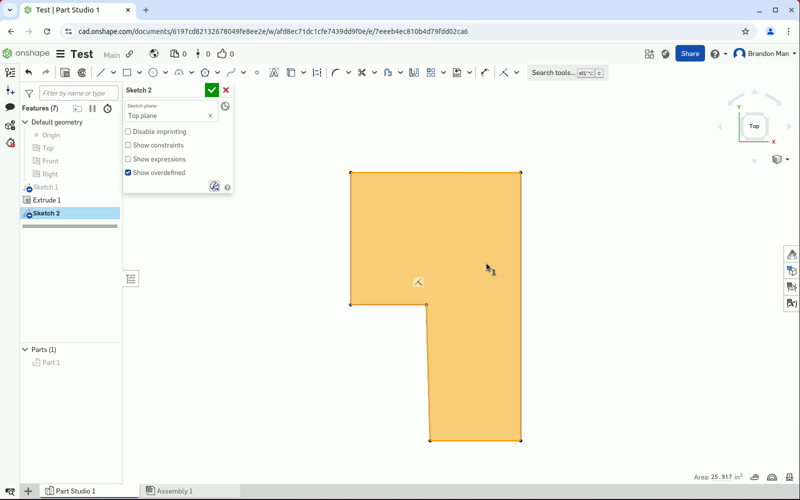
scroll(-6)
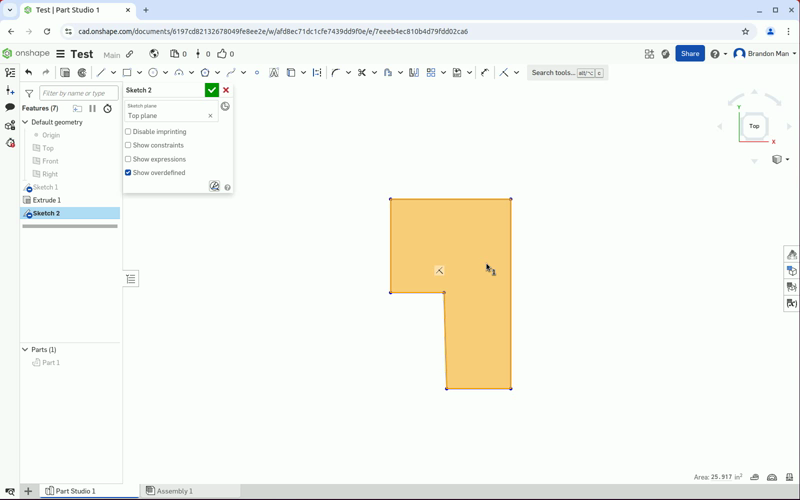
scroll(-6)
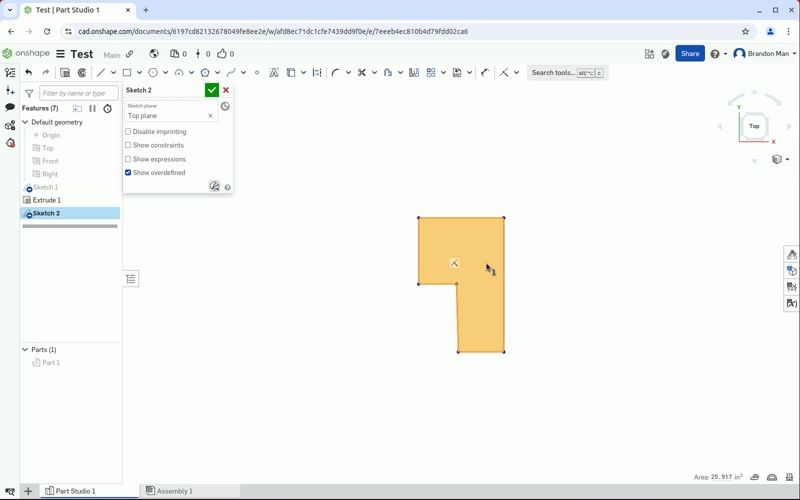
scroll(-6)
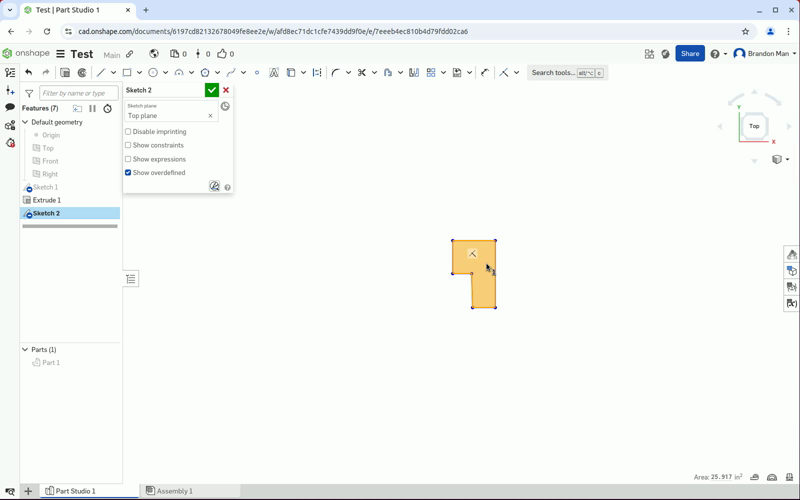
scroll(-6)
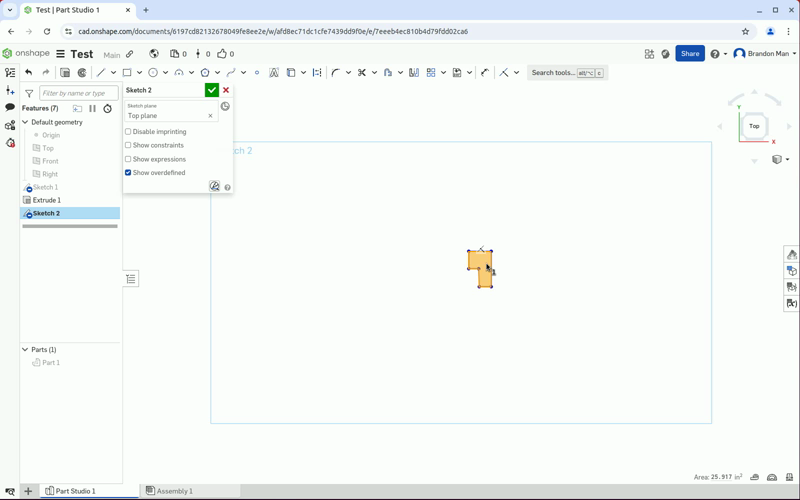
mouse_move(73, 352)
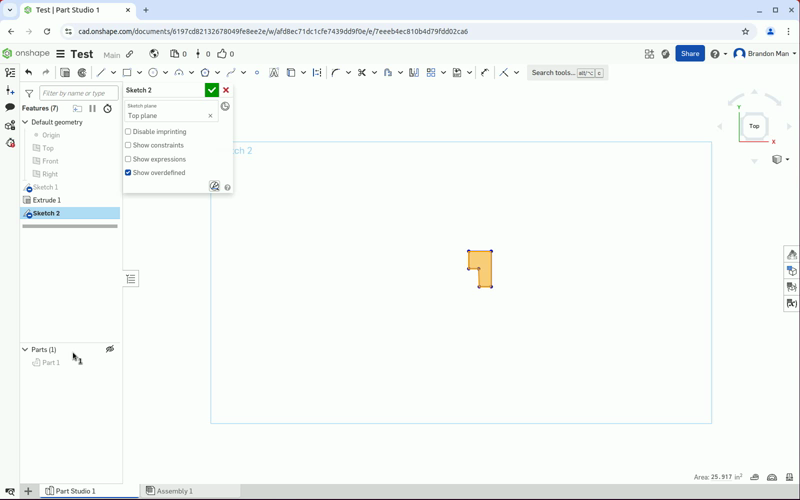
key(shift+y)
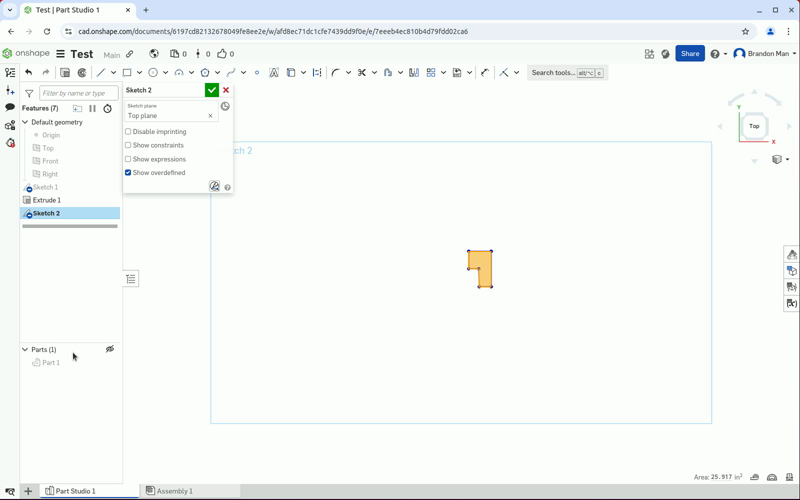
key(shift+e)
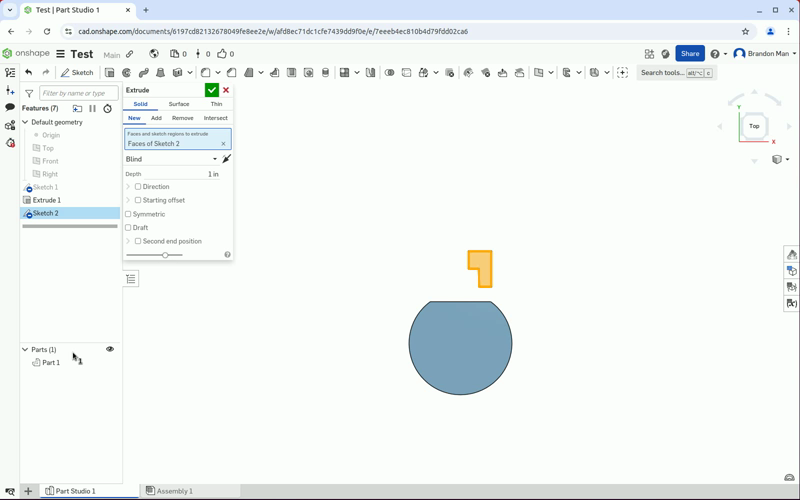
mouse_move(143, 106)
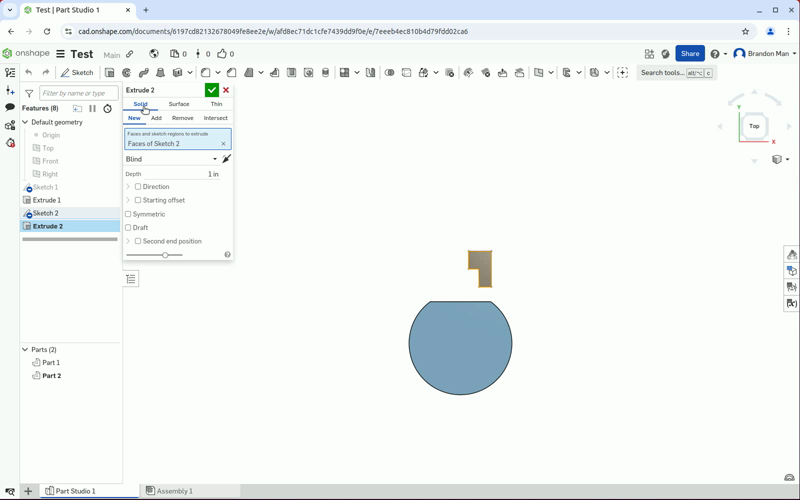
click(143, 106)
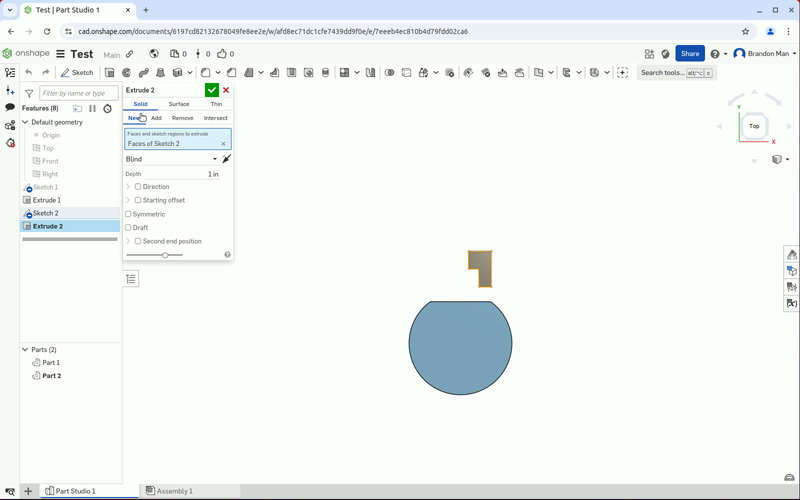
mouse_move(137, 120)
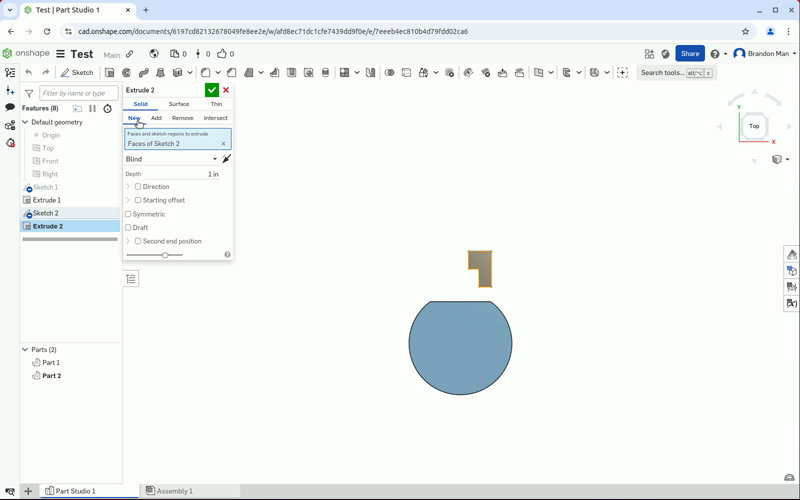
click(137, 120)
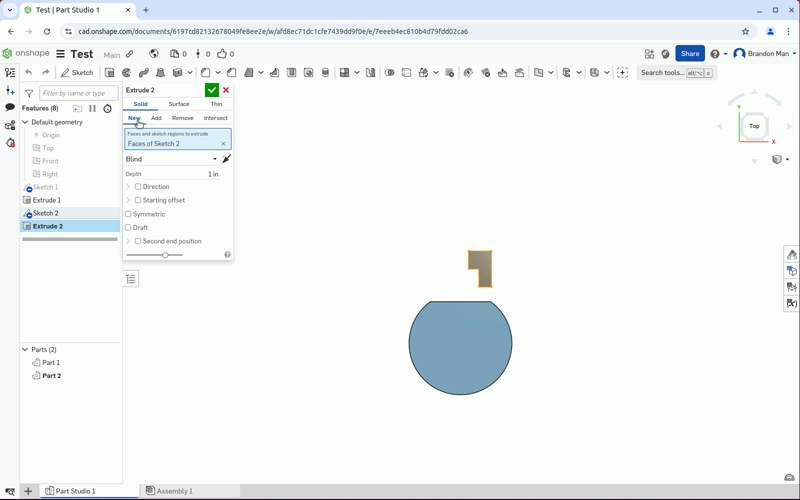
key(tab, 4)
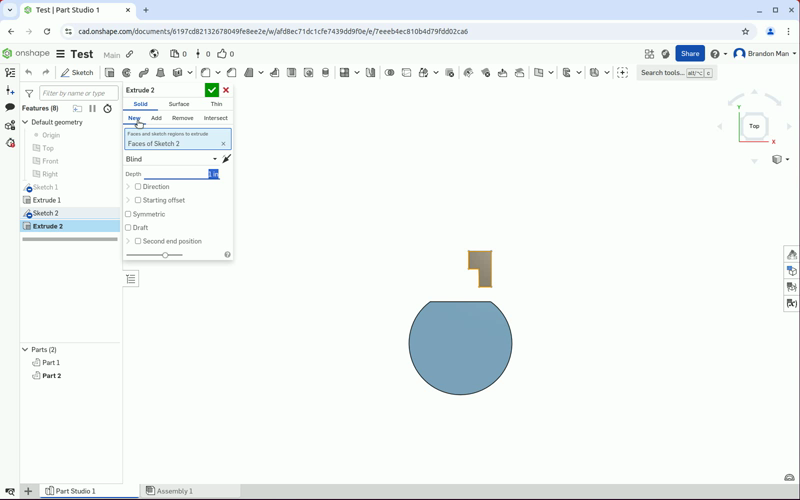
text(2.407)
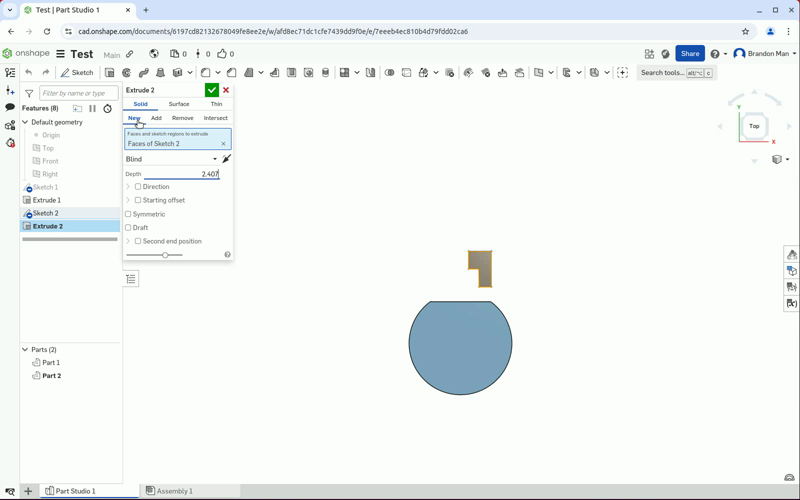
key(enter)
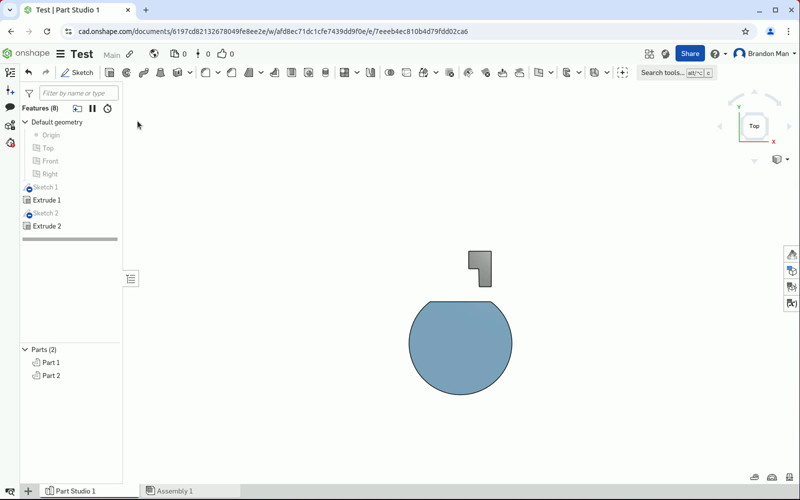
key(shift+h)
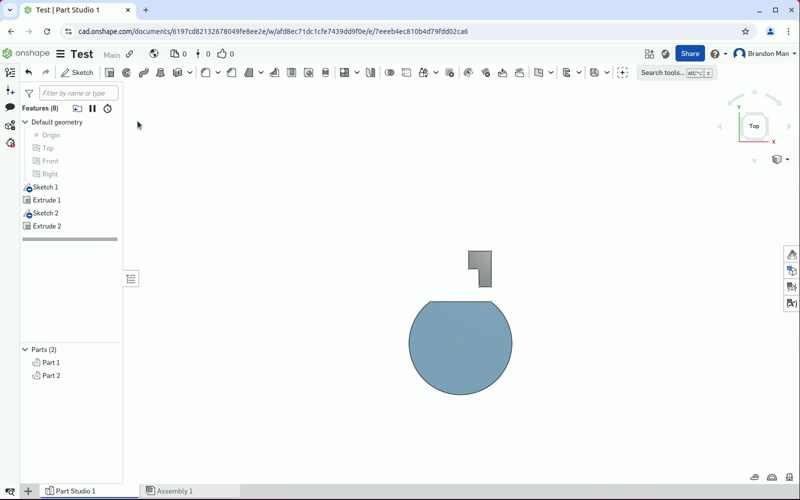
key(shift+h)
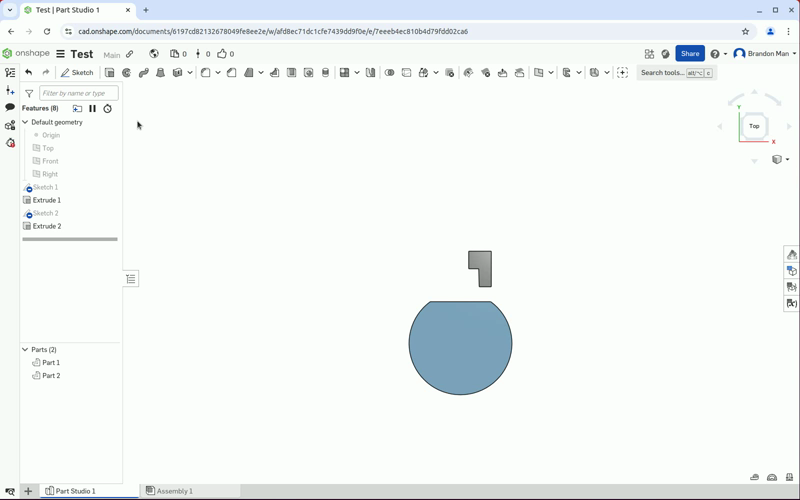
mouse_move(73, 189)
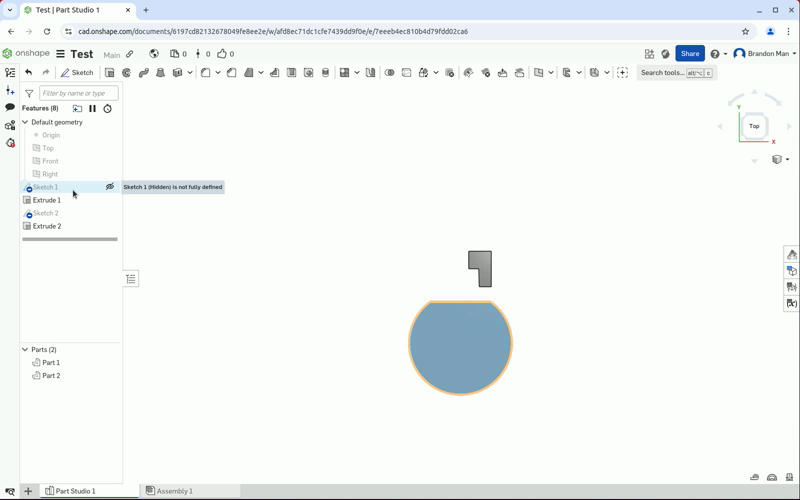
click(73, 189)
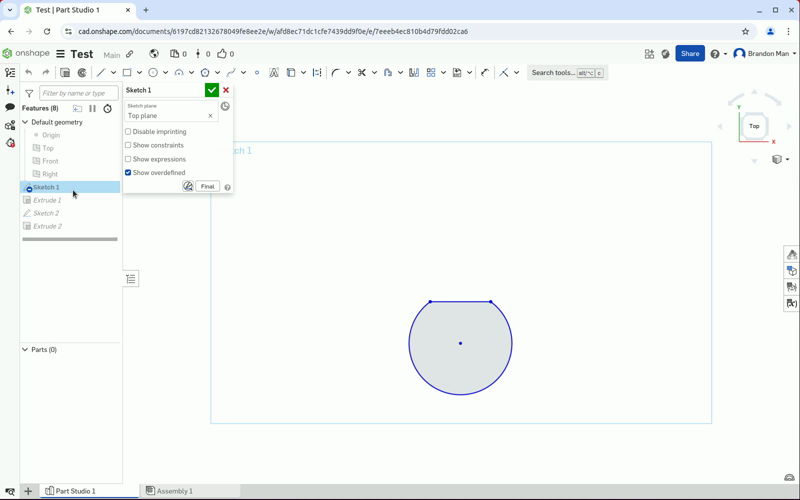
mouse_move(229, 92)
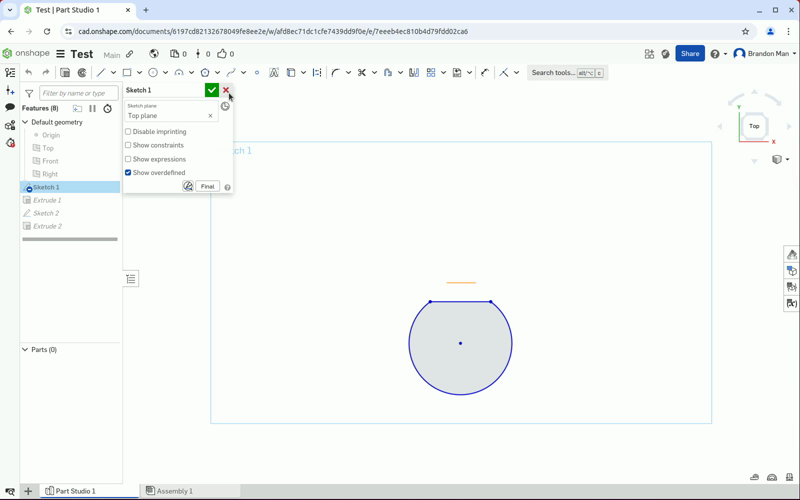
click(229, 92)
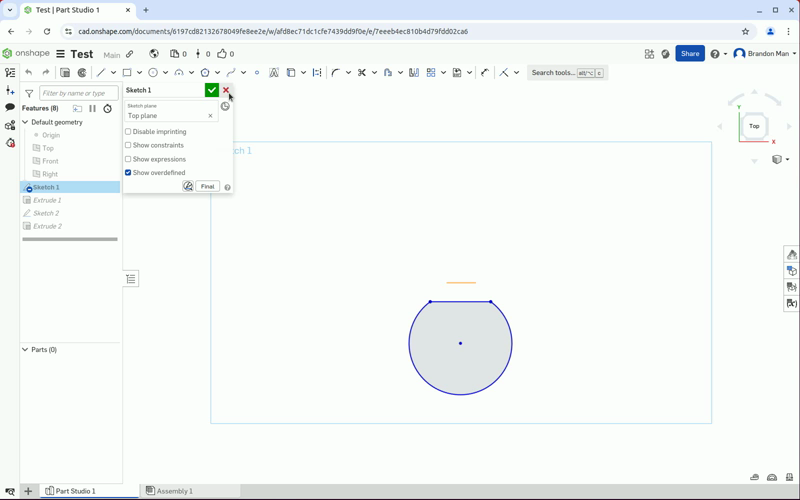
key(shift+s)
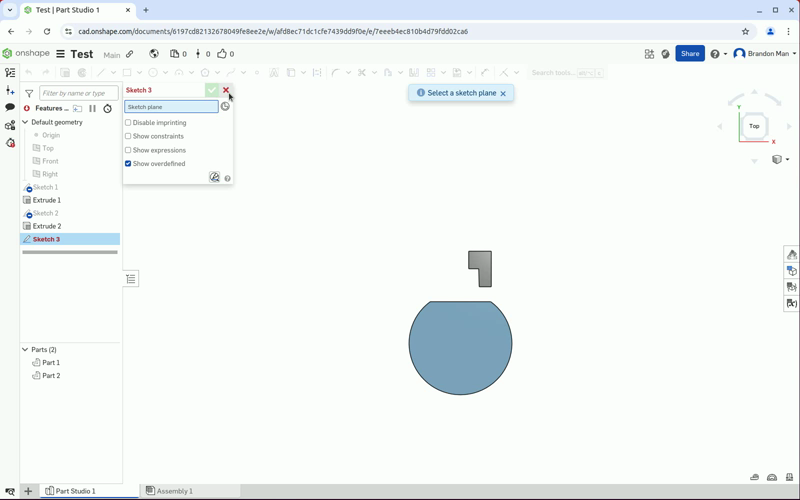
mouse_move(73, 150)
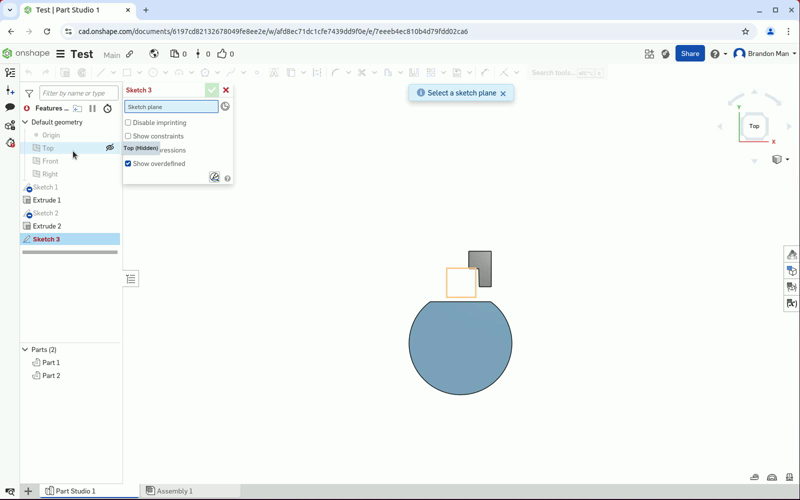
click(73, 150)
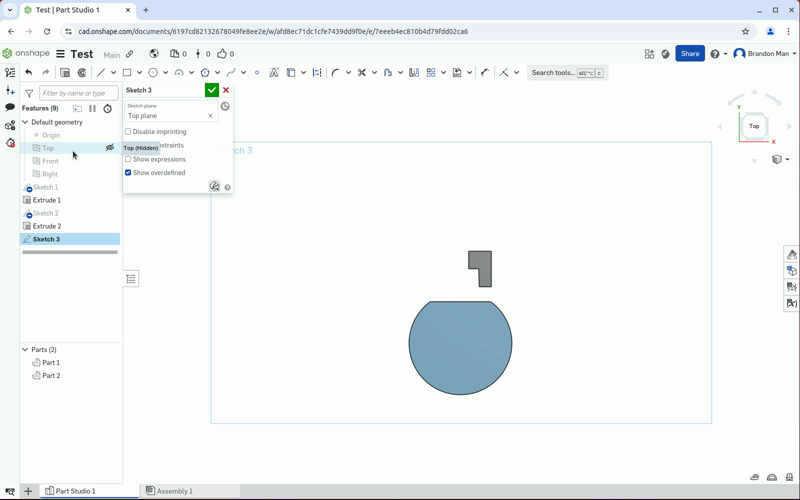
mouse_move(73, 352)
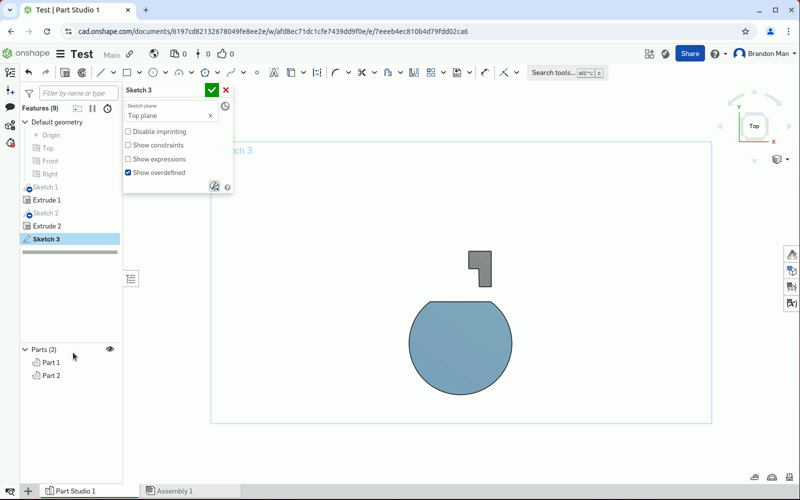
key(y)
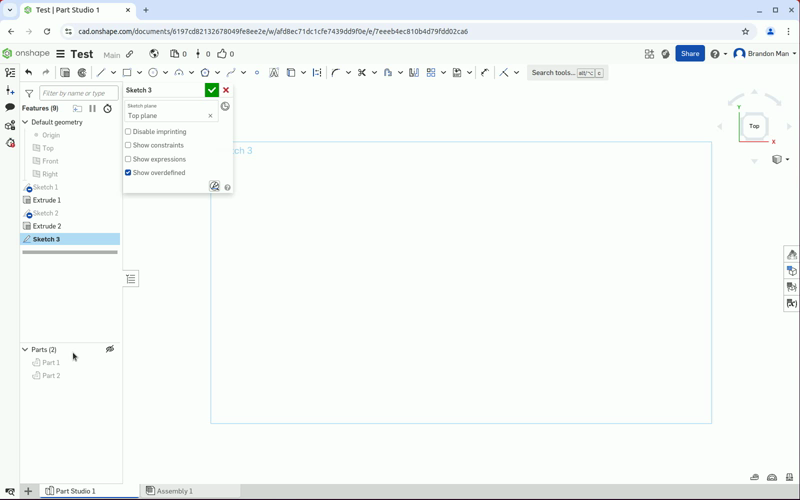
key(l)
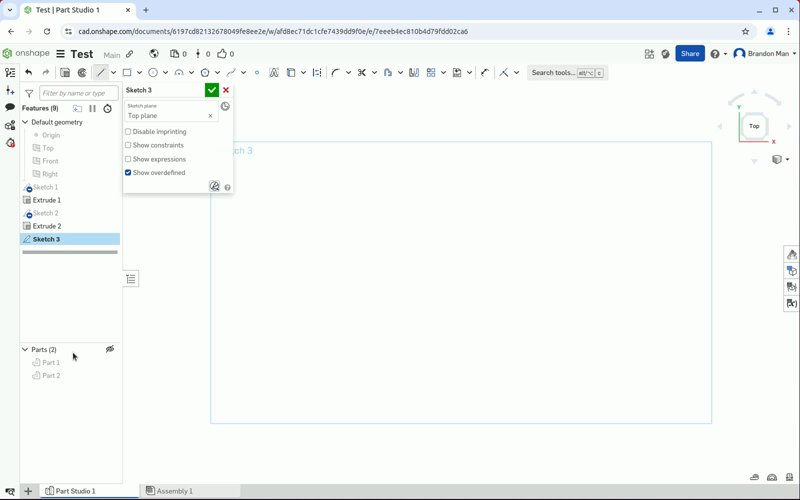
key_down(shift)
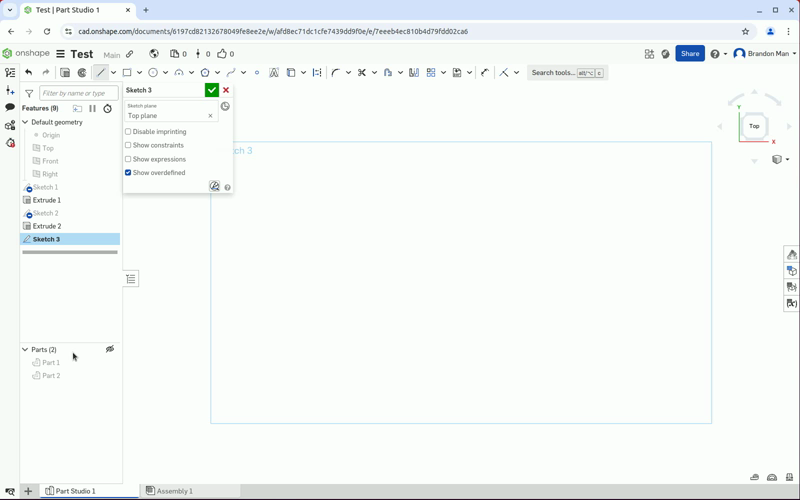
mouse_move(430, 286)
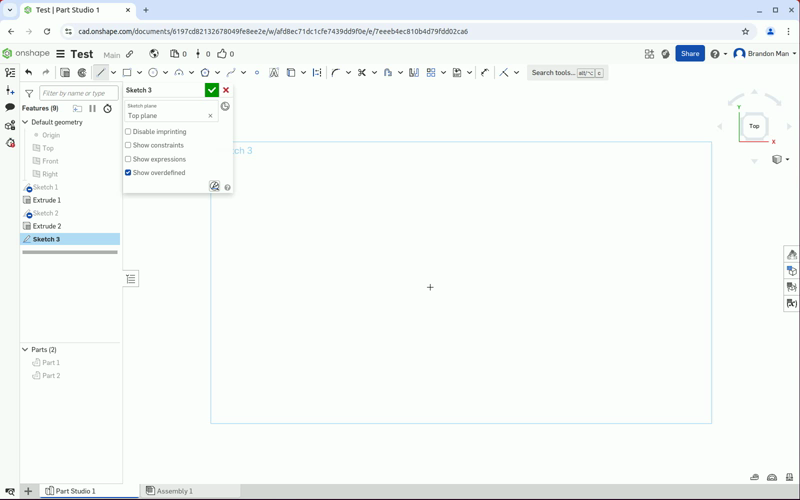
click(430, 286)
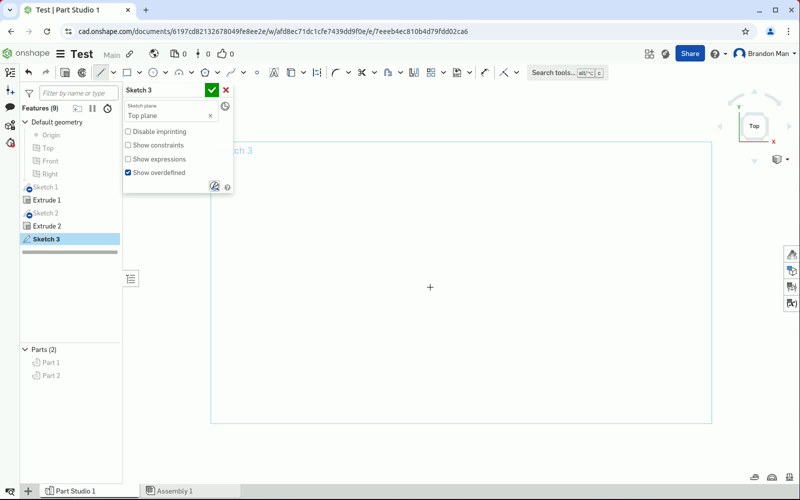
key_up(shift)
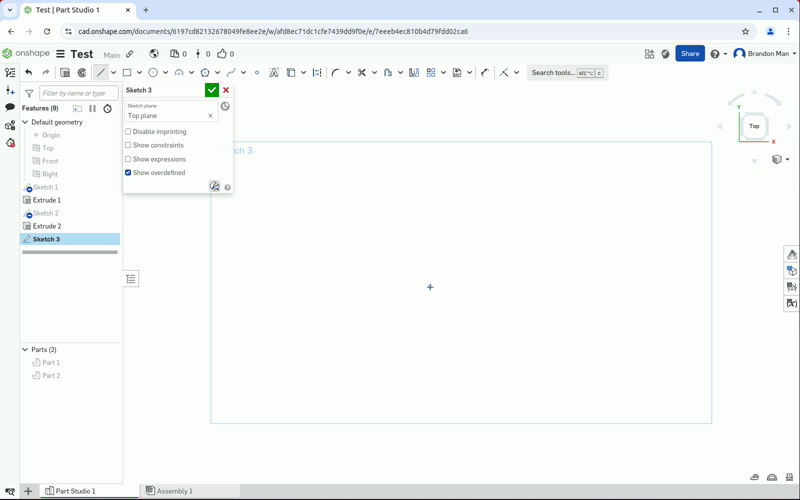
key_down(shift)
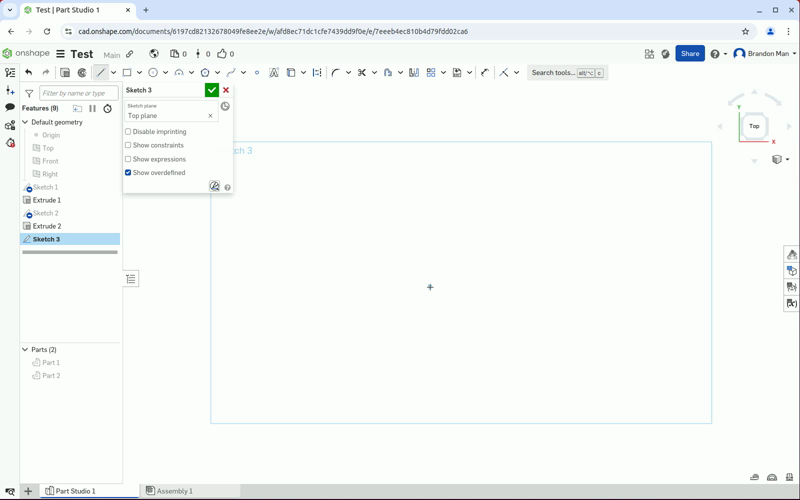
mouse_move(460, 286)
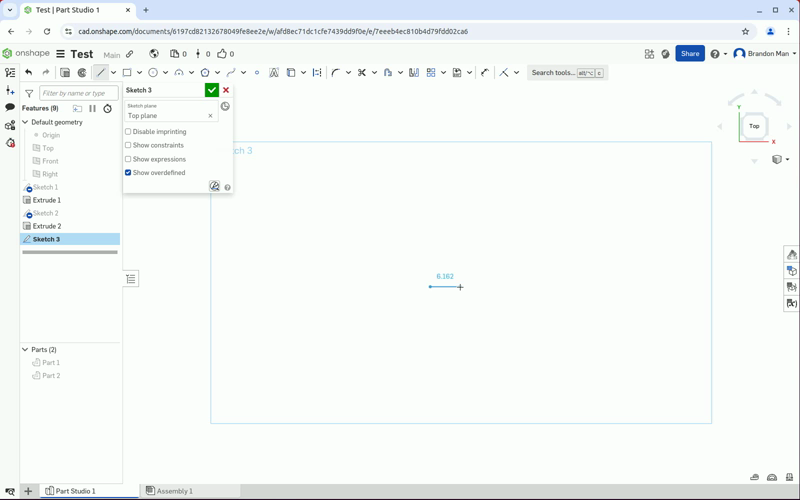
mouse_move(442, 286)
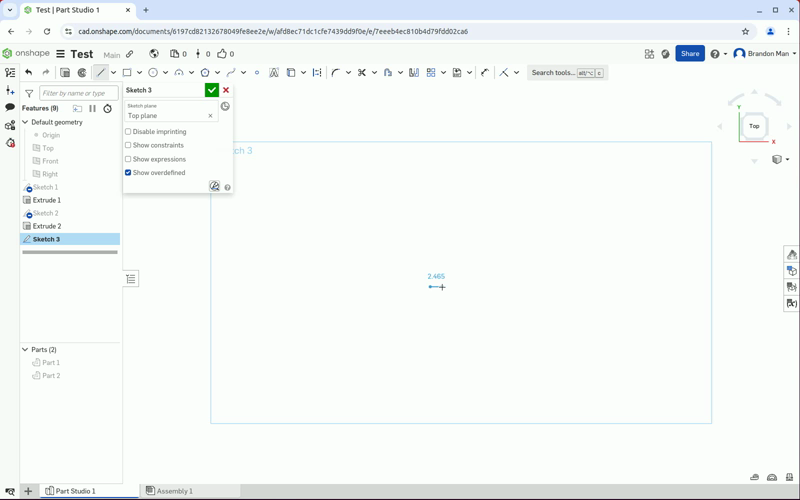
click(442, 286)
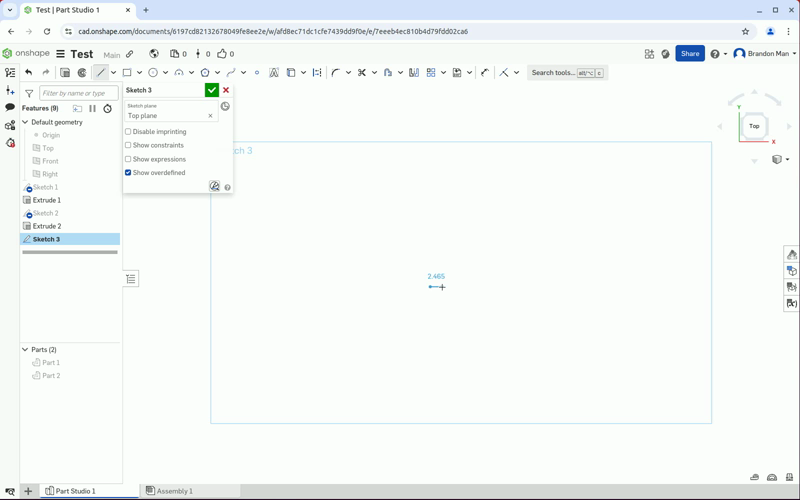
key_up(shift)
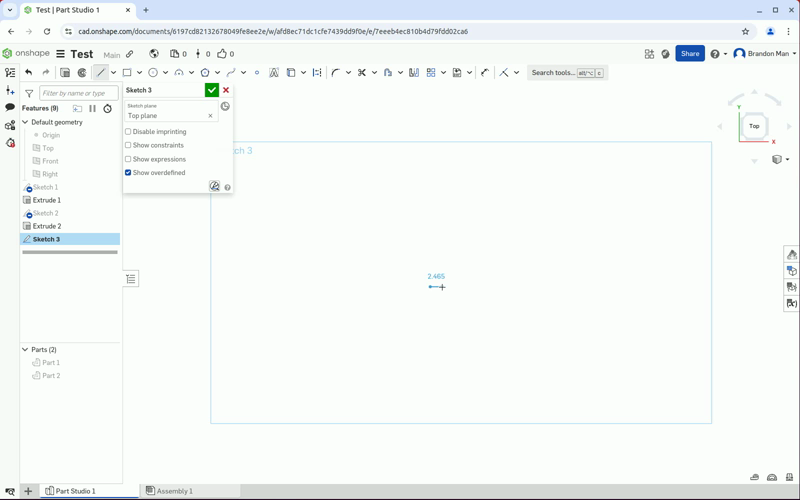
key_down(shift)
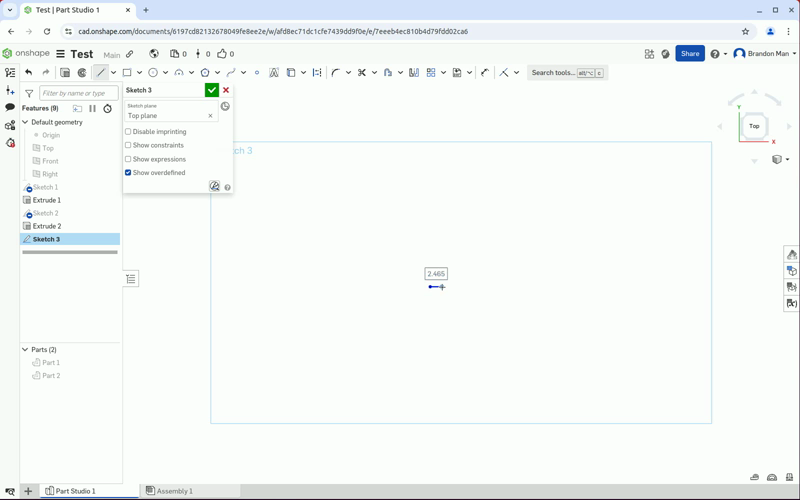
mouse_move(472, 286)
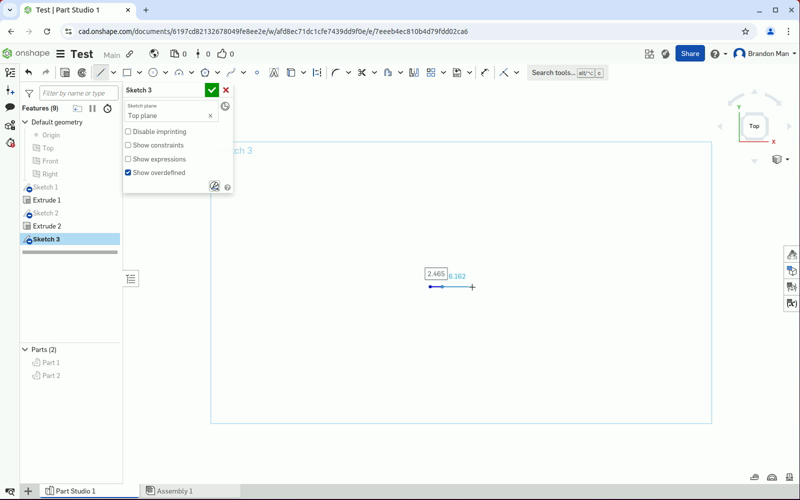
mouse_move(442, 268)
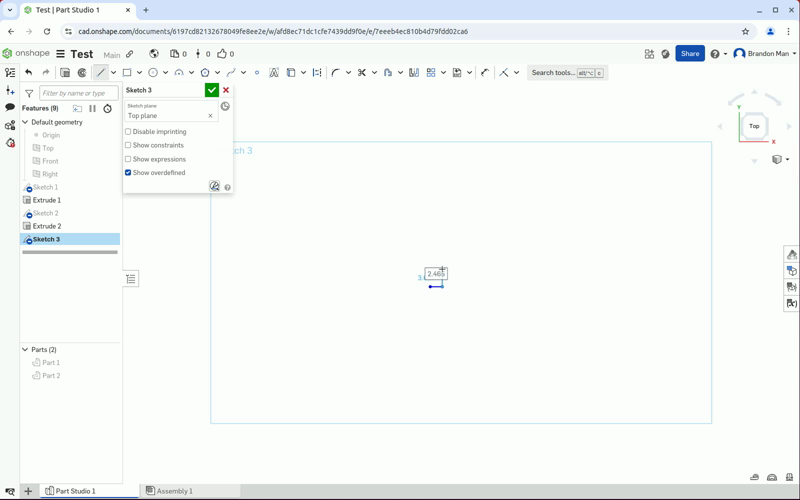
click(442, 268)
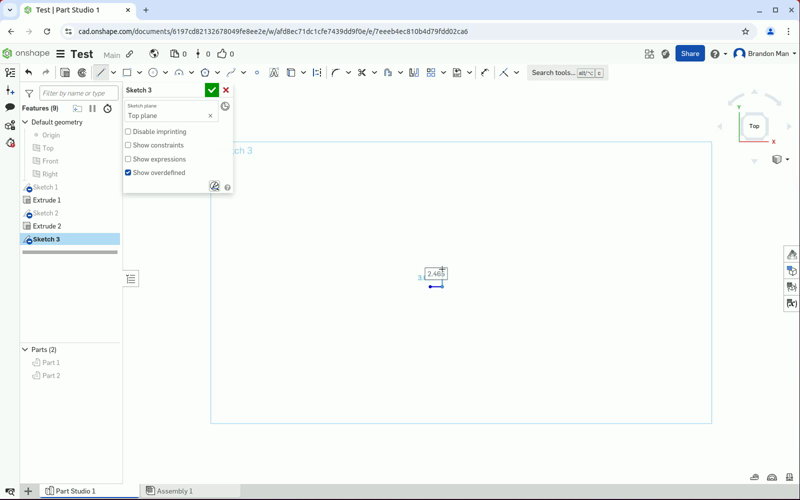
key_up(shift)
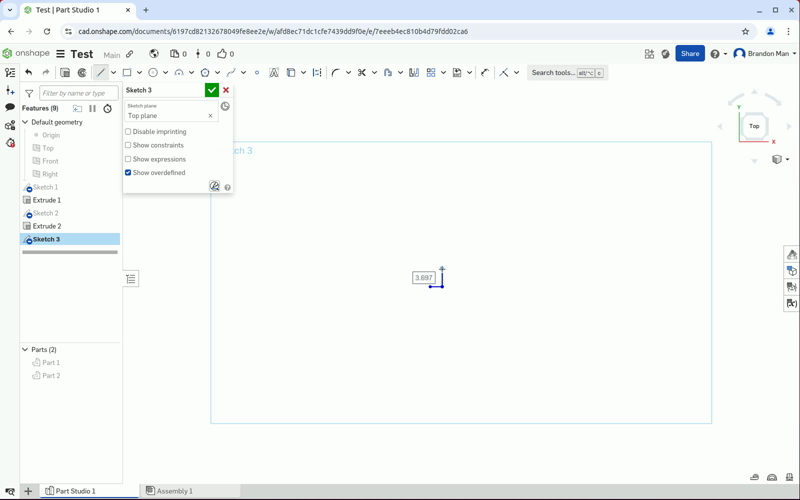
key_down(shift)
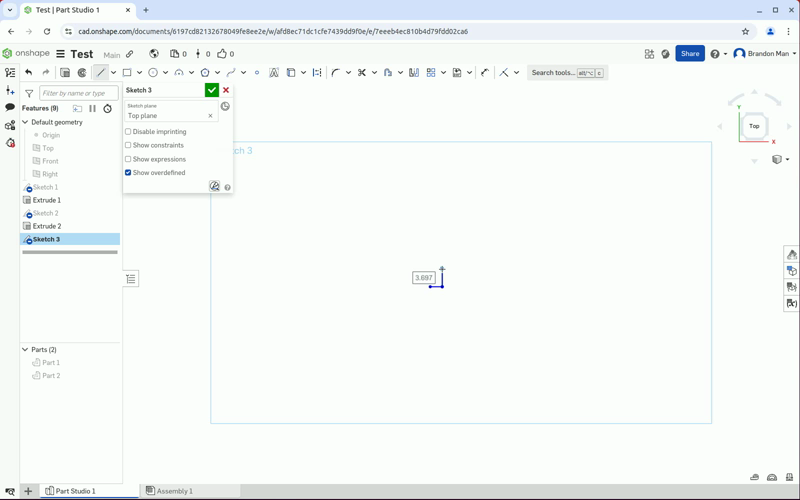
mouse_move(472, 268)
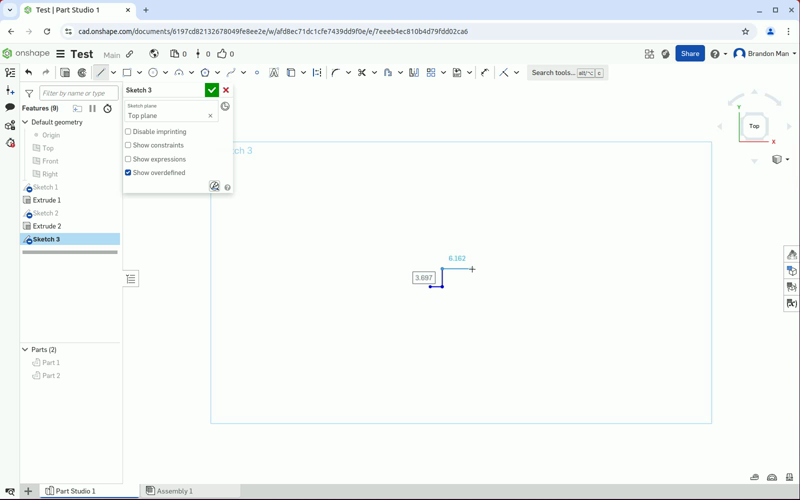
mouse_move(452, 268)
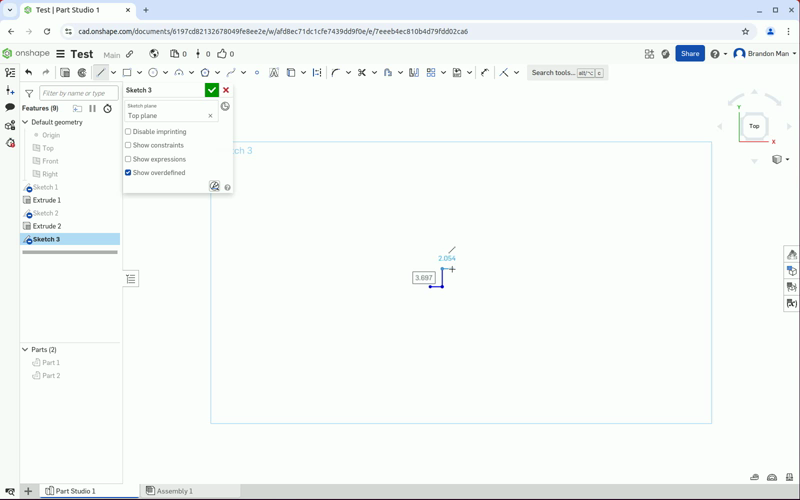
click(452, 268)
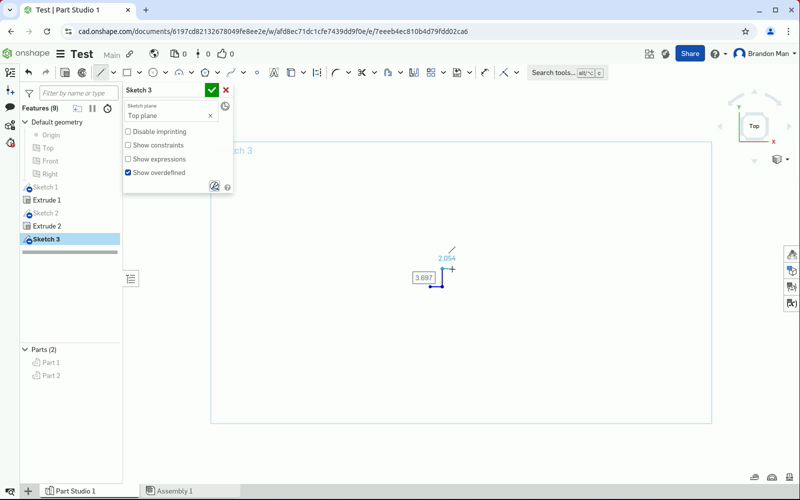
key_up(shift)
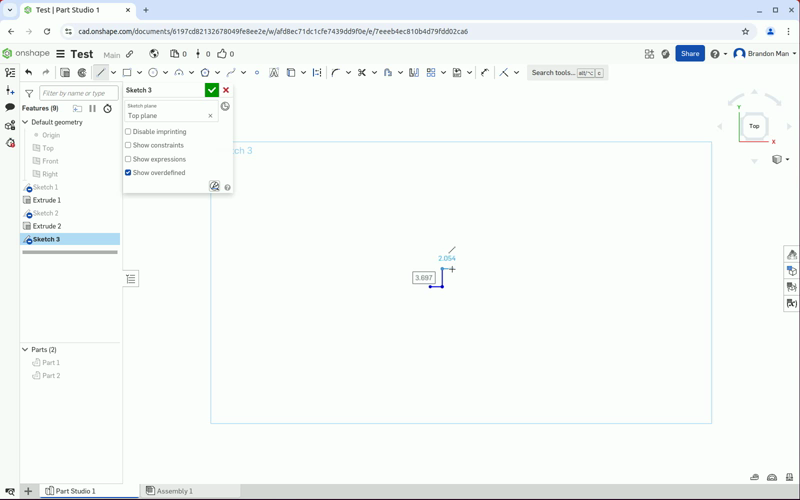
key_down(shift)
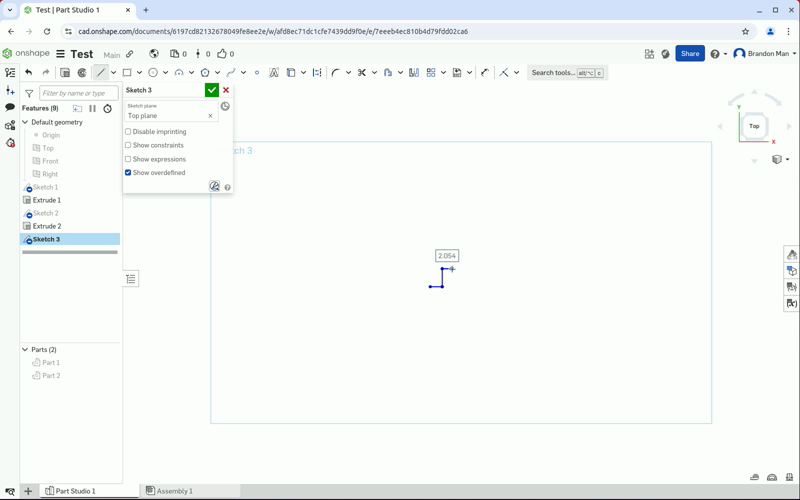
mouse_move(482, 268)
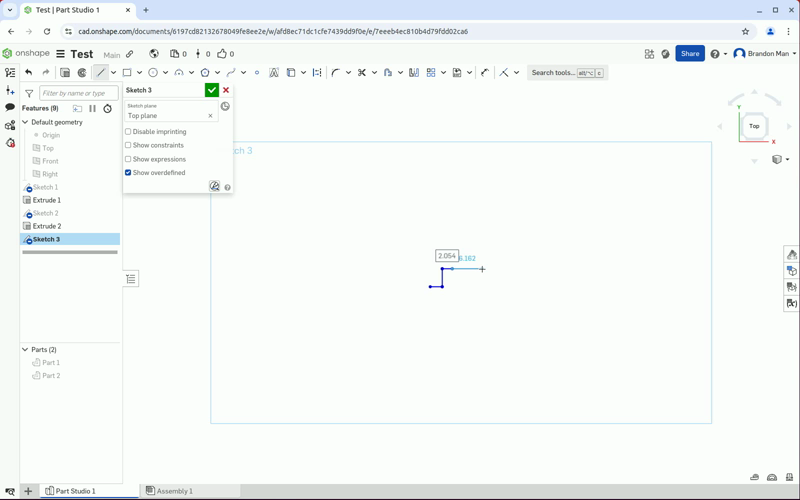
mouse_move(452, 251)
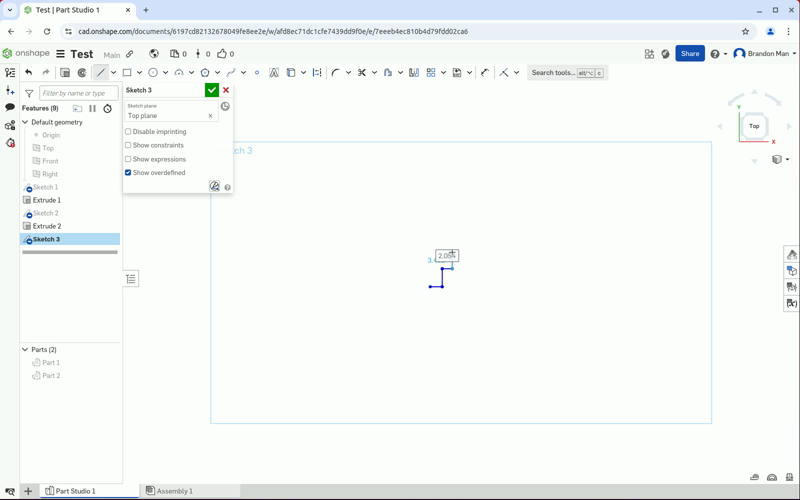
click(452, 251)
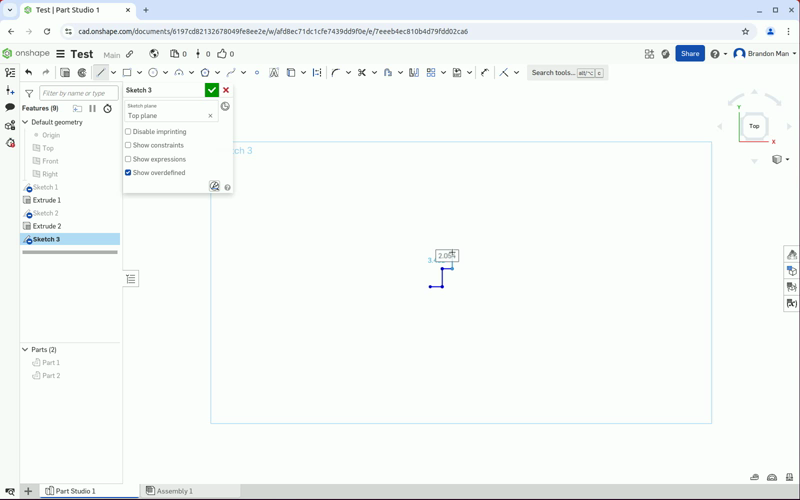
key_up(shift)
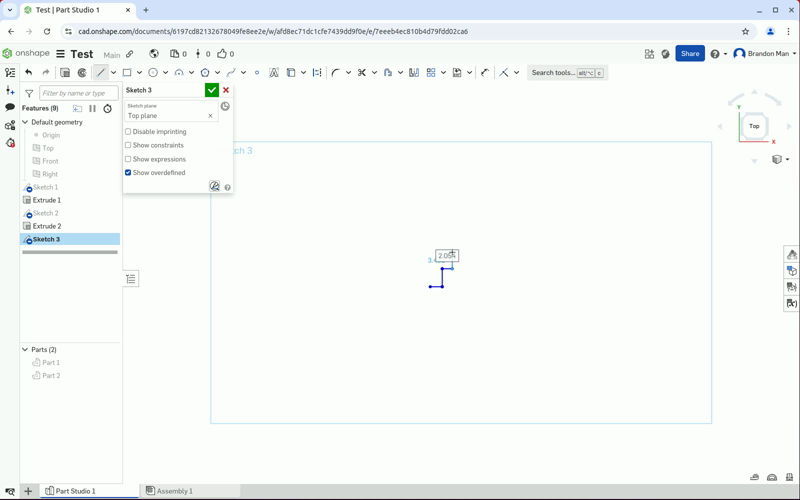
key_down(shift)
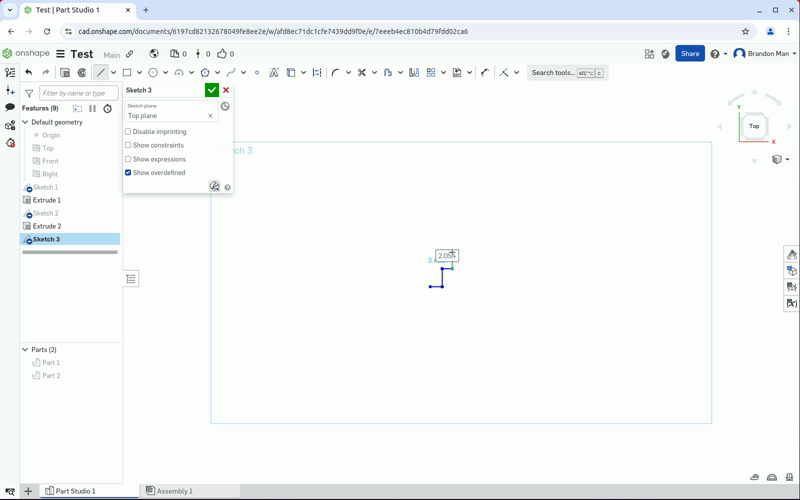
mouse_move(482, 251)
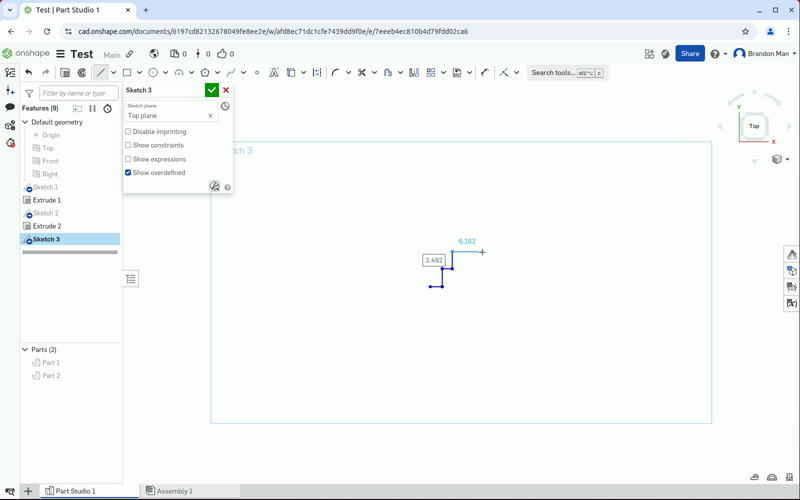
mouse_move(430, 251)
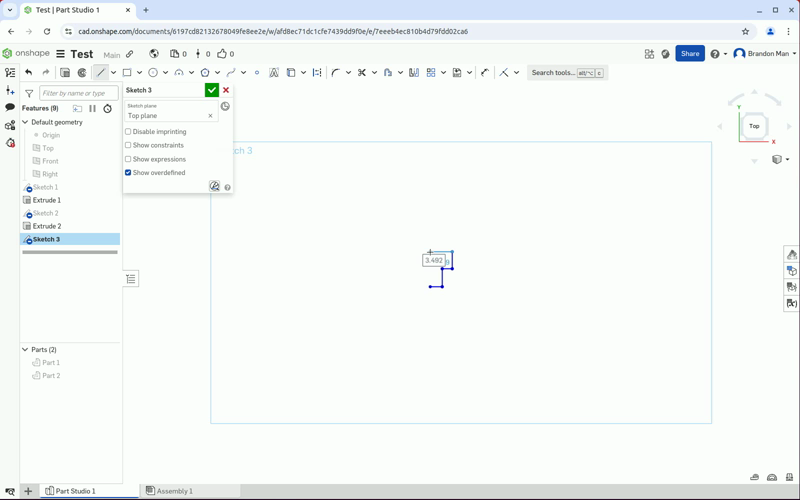
click(430, 251)
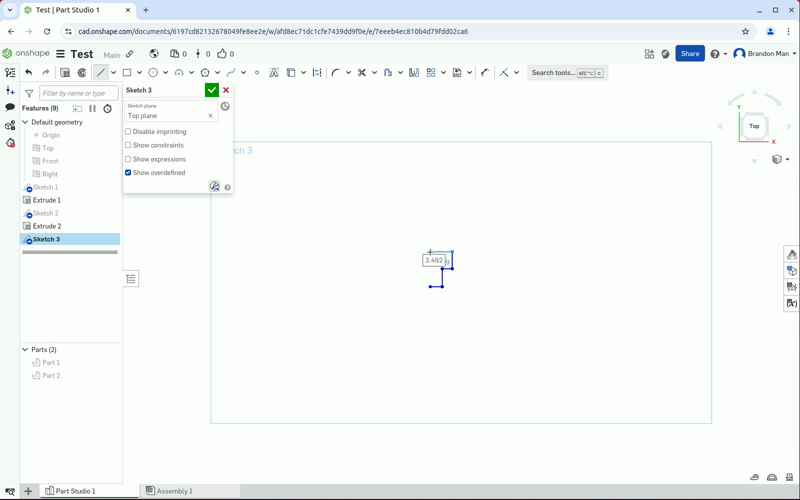
key_up(shift)
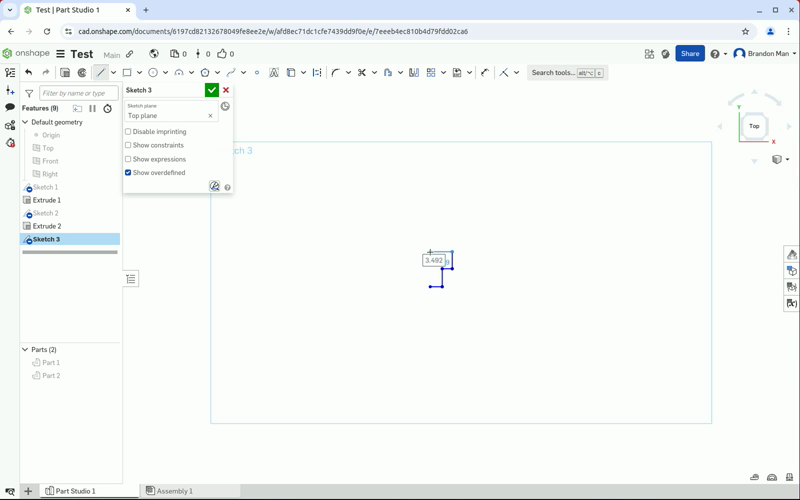
mouse_move(460, 251)
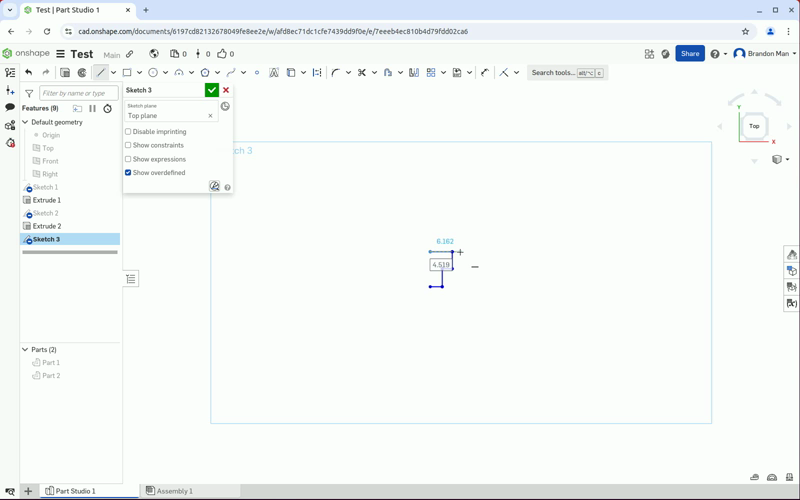
key_down(shift)
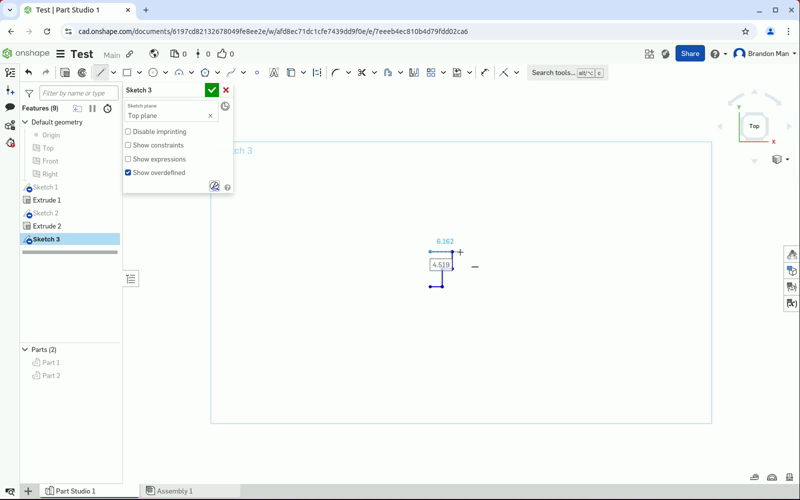
mouse_move(430, 286)
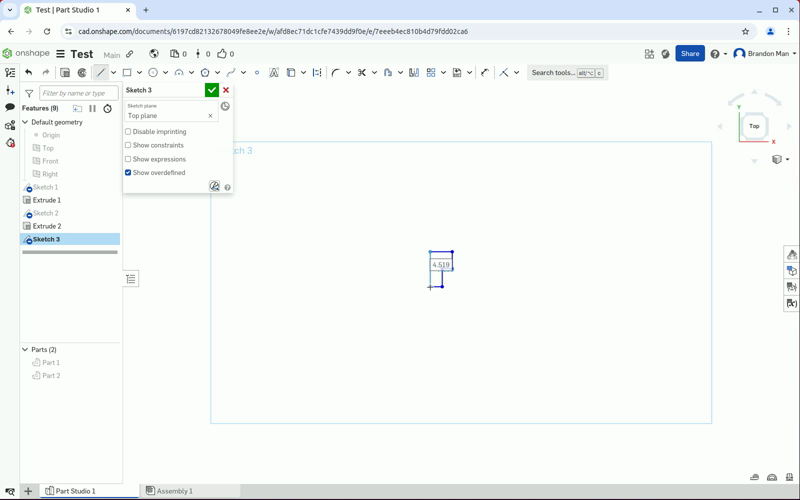
key_up(shift)
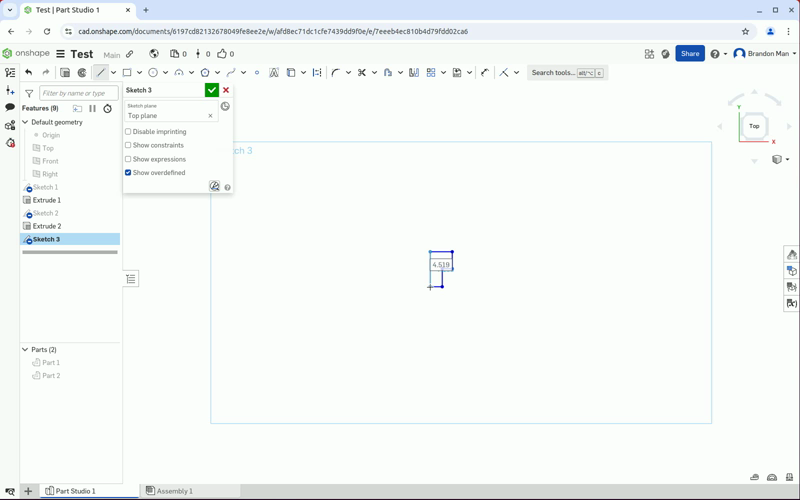
click(430, 286)
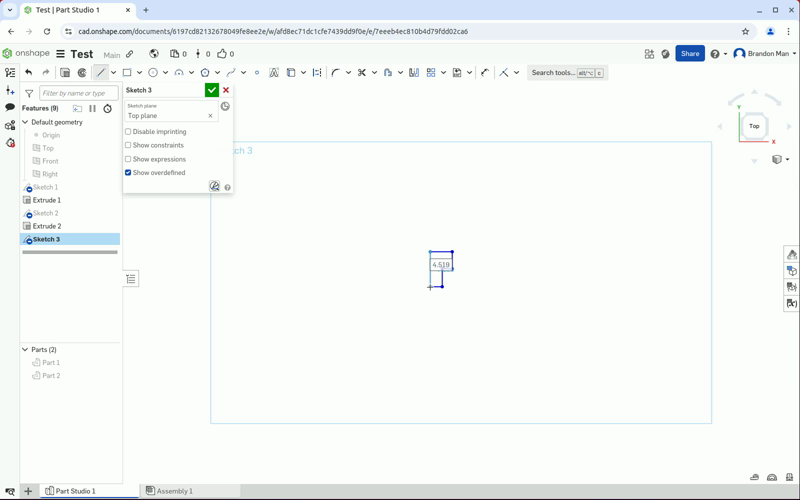
key(esc)
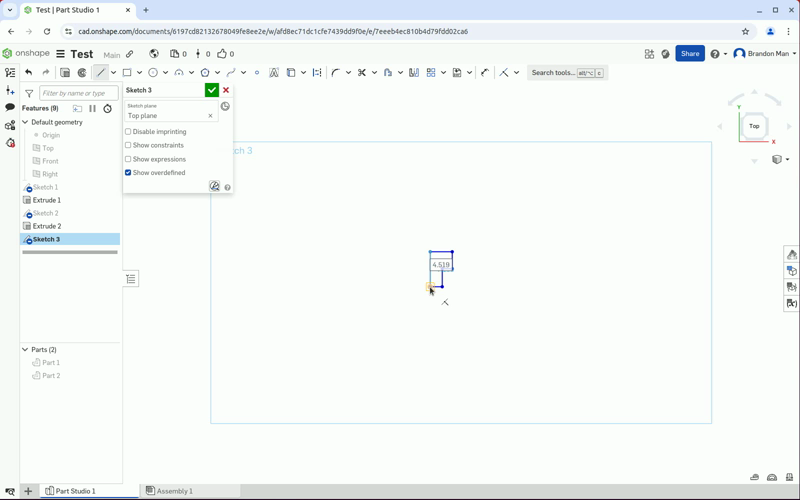
mouse_move(439, 259)
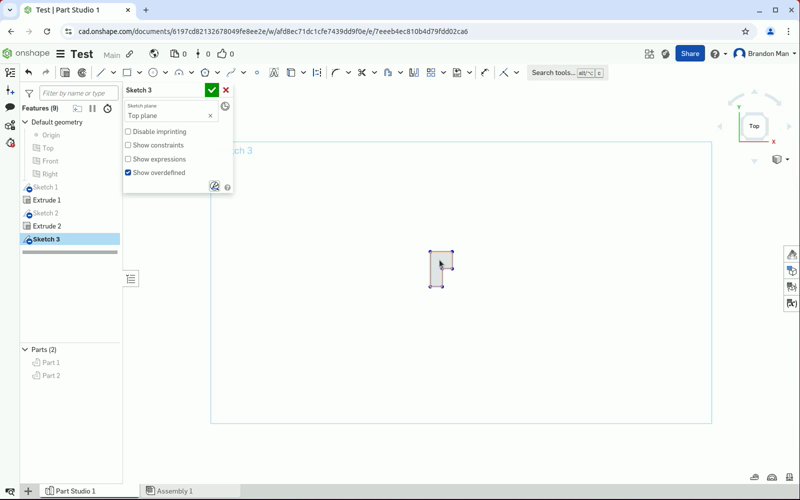
scroll(6)
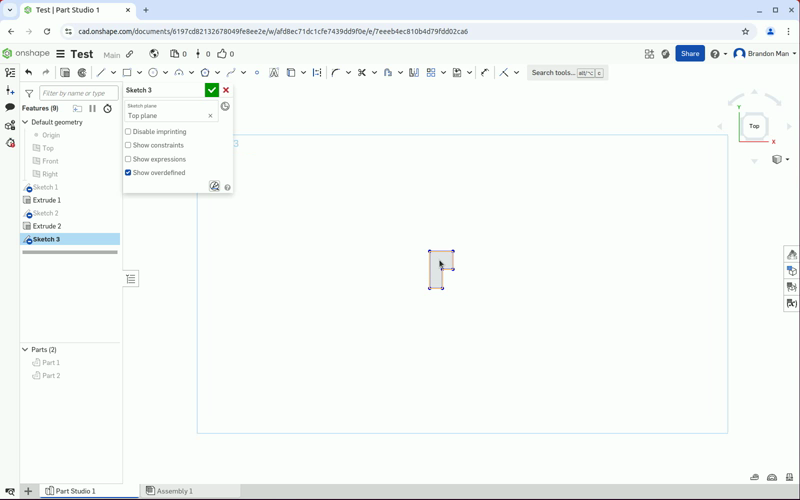
scroll(6)
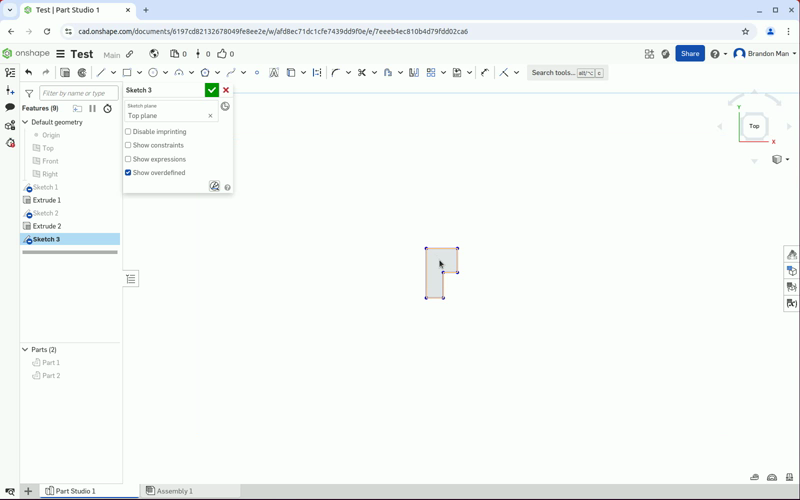
scroll(6)
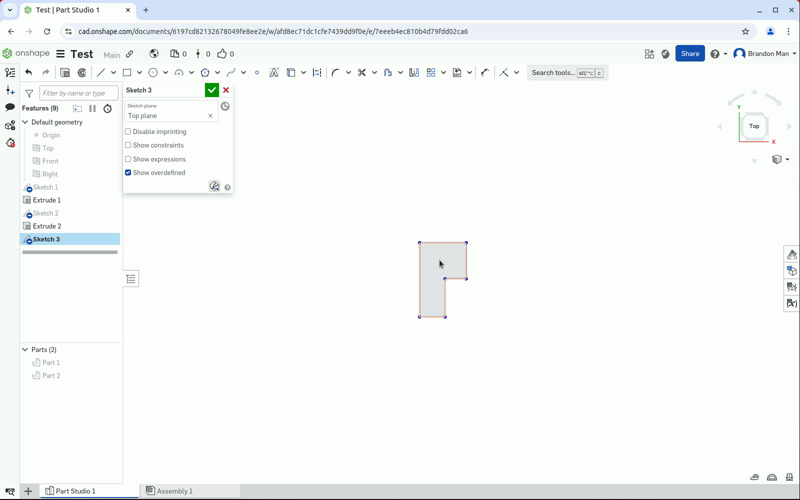
scroll(6)
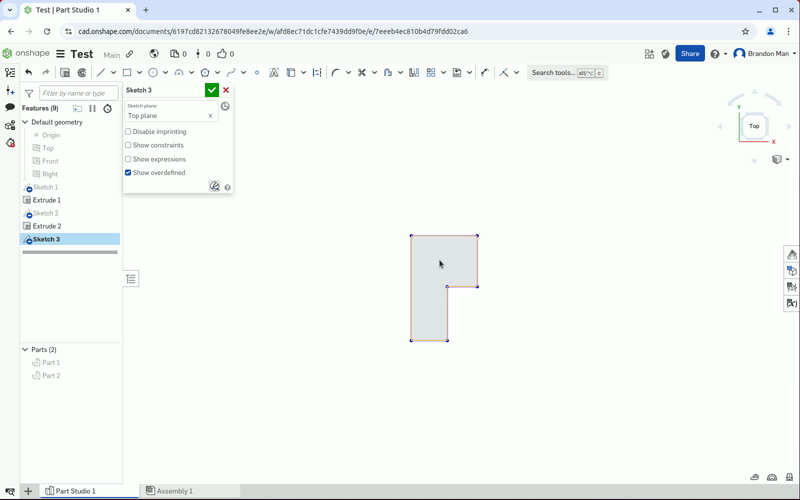
scroll(6)
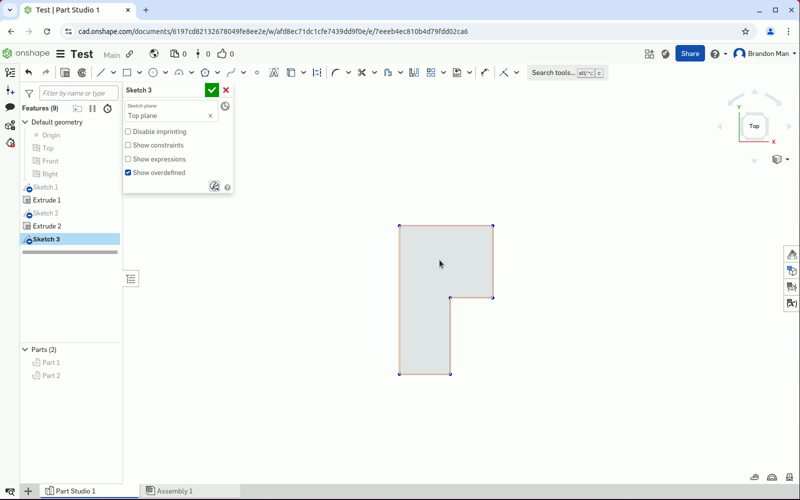
scroll(6)
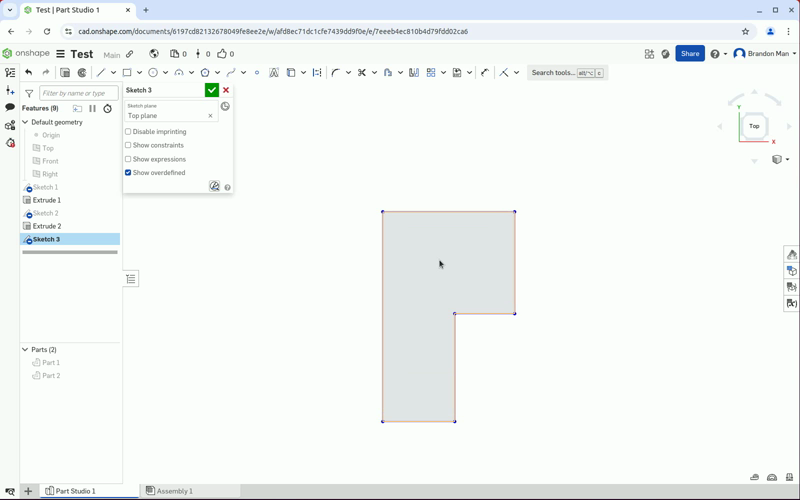
scroll(6)
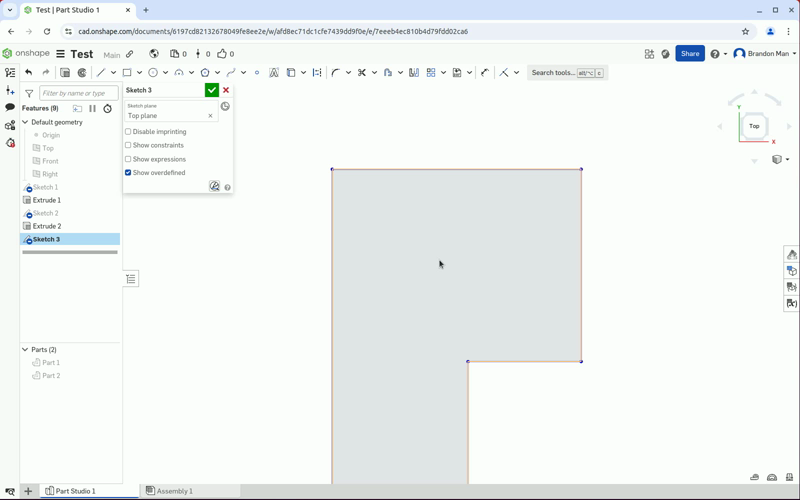
click(439, 259)
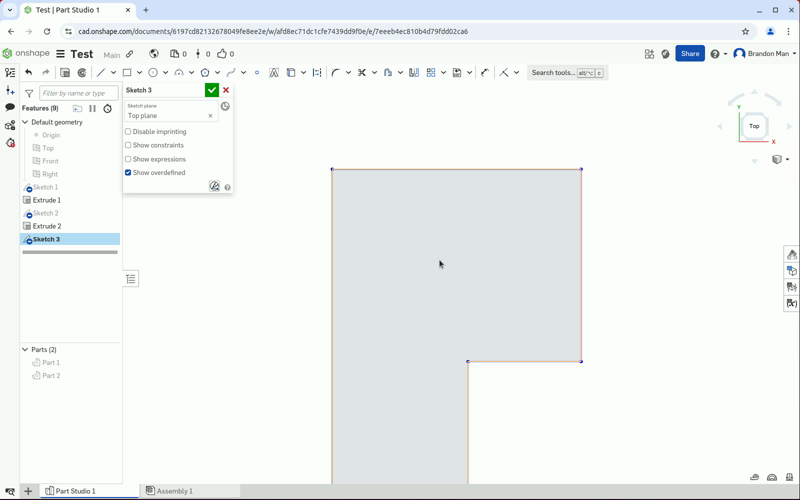
scroll(-6)
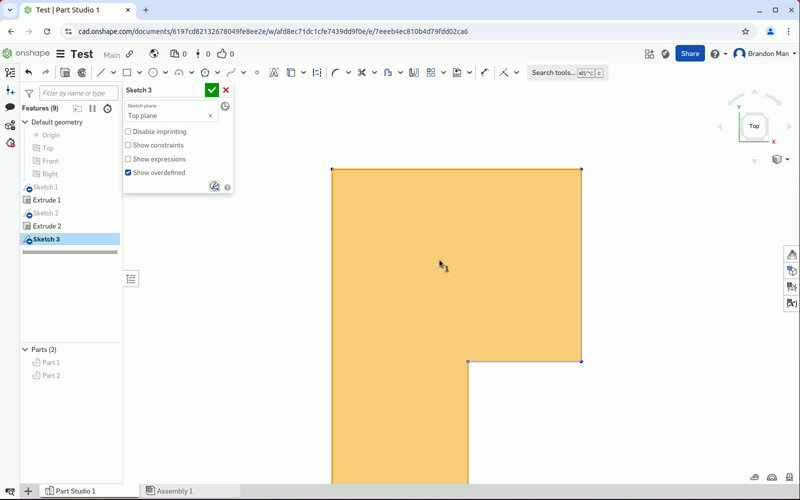
scroll(-6)
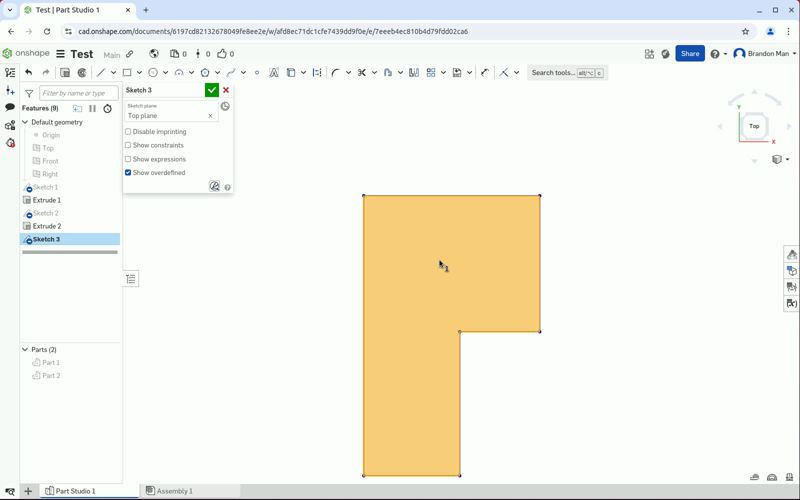
scroll(-6)
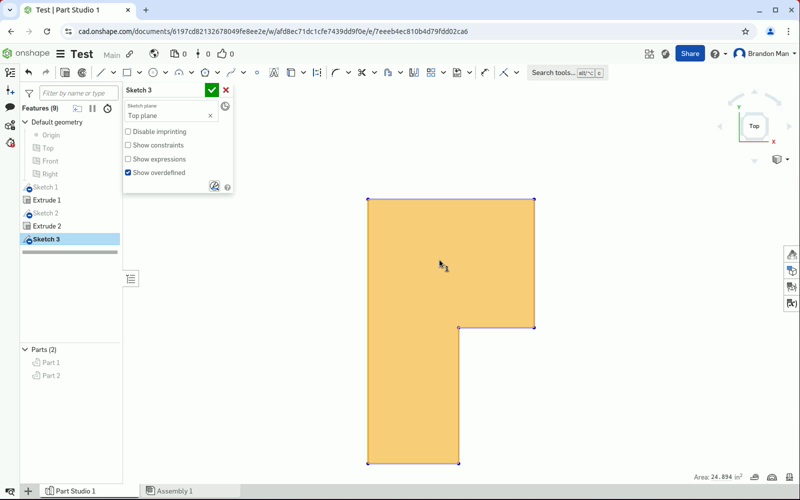
scroll(-6)
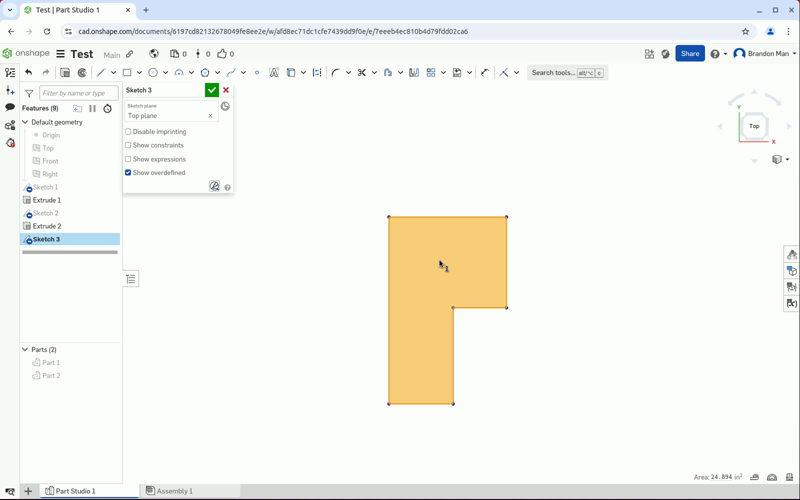
scroll(-6)
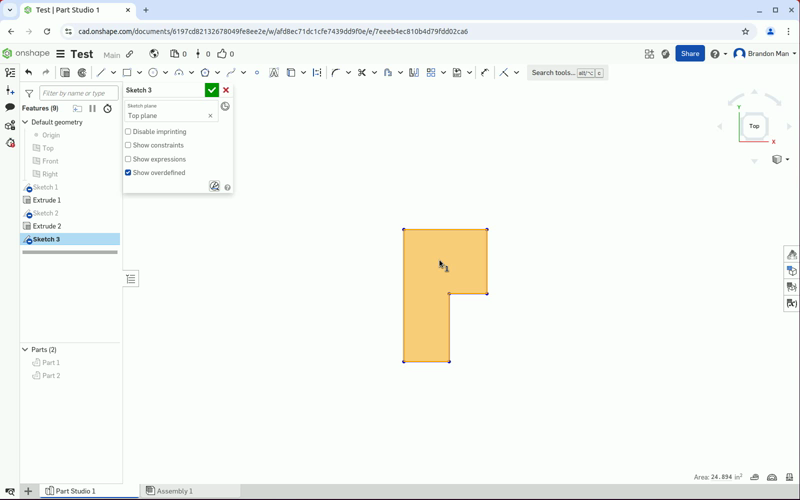
scroll(-6)
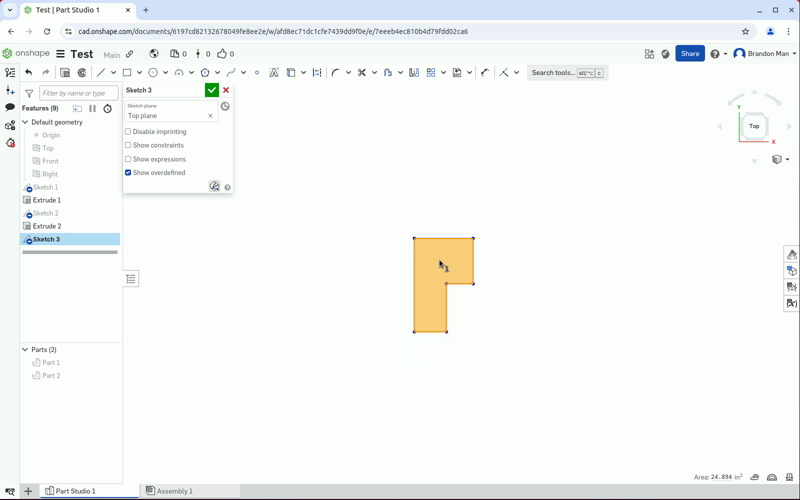
scroll(-6)
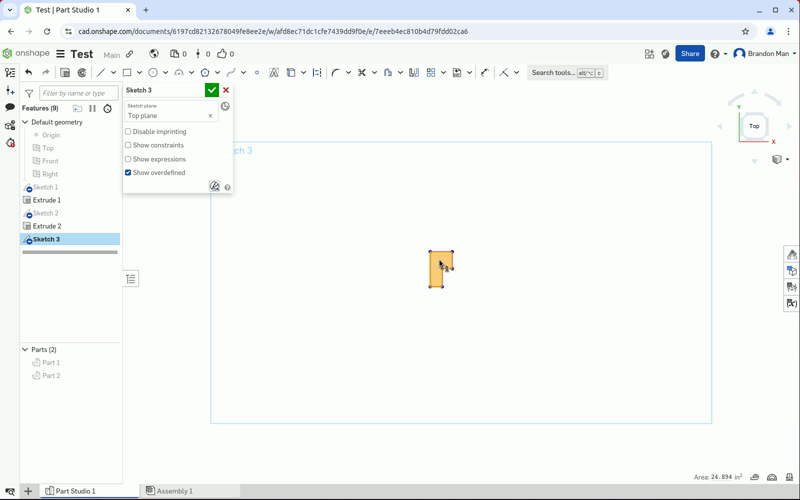
mouse_move(73, 352)
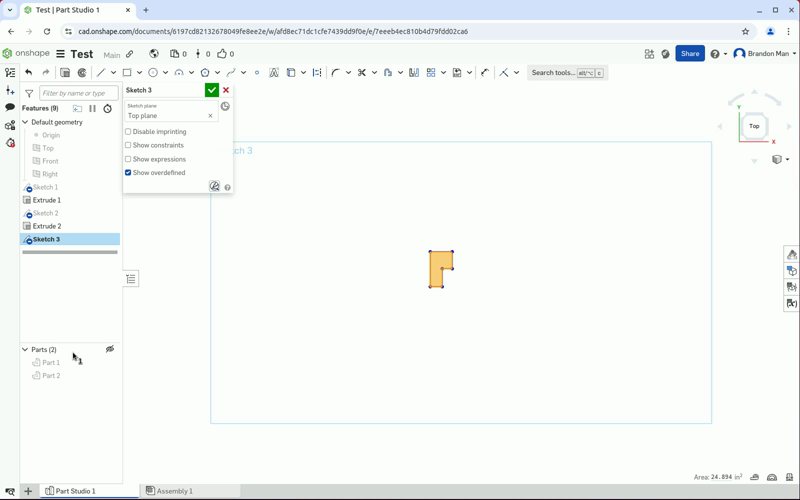
key(shift+y)
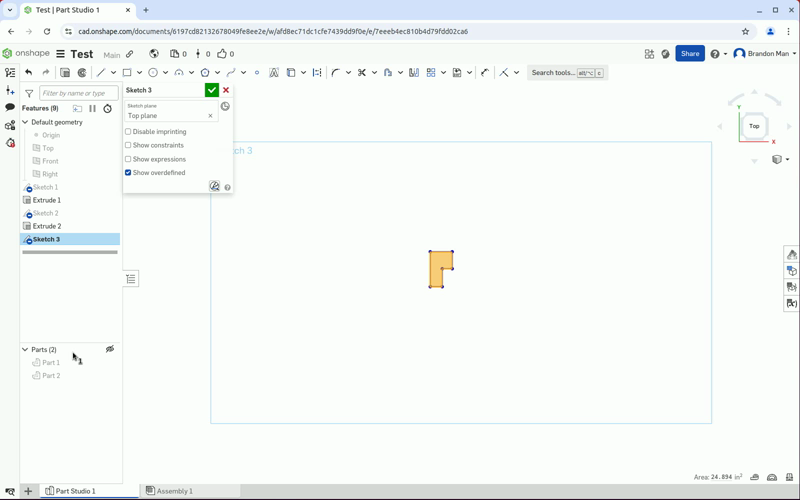
key(shift+e)
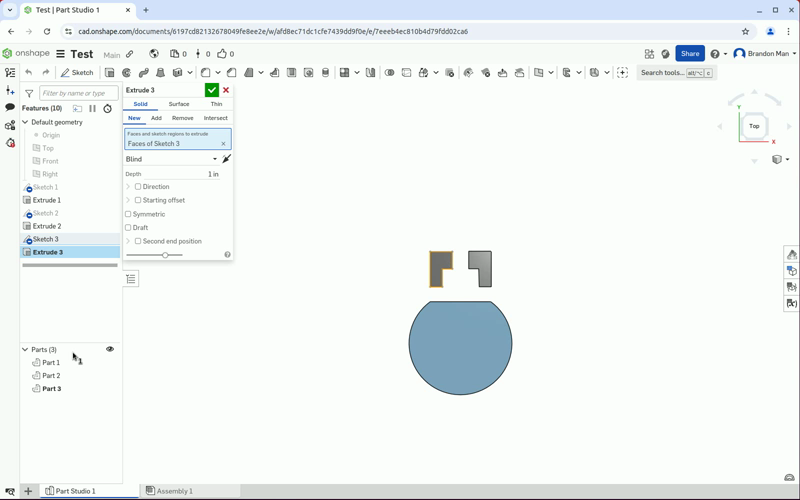
mouse_move(143, 106)
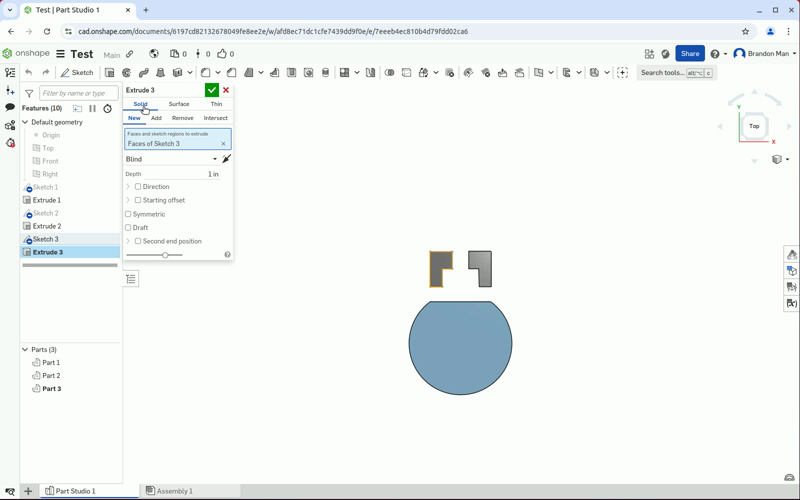
click(143, 106)
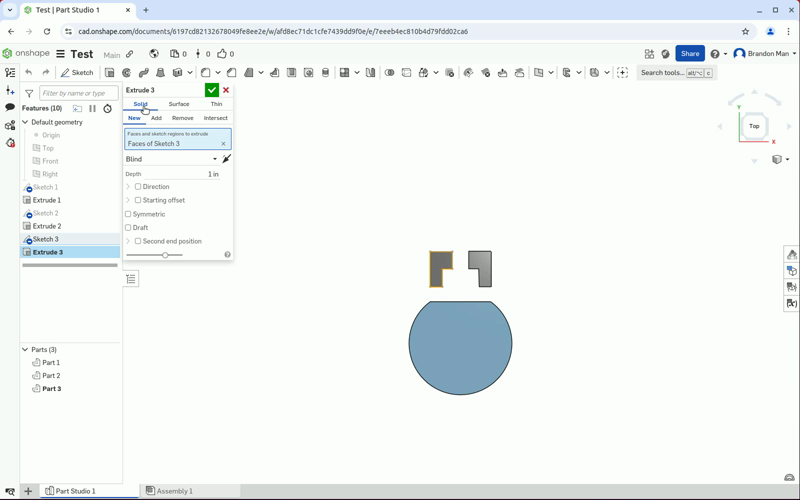
mouse_move(137, 120)
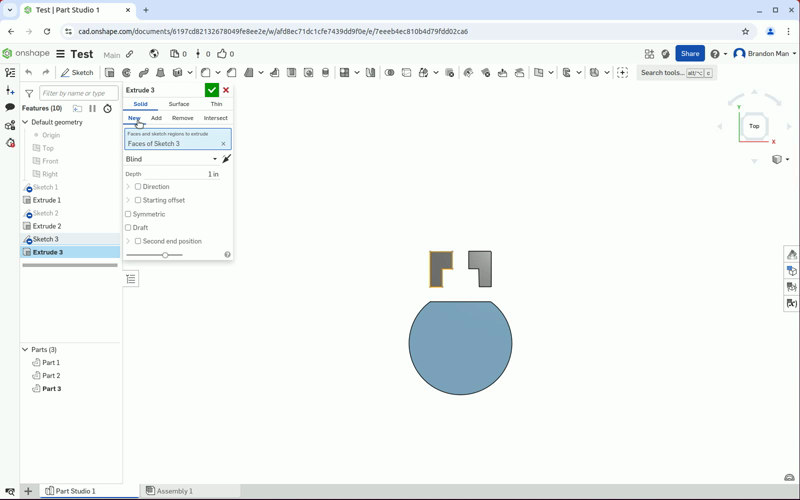
click(137, 120)
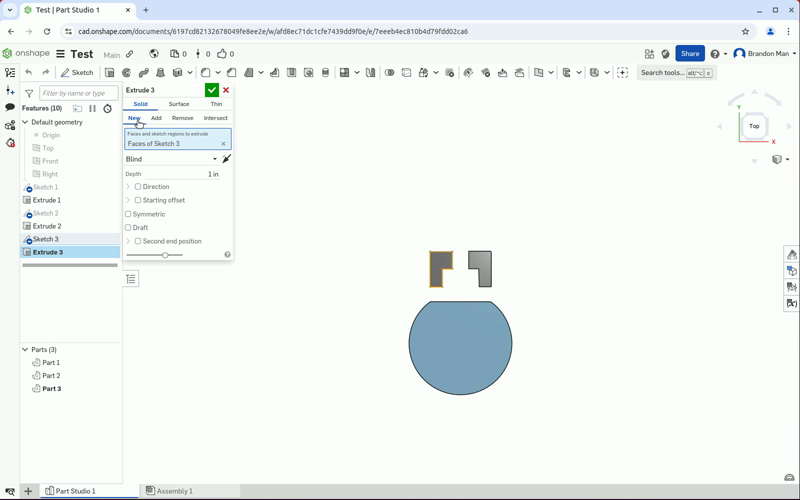
key(tab, 4)
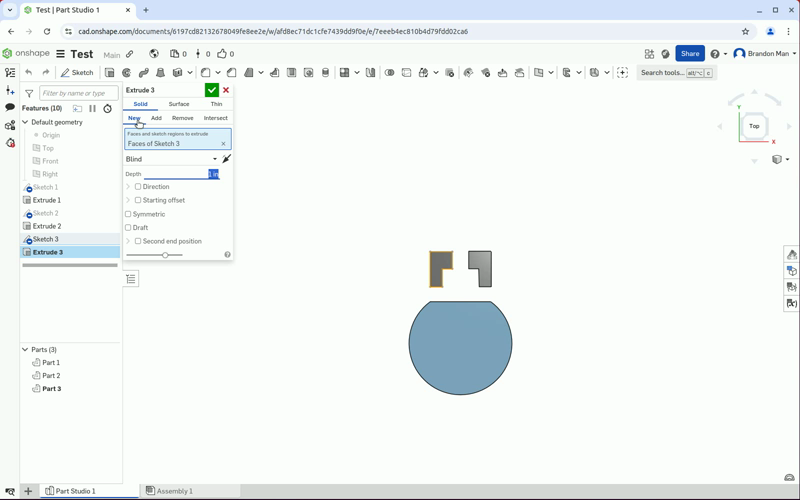
text(2.407)
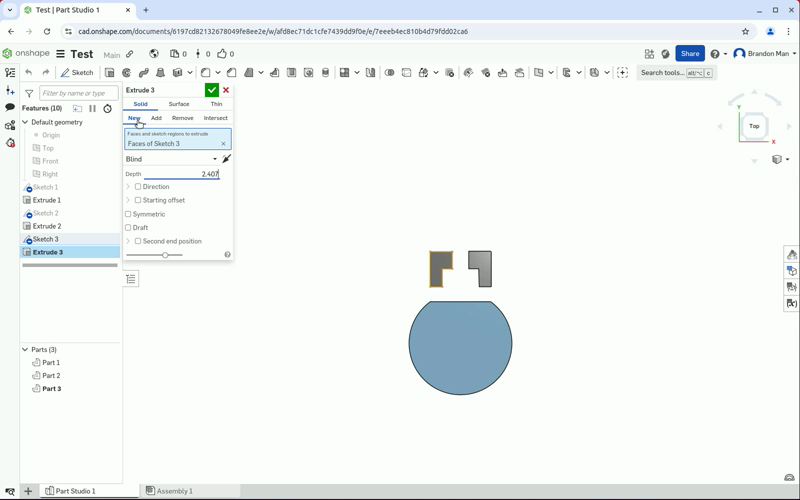
key(enter)
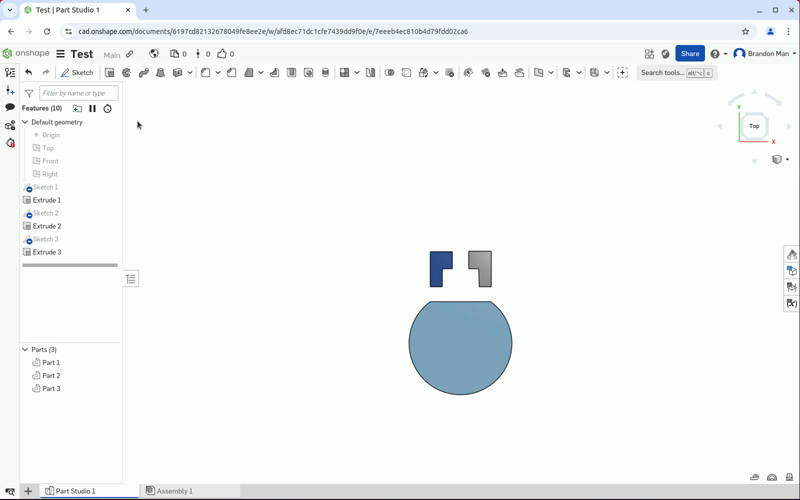
key(shift+h)
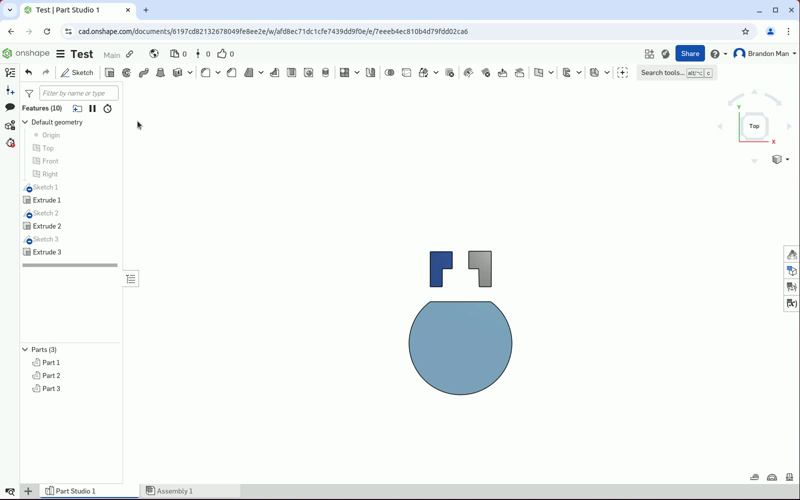
key(shift+h)
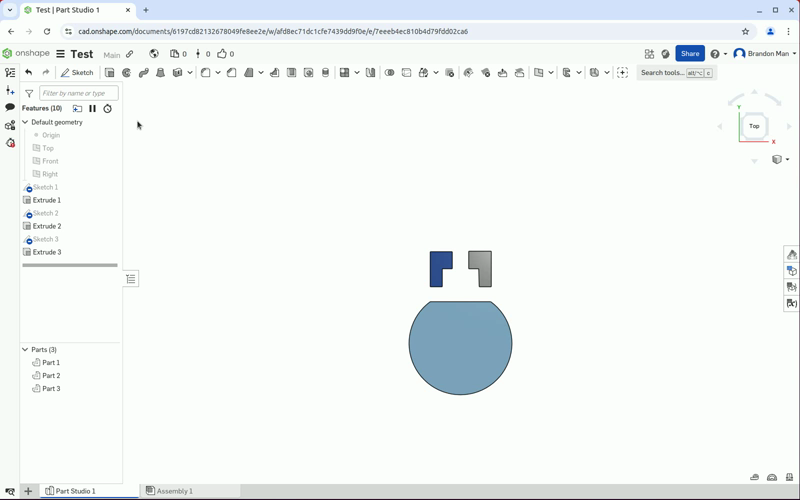
mouse_move(73, 189)
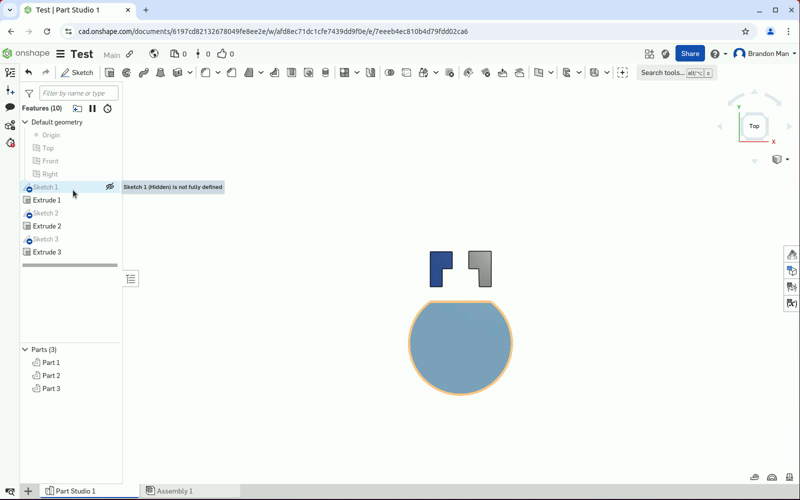
click(73, 189)
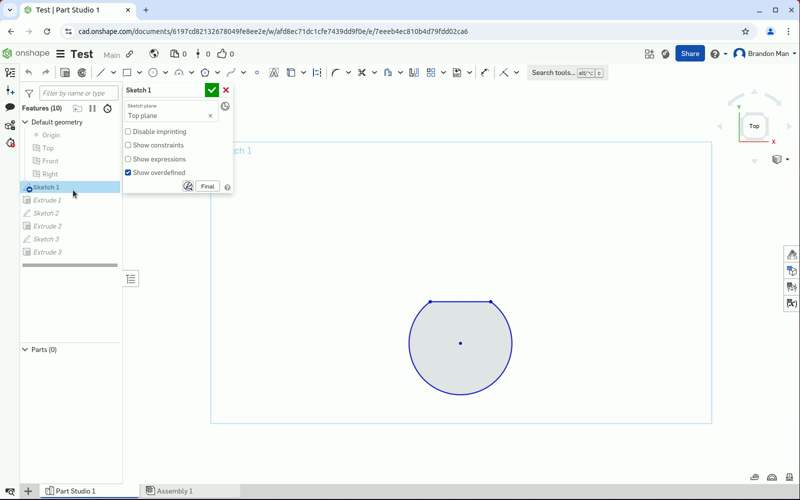
mouse_move(229, 92)
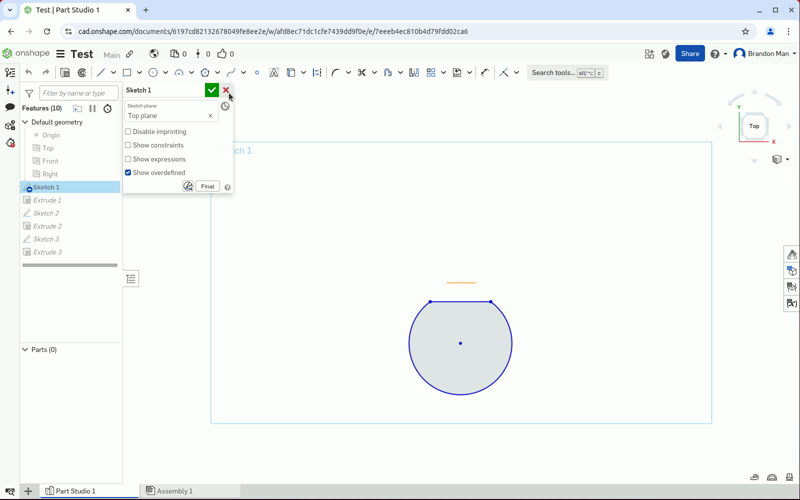
click(229, 92)
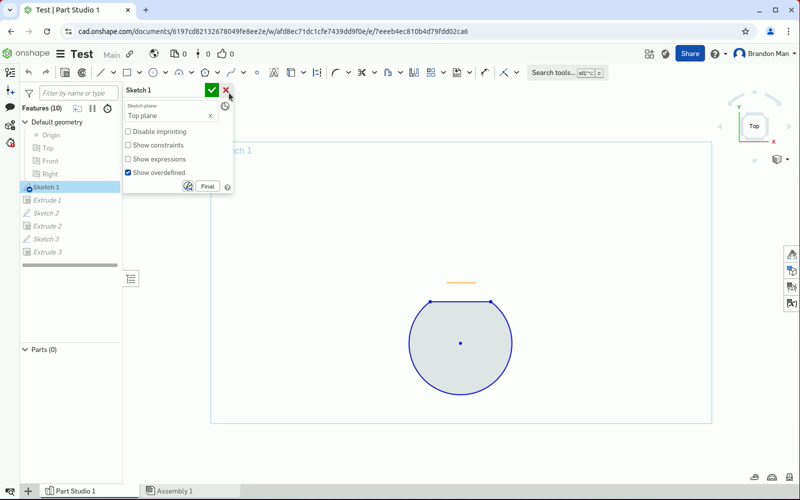
key(shift+s)
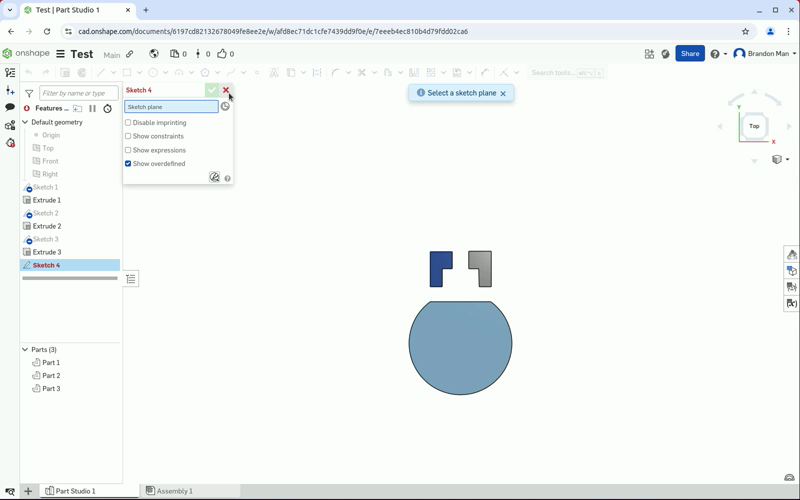
mouse_move(73, 150)
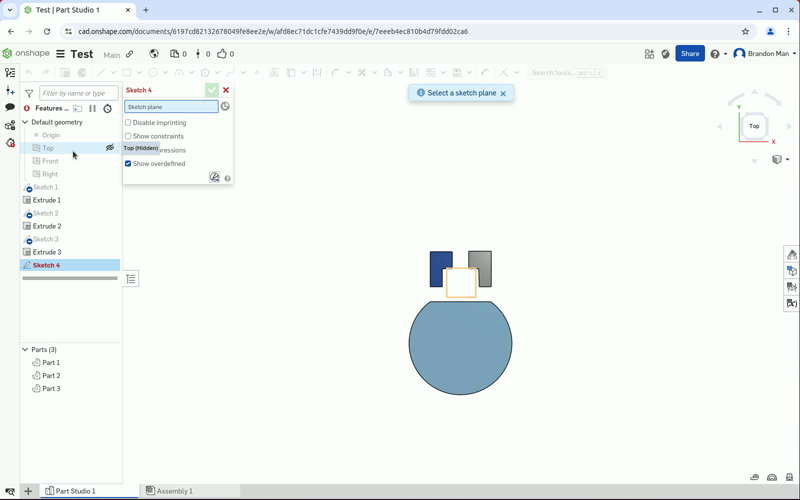
click(73, 150)
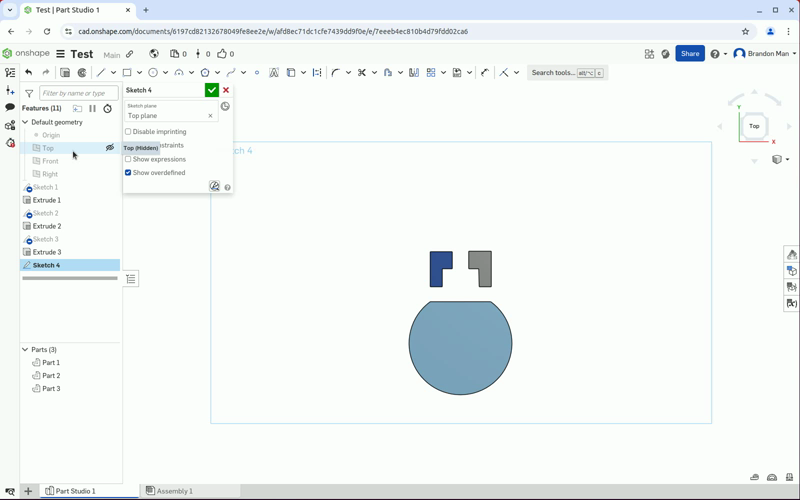
mouse_move(73, 352)
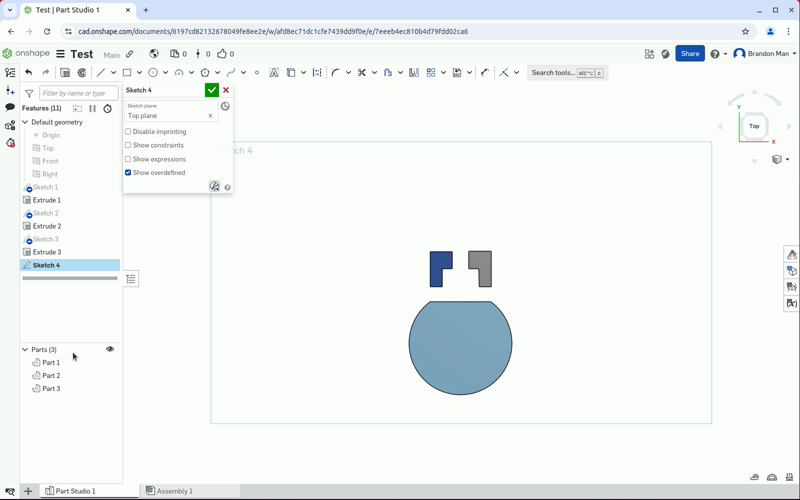
key(y)
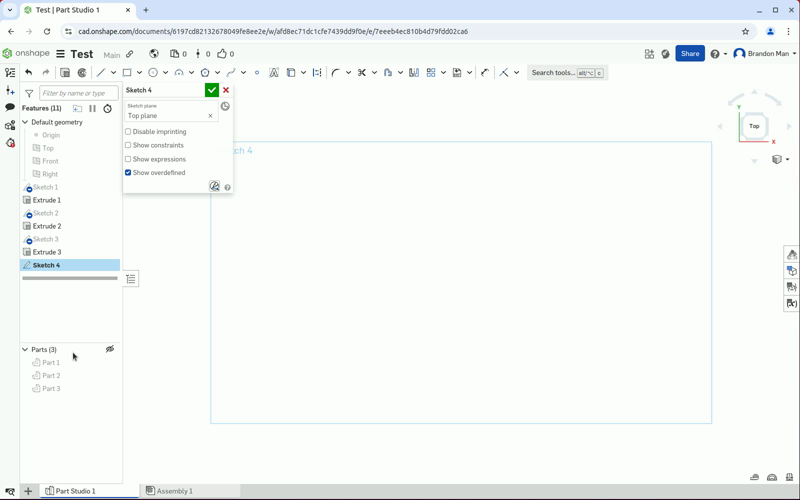
key(l)
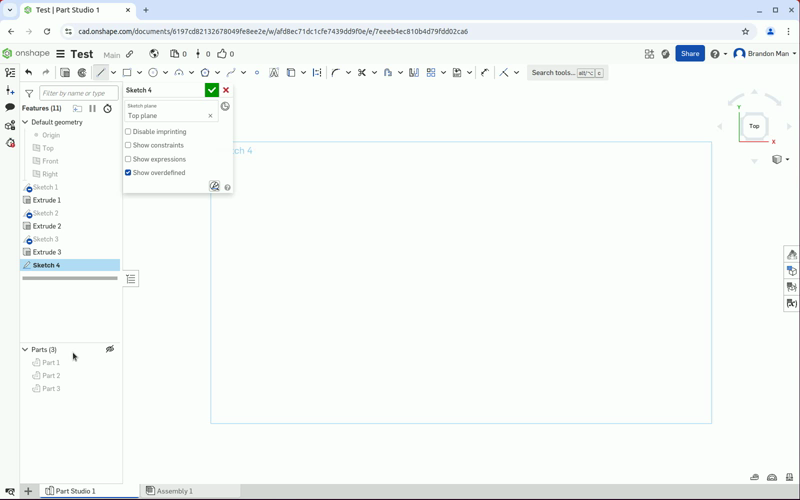
key_down(shift)
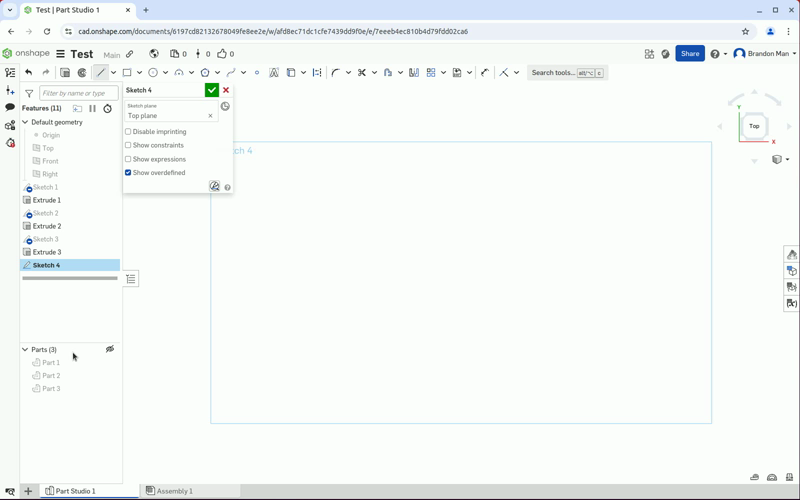
mouse_move(430, 301)
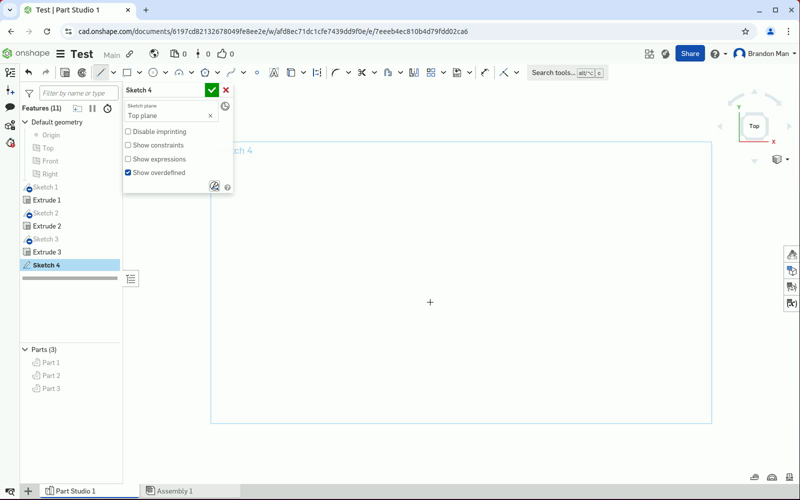
click(430, 301)
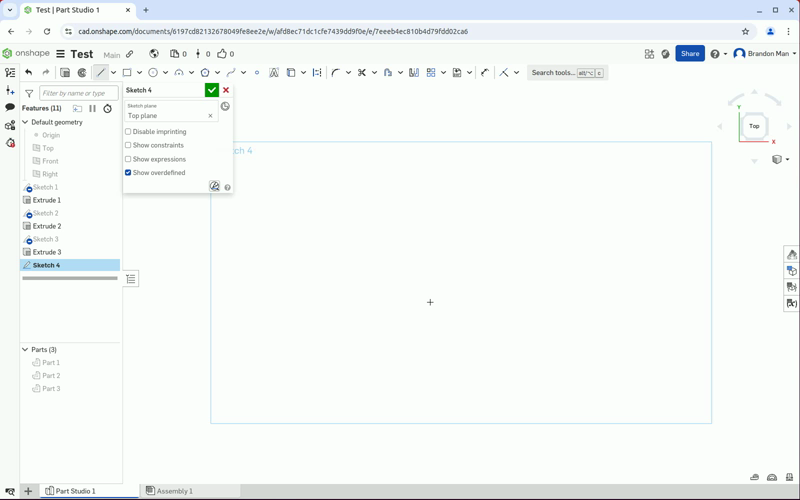
key_up(shift)
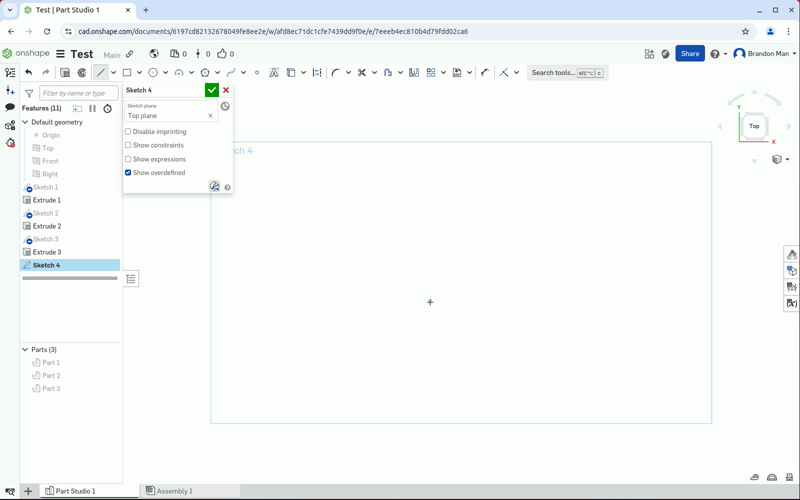
key_down(shift)
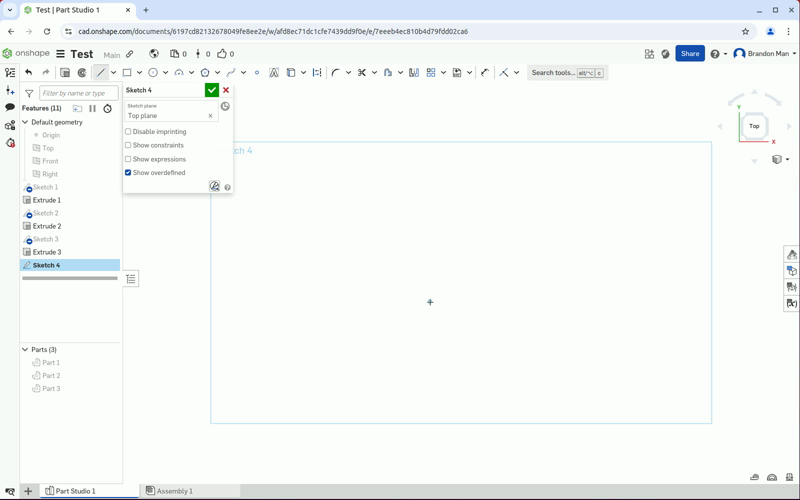
mouse_move(490, 301)
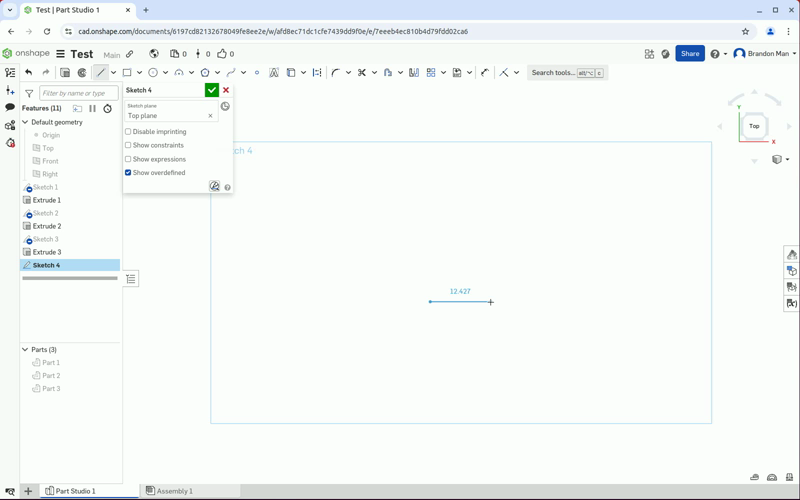
click(490, 301)
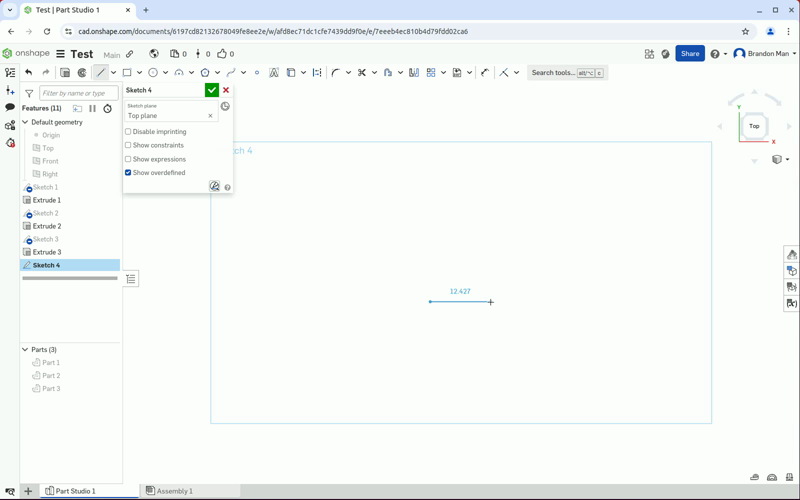
key_up(shift)
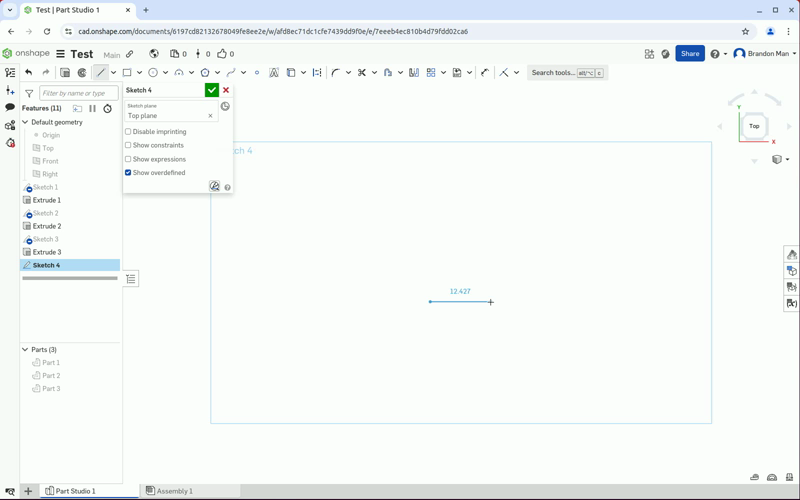
key(esc)
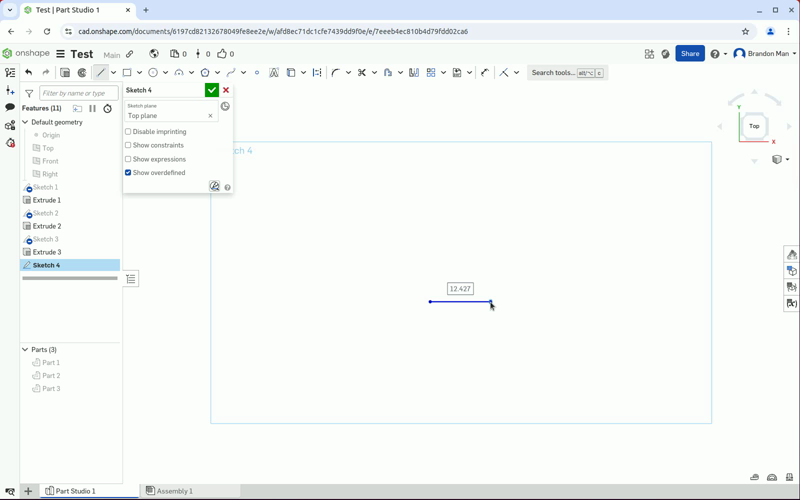
key(a)
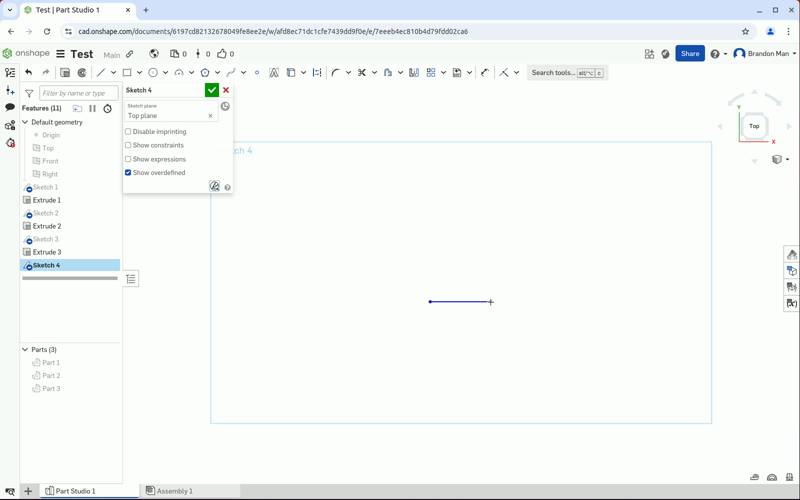
mouse_move(490, 301)
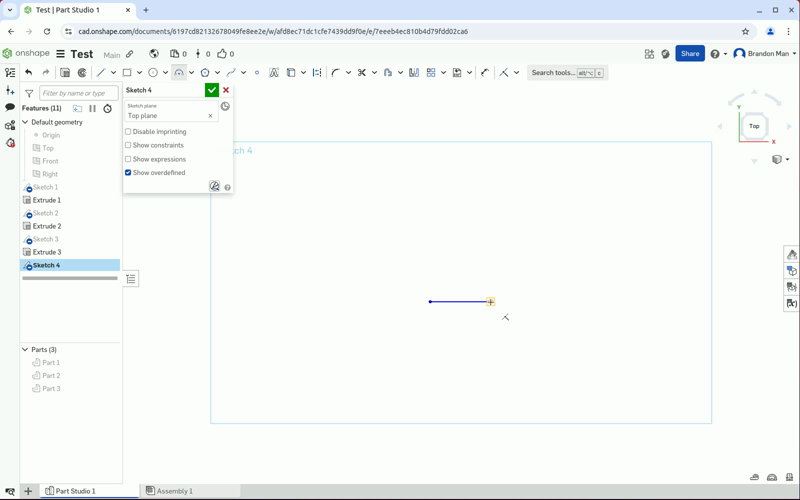
click(490, 301)
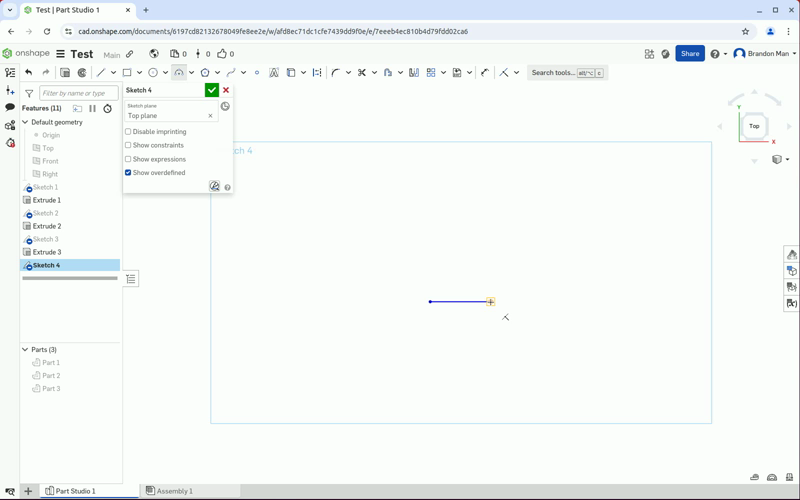
mouse_move(430, 301)
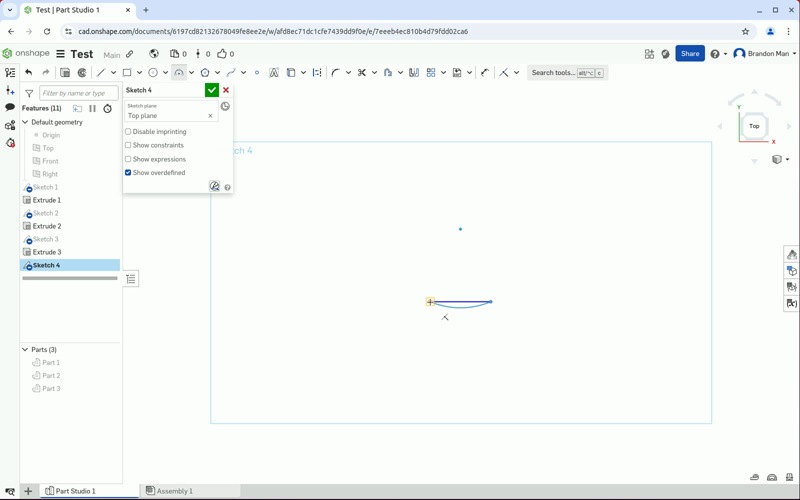
click(430, 301)
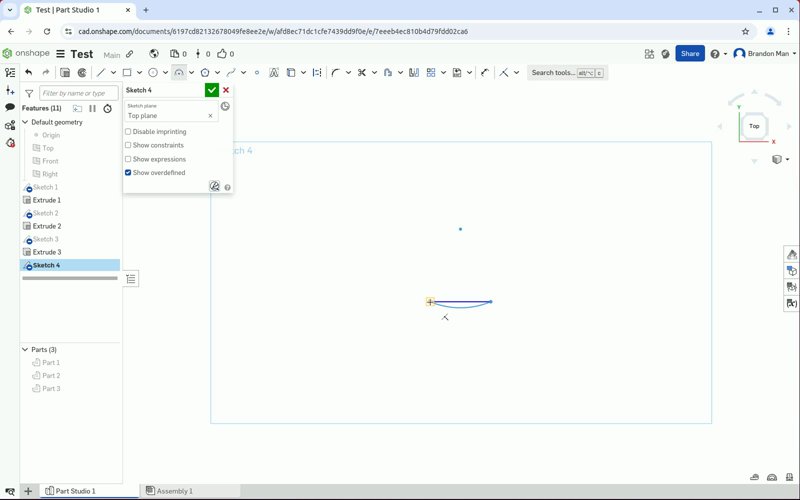
key_down(shift)
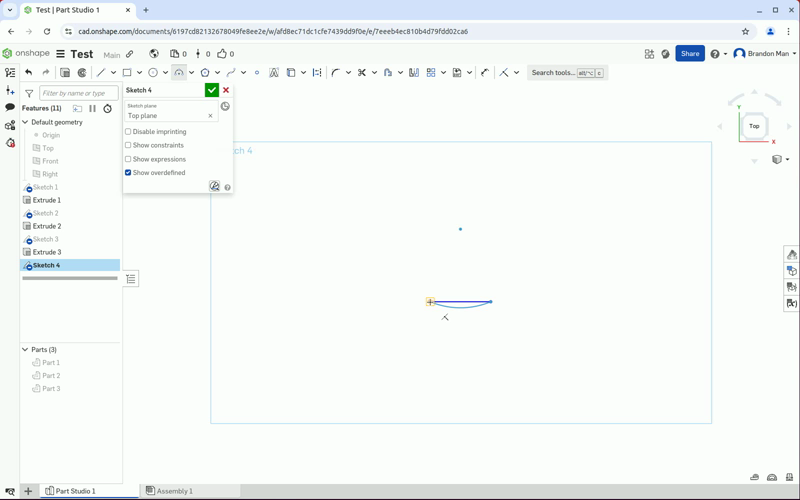
mouse_move(460, 291)
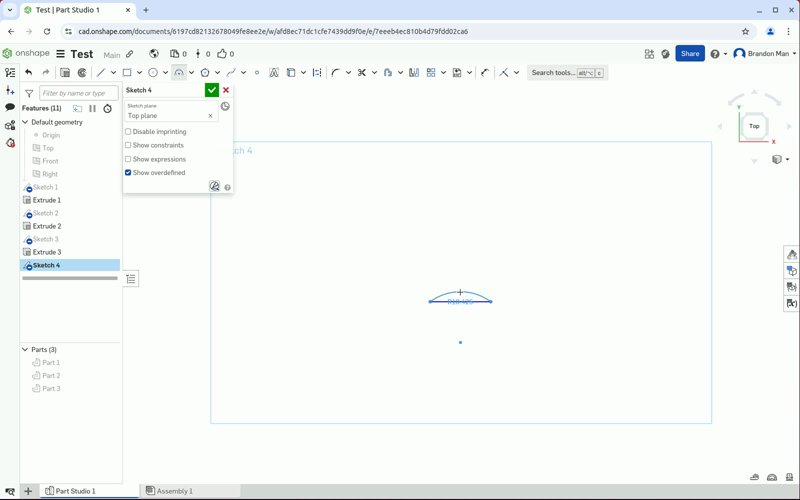
click(460, 291)
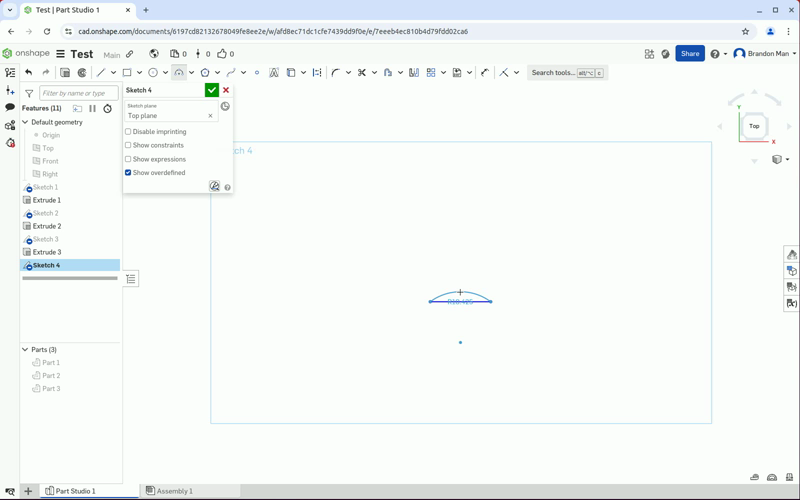
key_up(shift)
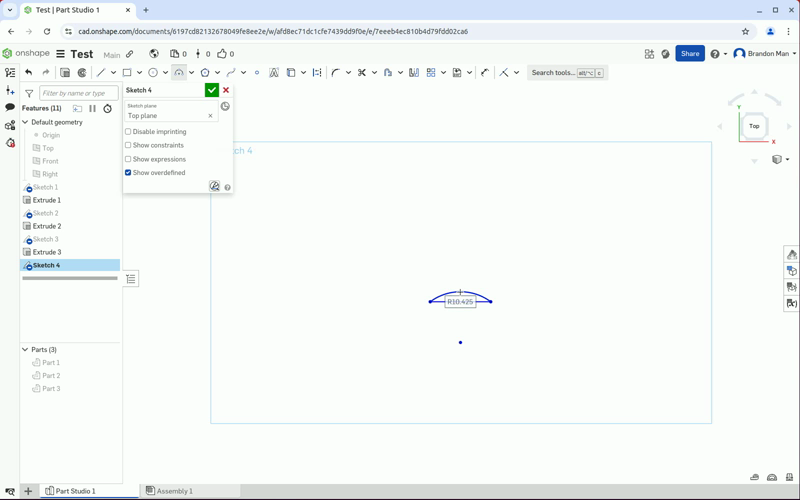
key(esc)
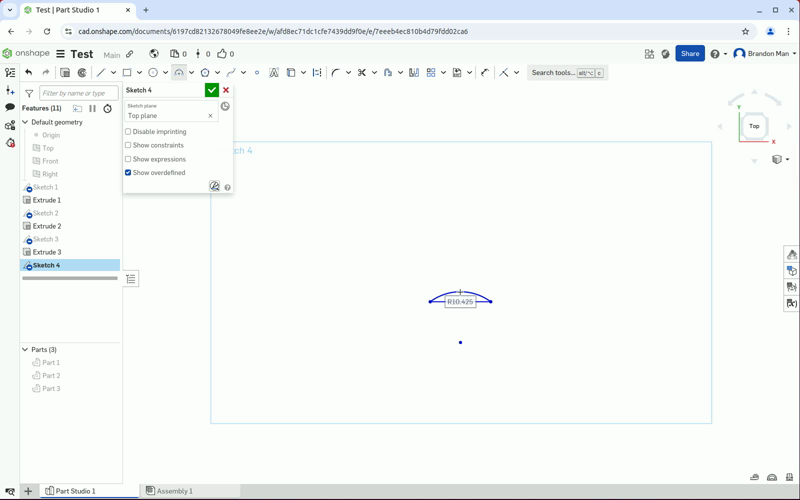
mouse_move(463, 299)
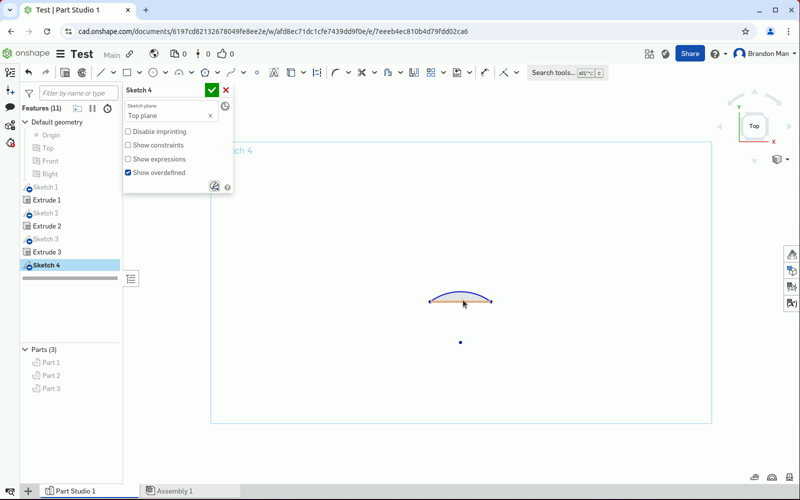
scroll(6)
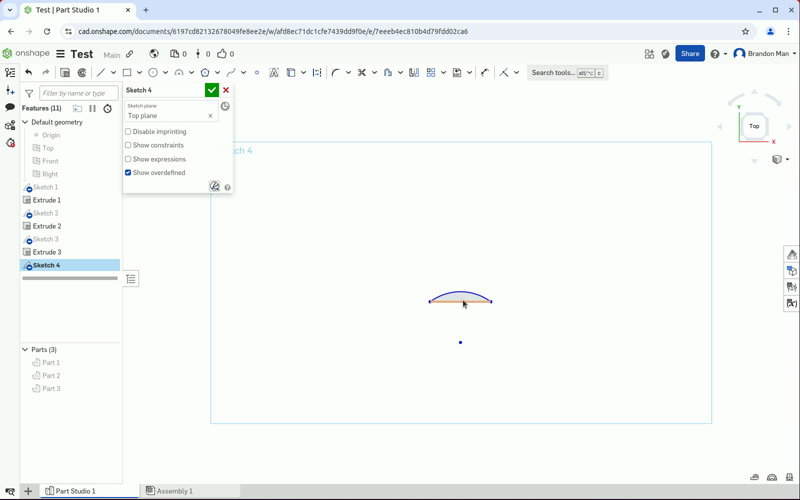
scroll(6)
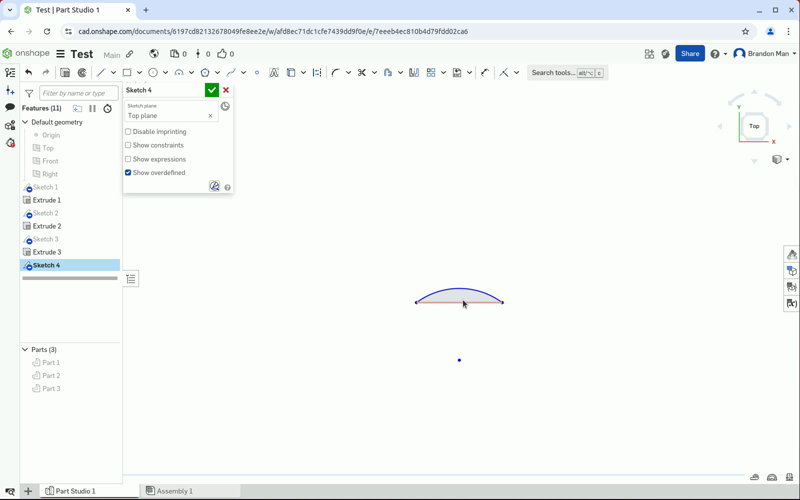
scroll(6)
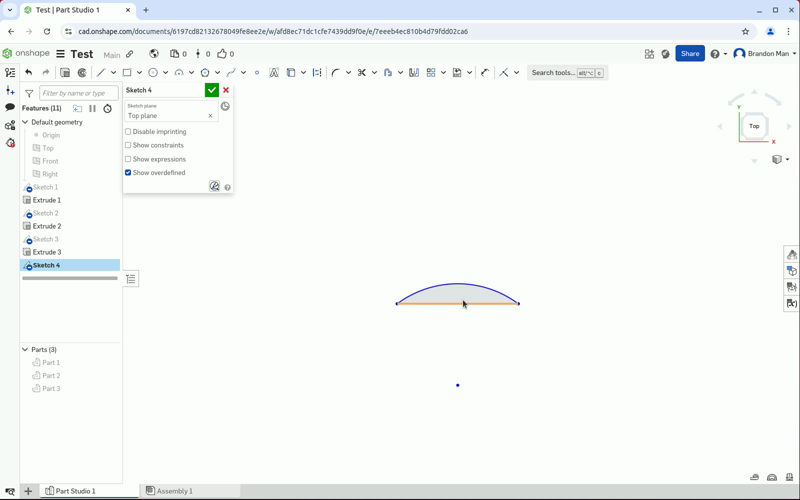
scroll(6)
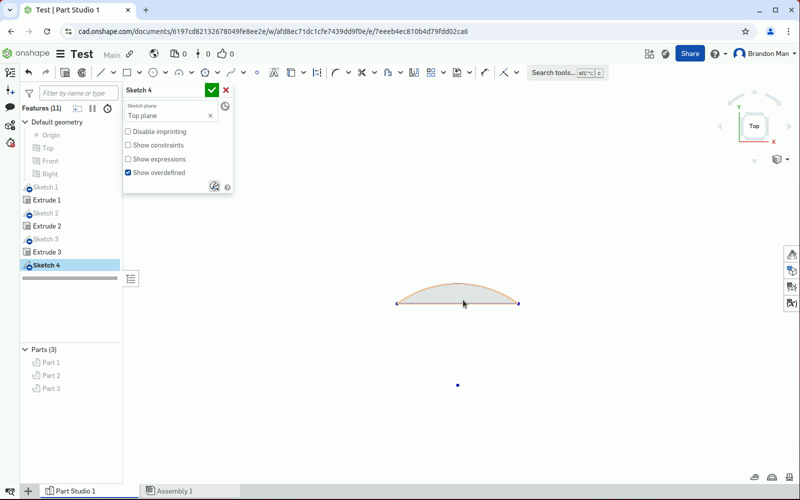
scroll(6)
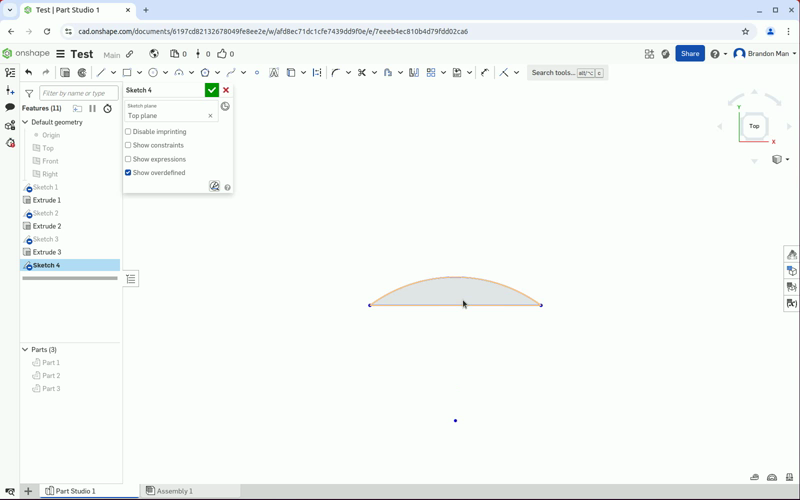
scroll(6)
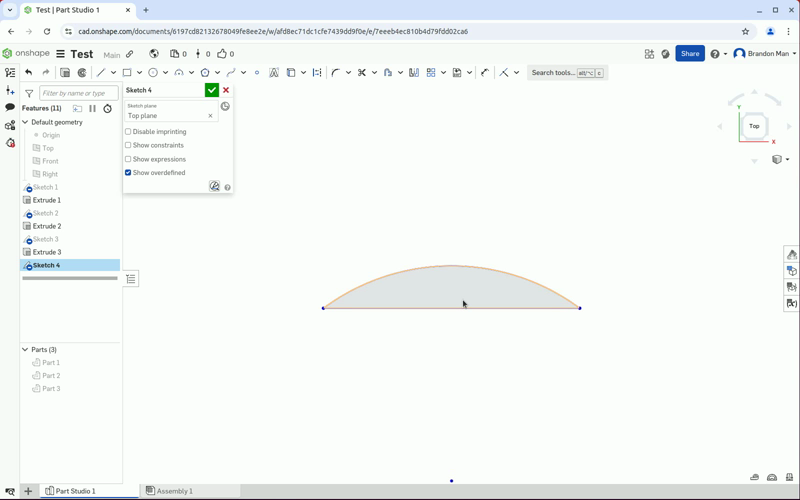
scroll(6)
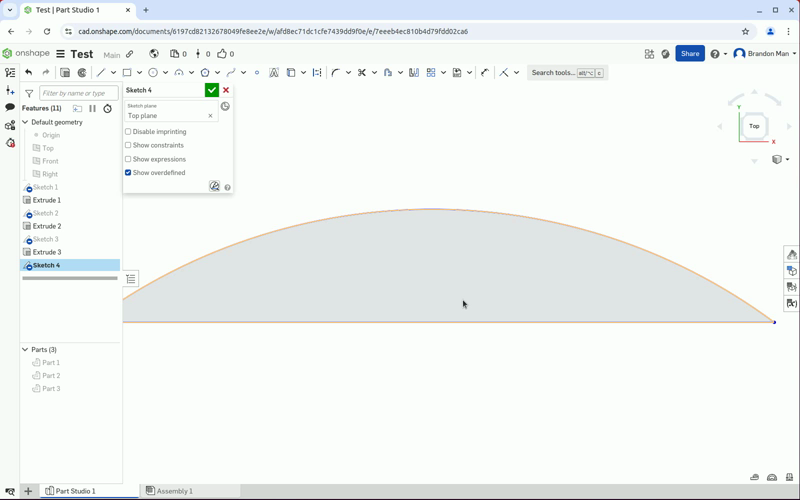
click(463, 299)
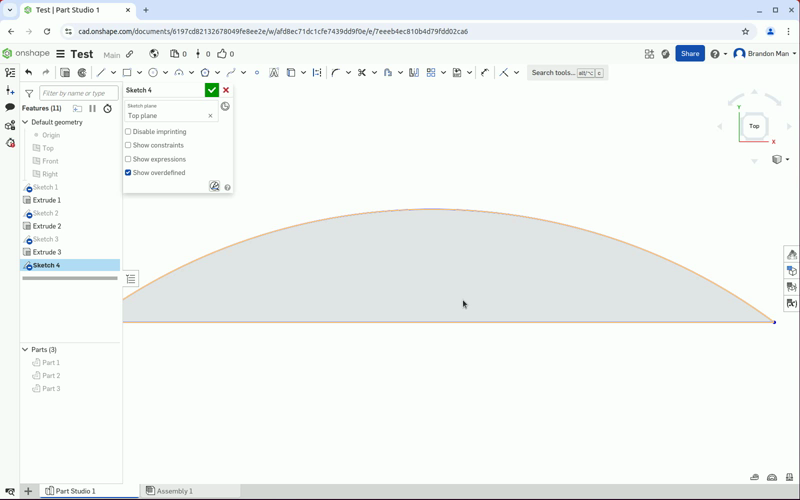
scroll(-6)
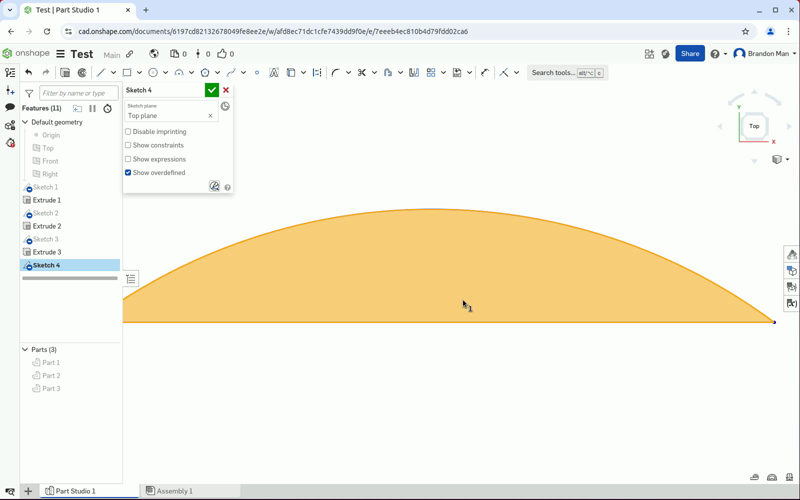
scroll(-6)
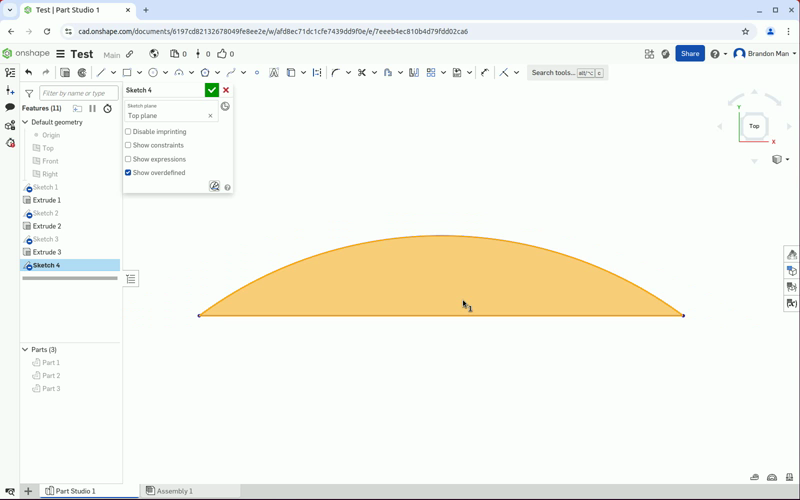
scroll(-6)
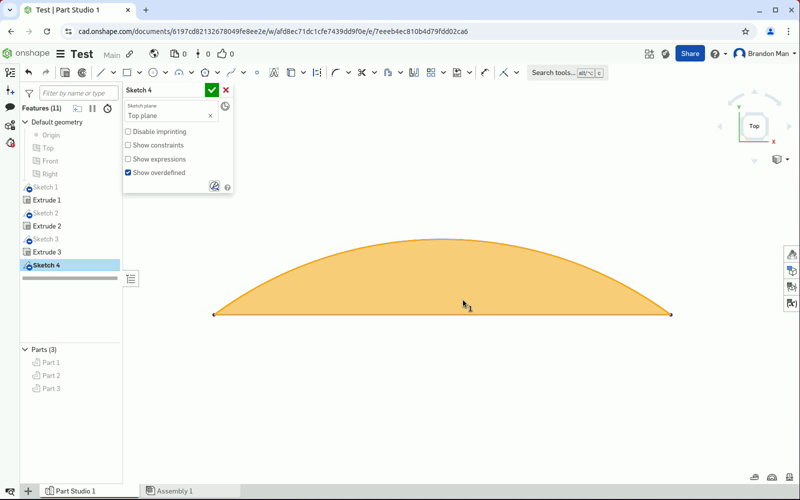
scroll(-6)
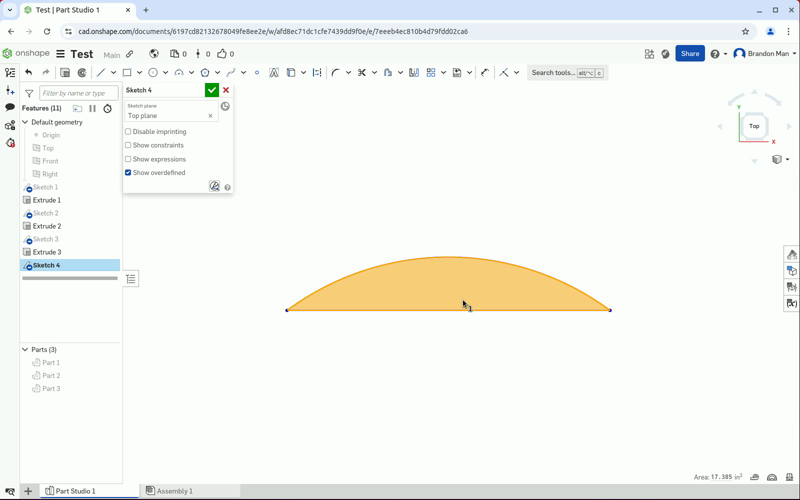
scroll(-6)
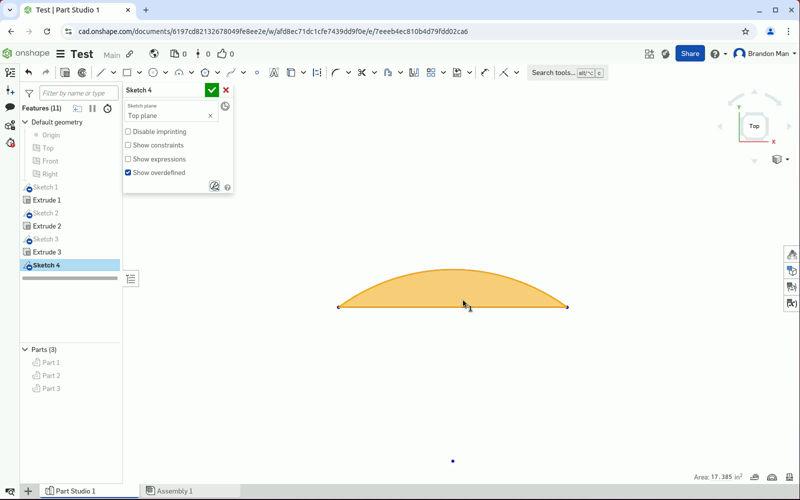
scroll(-6)
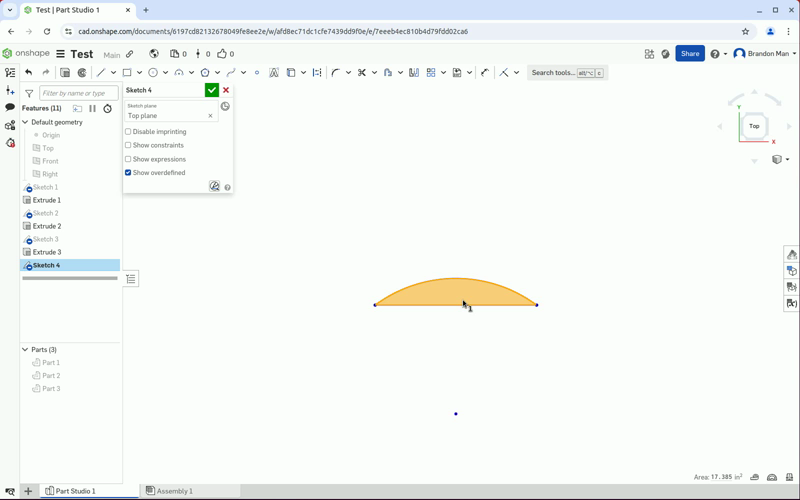
scroll(-6)
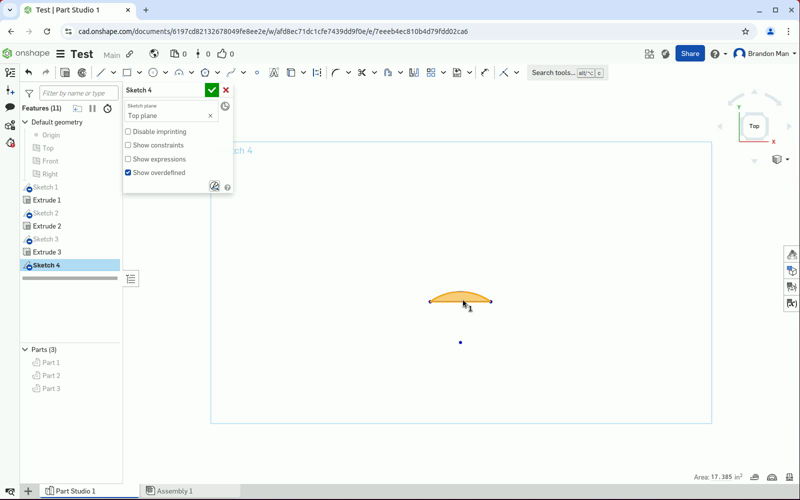
mouse_move(73, 352)
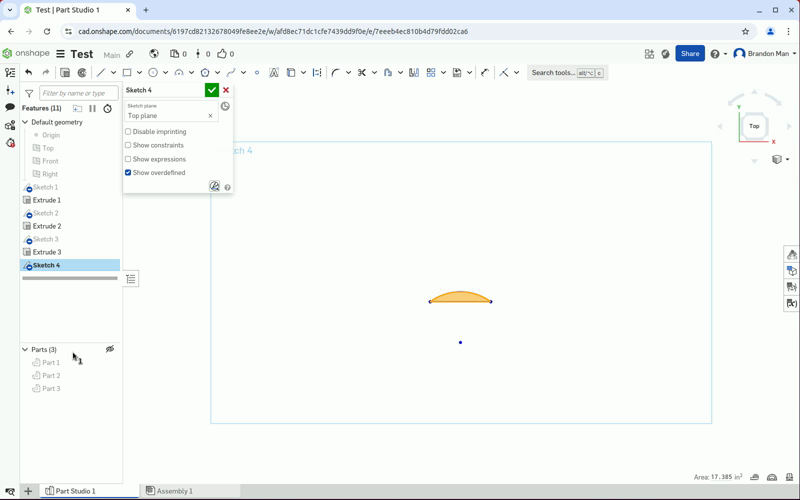
key(shift+y)
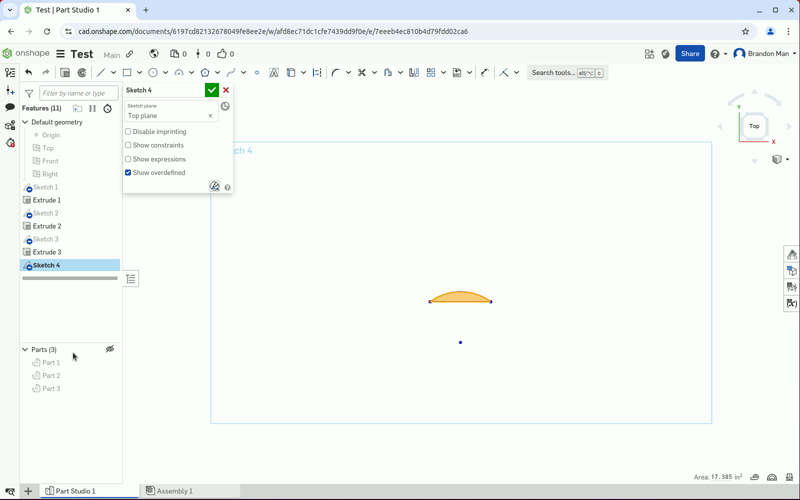
key(shift+e)
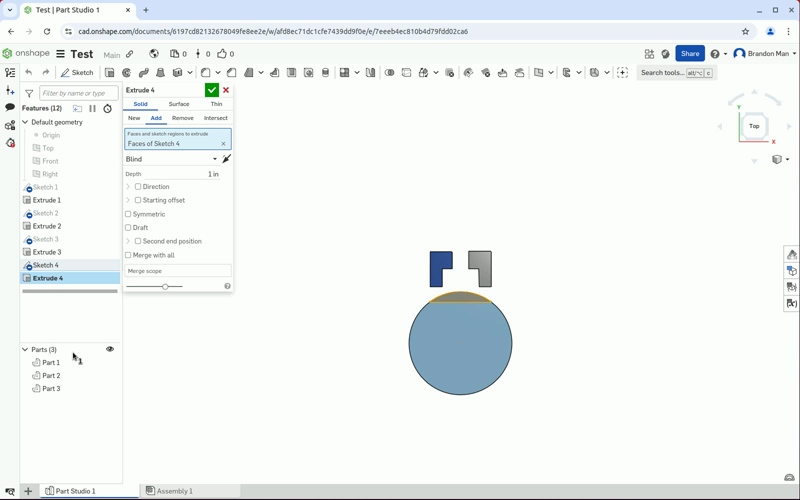
mouse_move(143, 106)
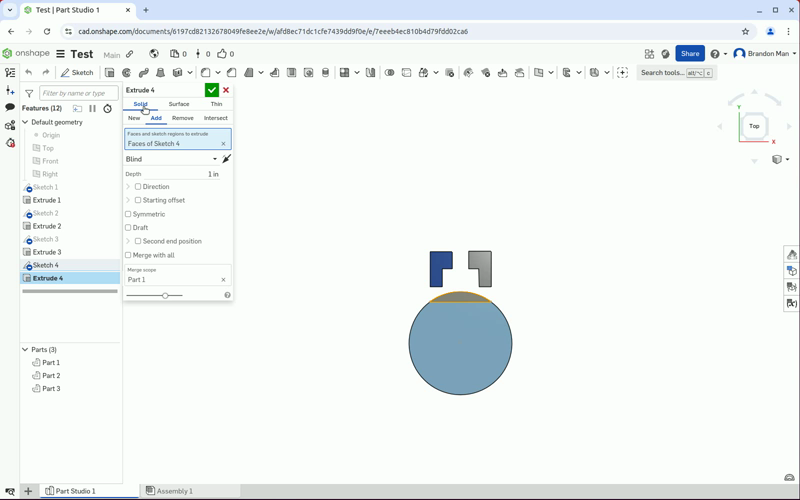
click(143, 106)
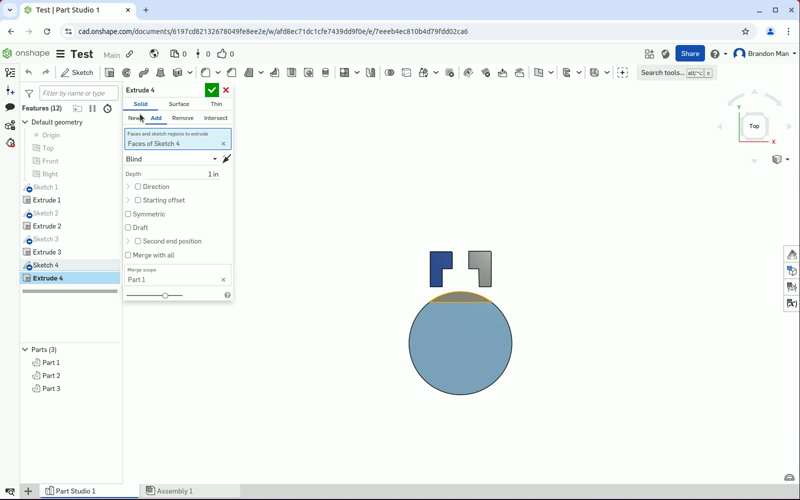
mouse_move(137, 120)
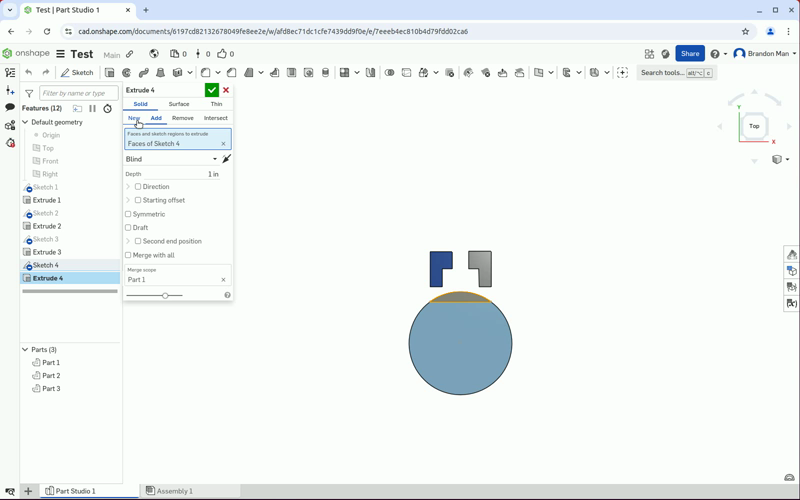
click(137, 120)
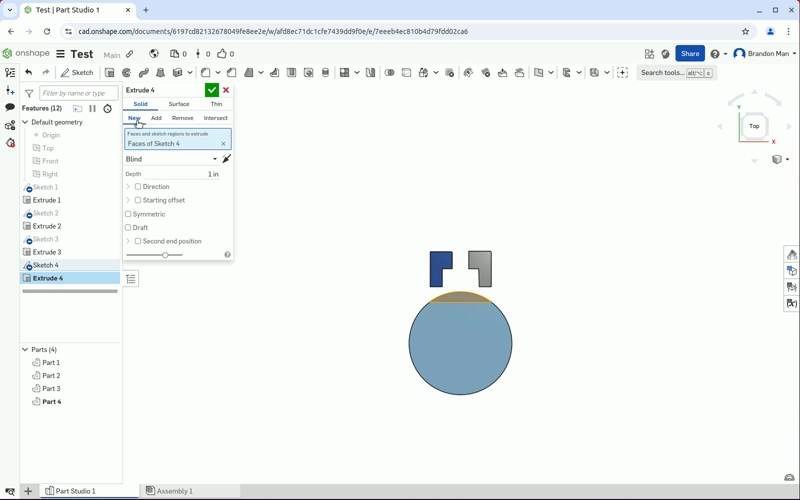
key(tab, 4)
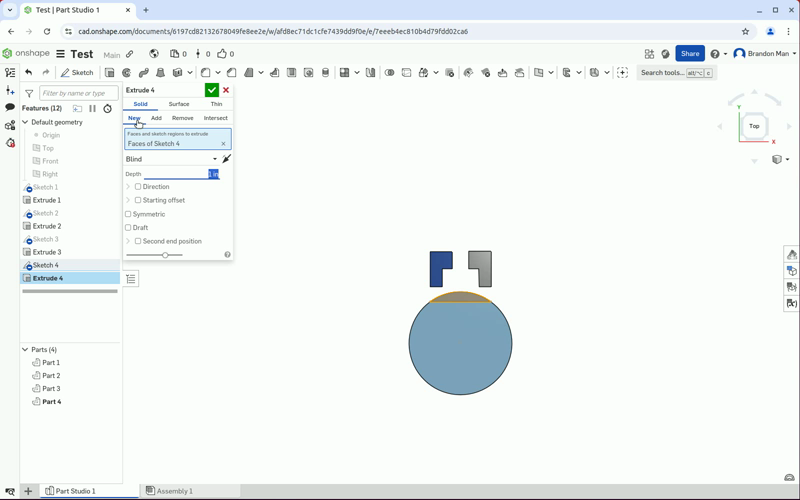
text(2.407)
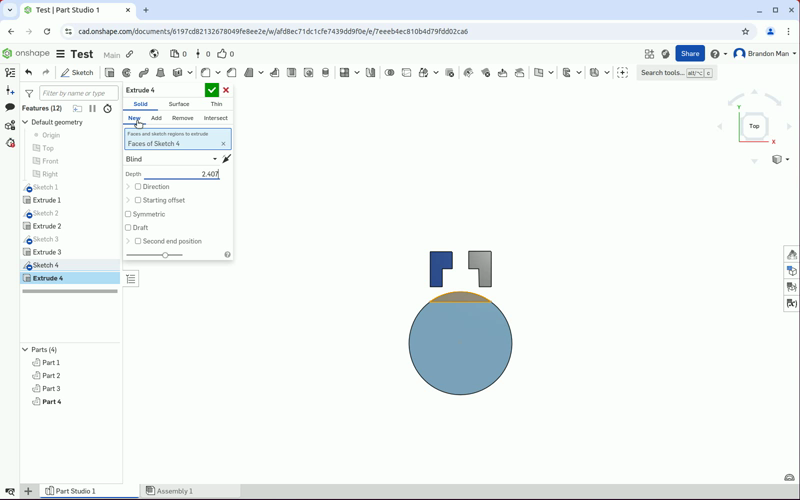
key(enter)
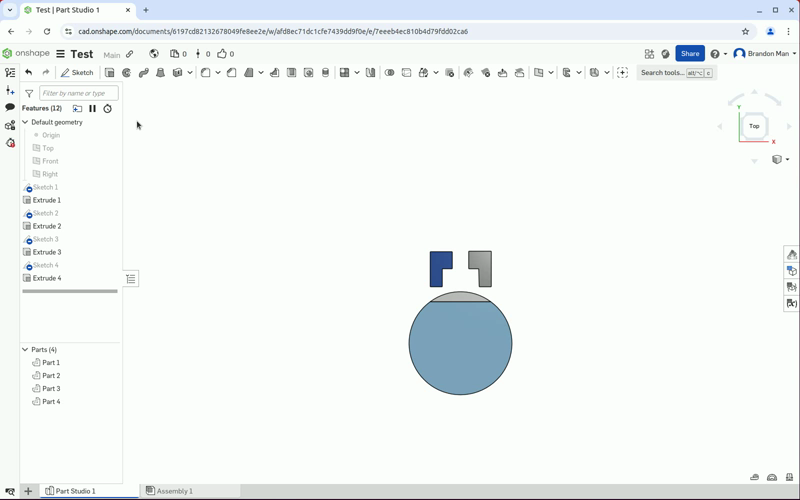
key(shift+h)
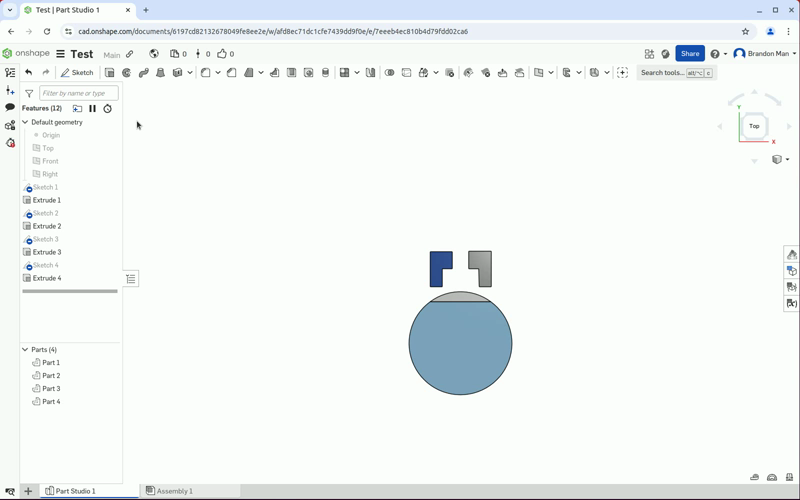
key(shift+h)
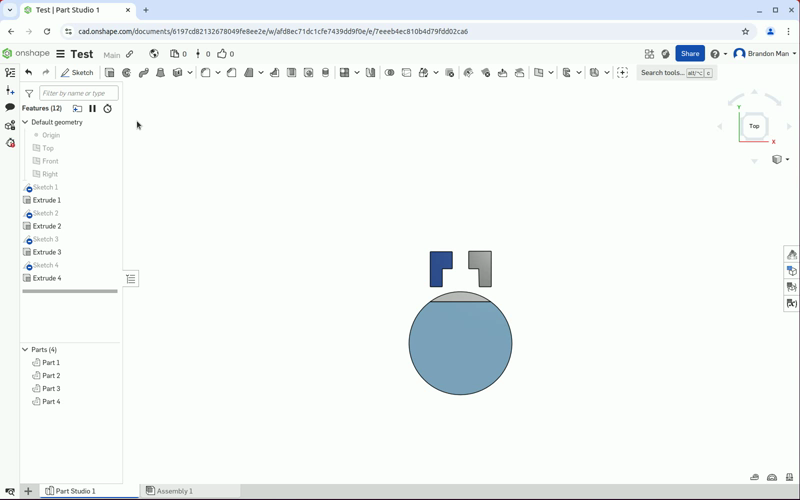
mouse_move(73, 189)
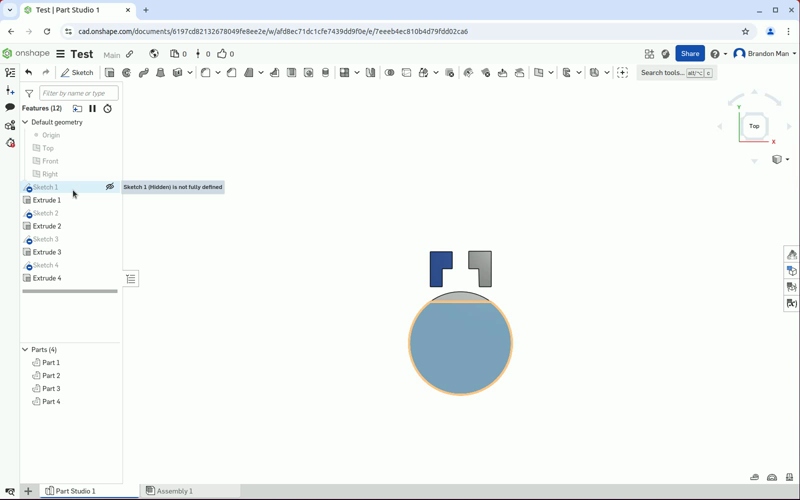
click(73, 189)
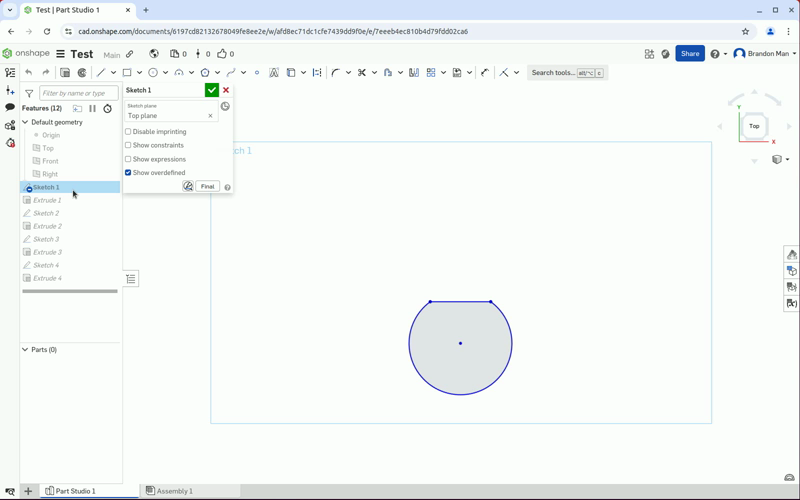
mouse_move(229, 92)
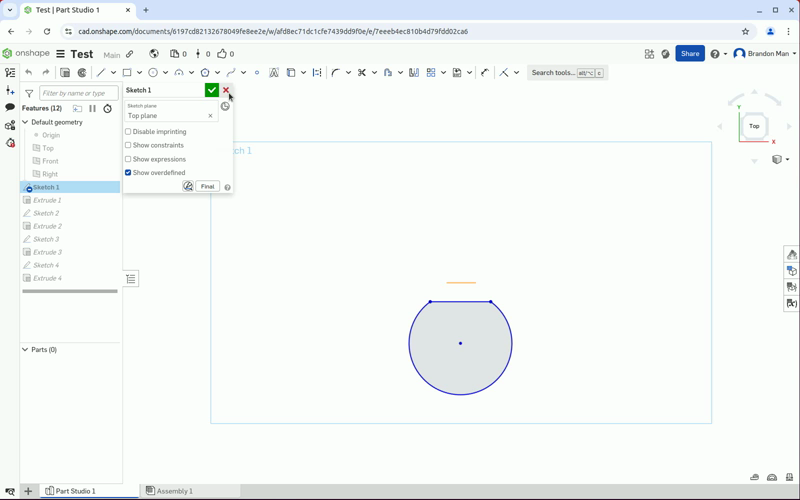
click(229, 92)
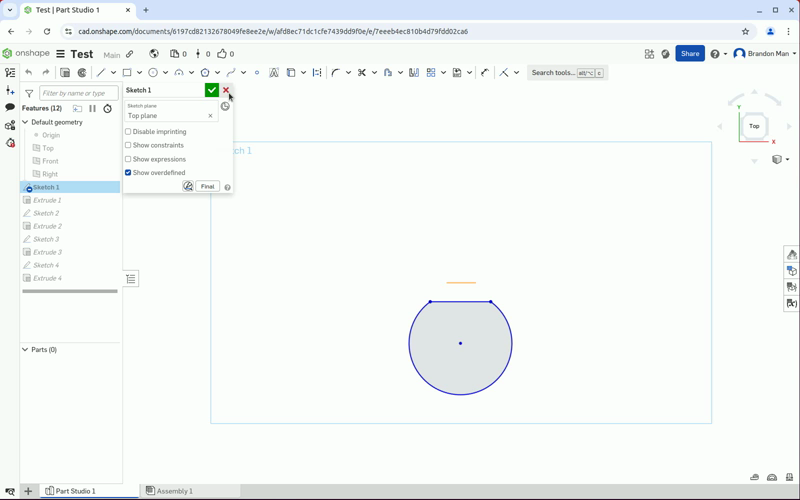
key(shift+s)
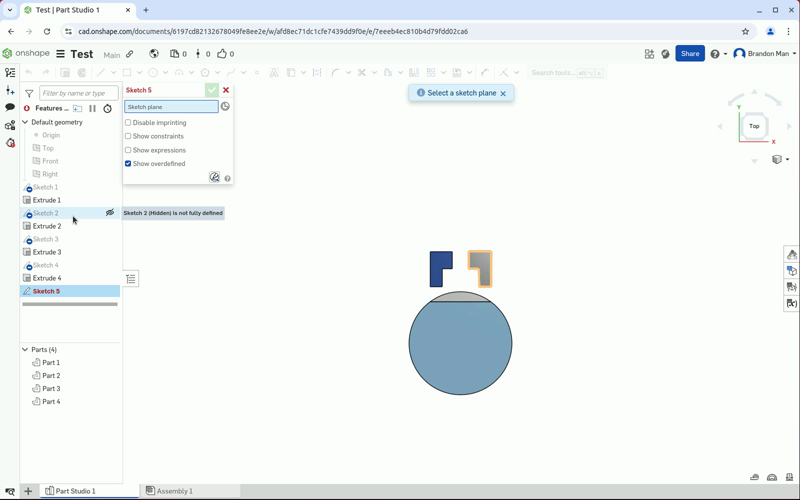
scroll(3)
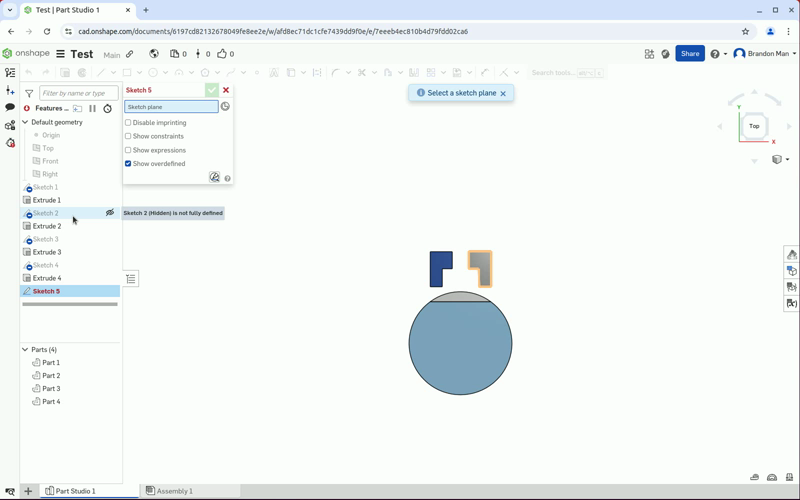
mouse_move(73, 150)
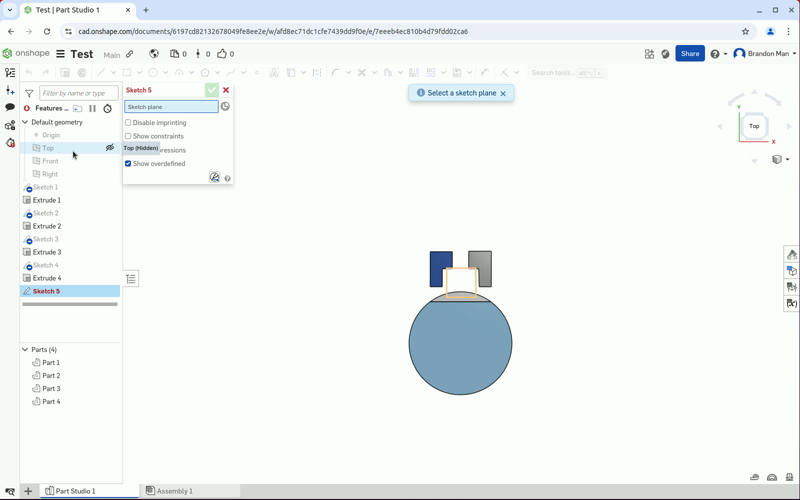
click(73, 150)
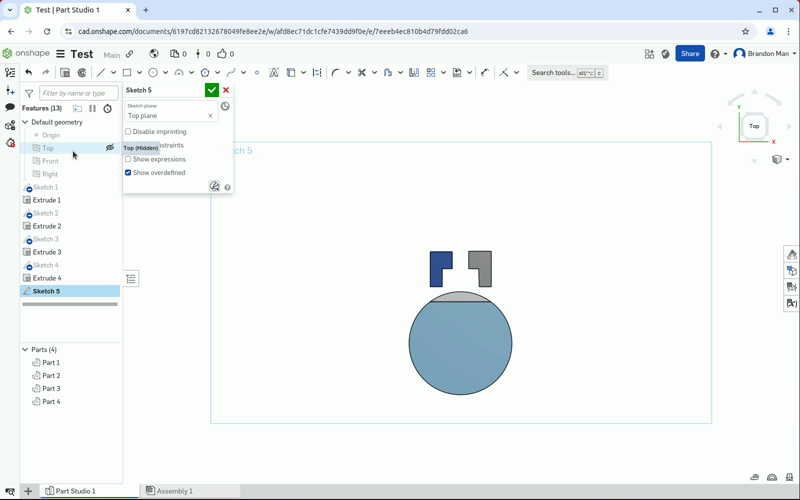
mouse_move(73, 352)
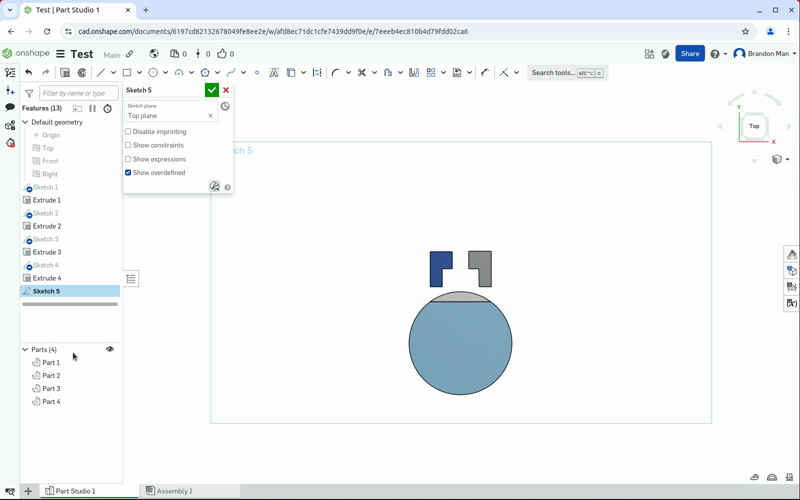
key(y)
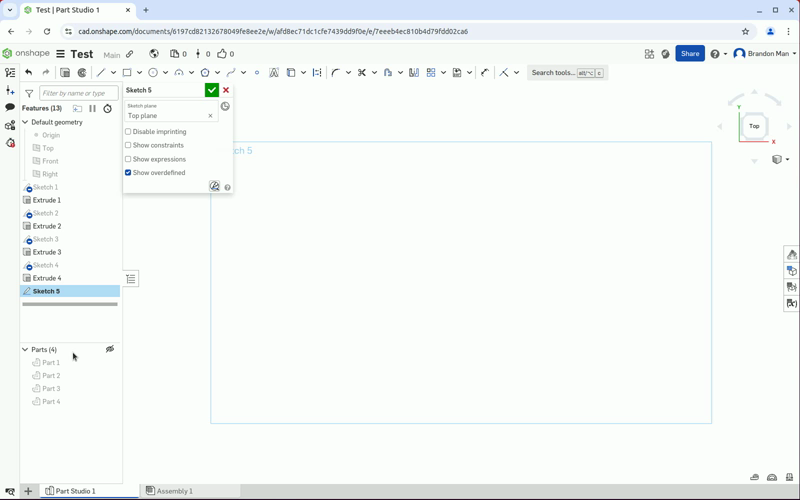
key(a)
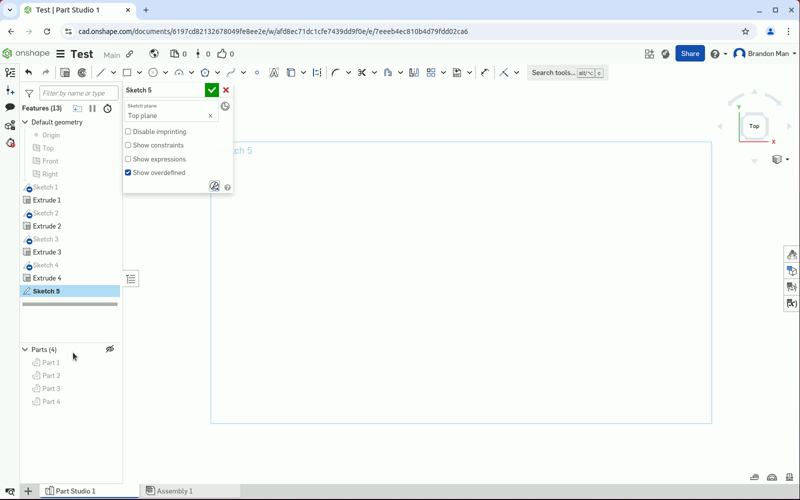
key_down(shift)
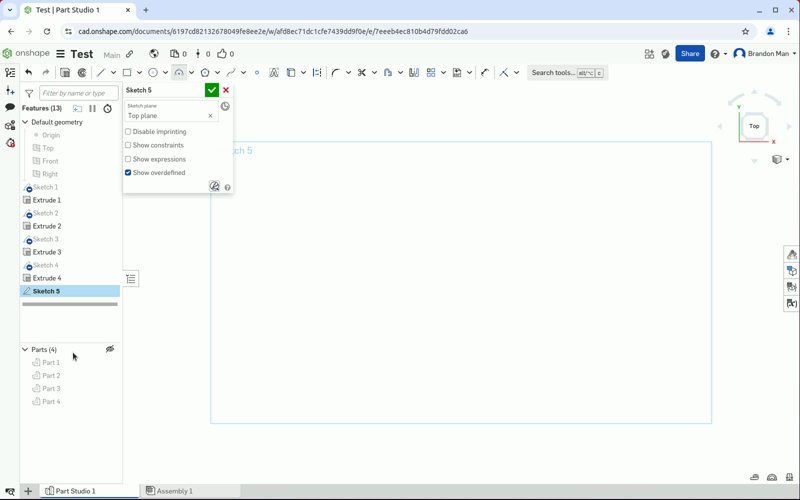
mouse_move(430, 301)
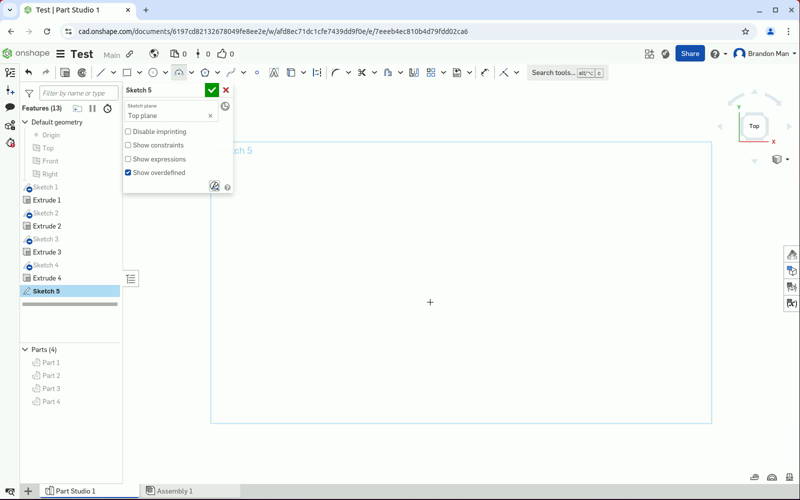
click(430, 301)
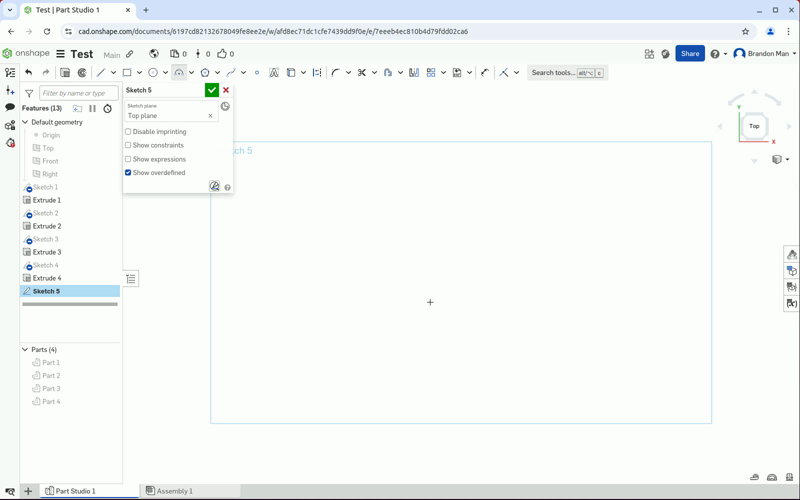
key_up(shift)
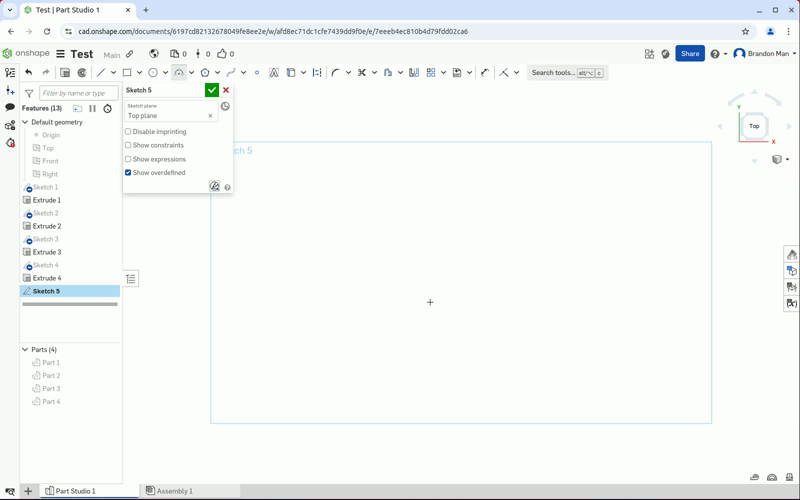
key_down(shift)
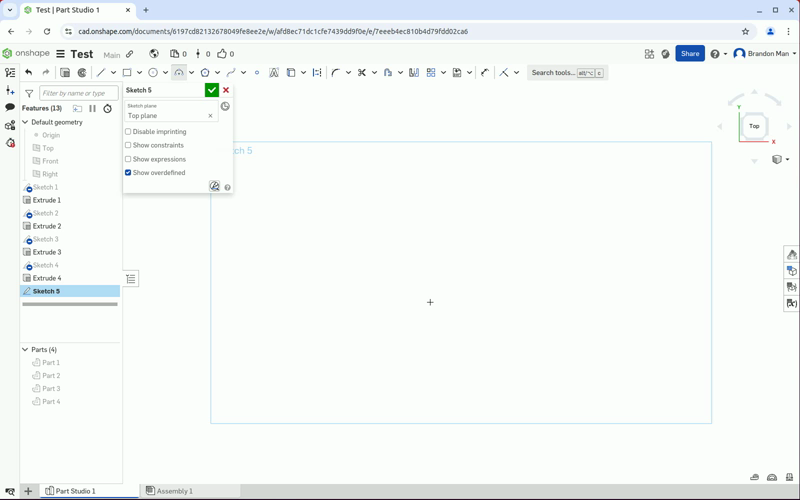
mouse_move(490, 301)
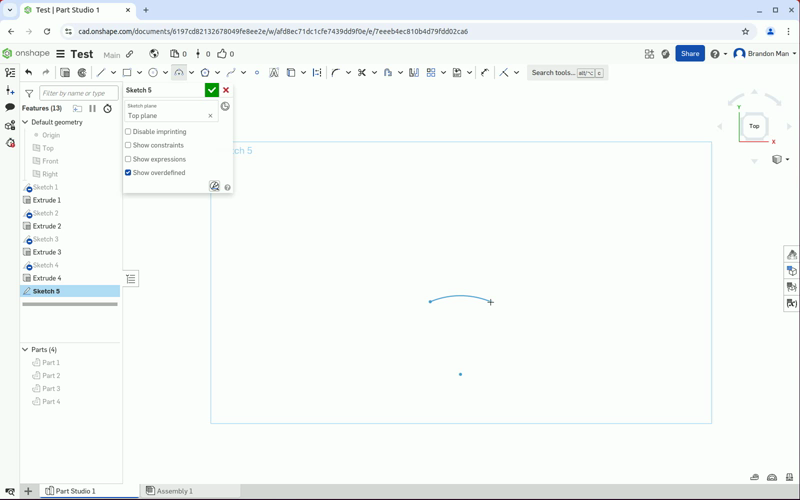
click(490, 301)
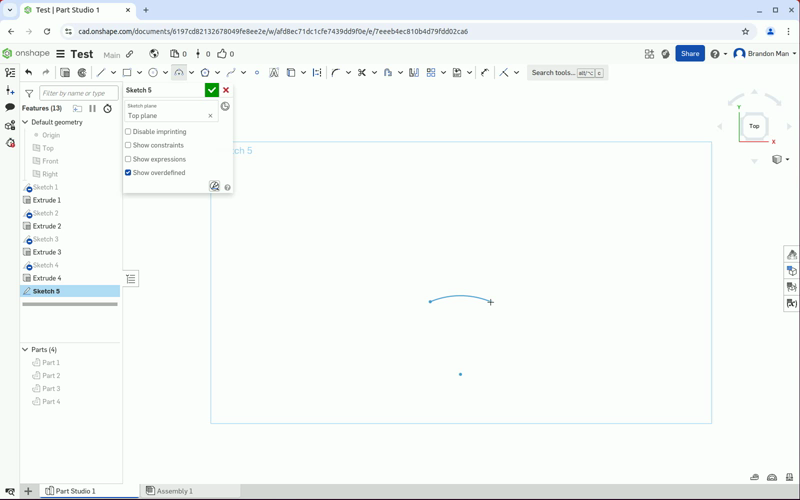
mouse_move(460, 291)
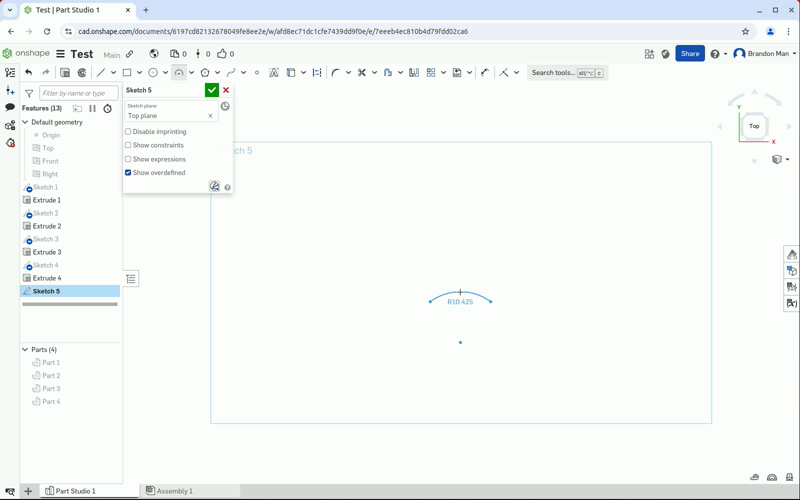
click(460, 291)
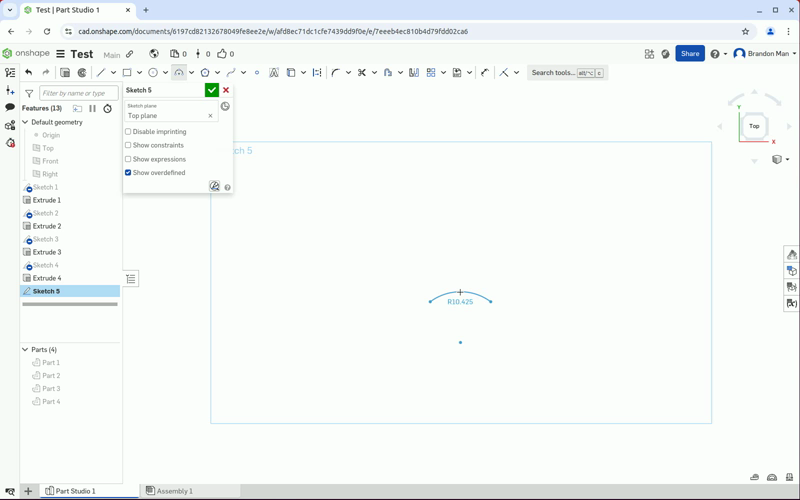
key_up(shift)
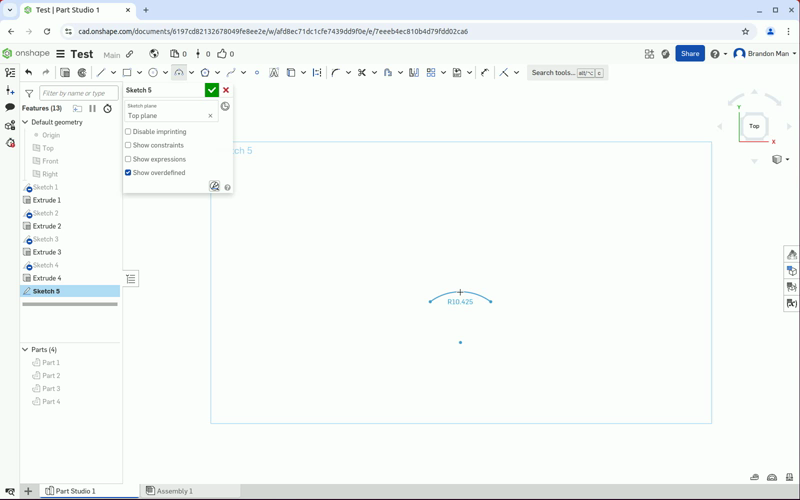
key(esc)
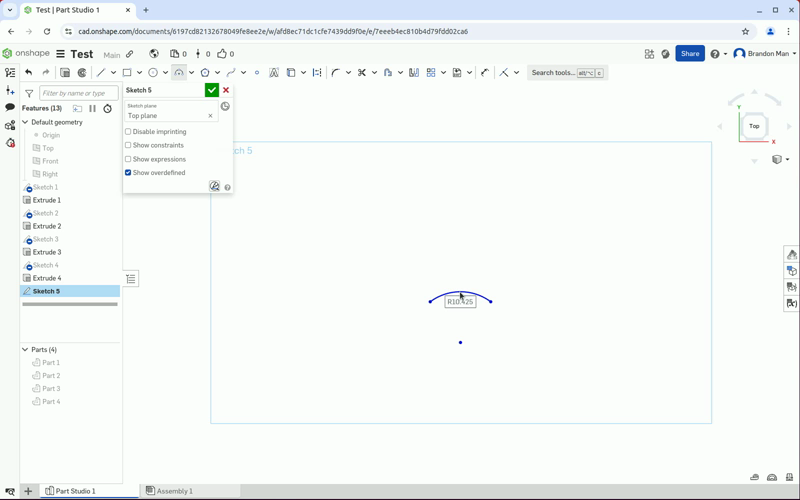
key(l)
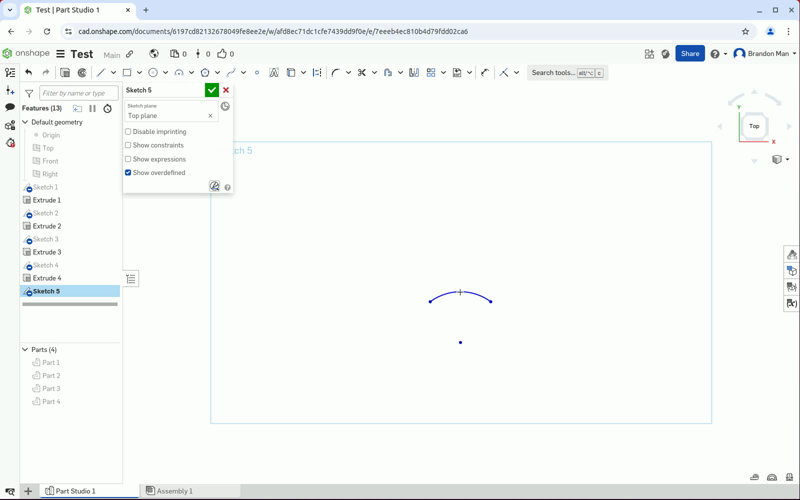
mouse_move(490, 301)
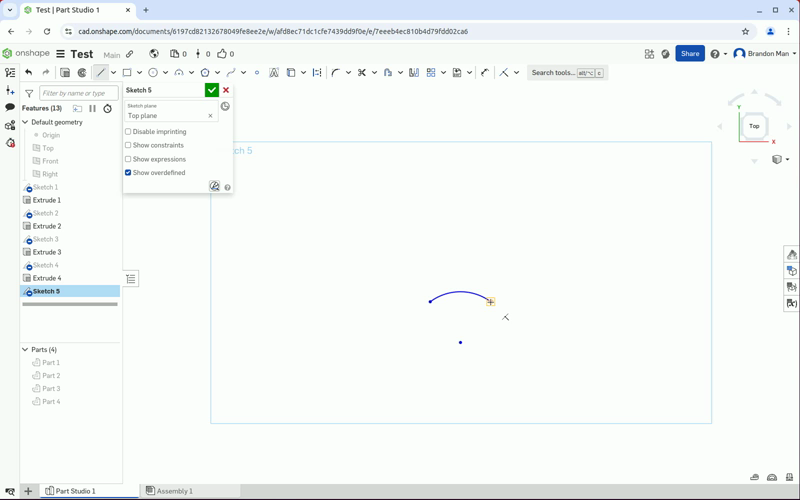
click(490, 301)
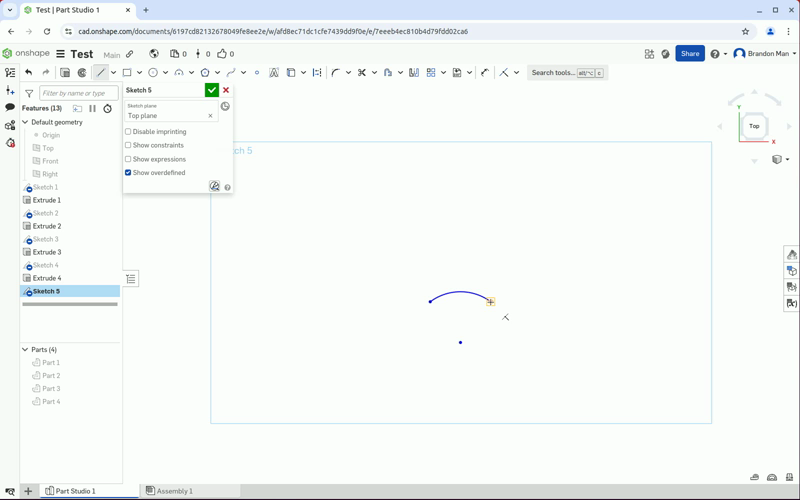
key_down(shift)
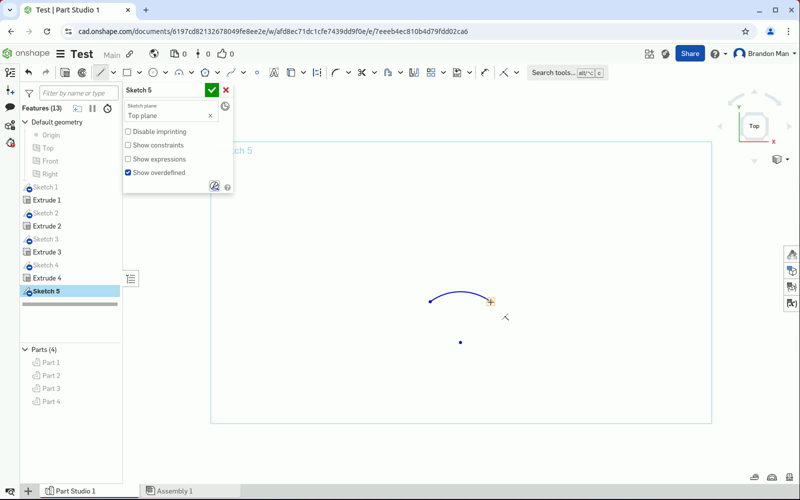
mouse_move(520, 301)
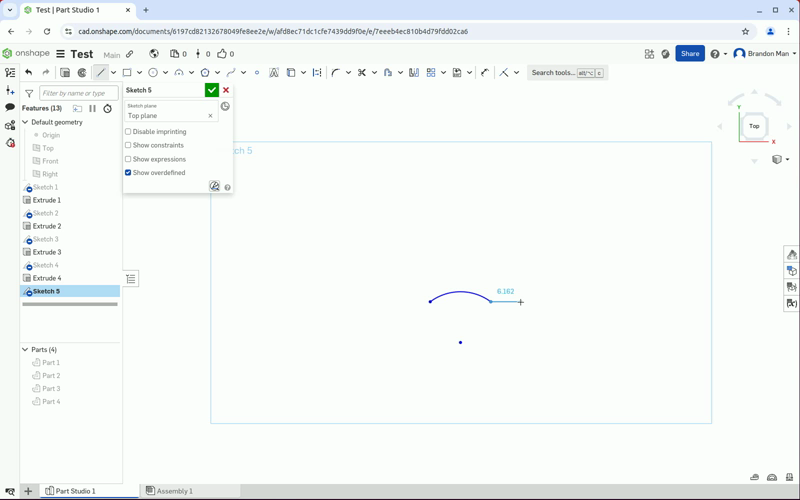
mouse_move(490, 286)
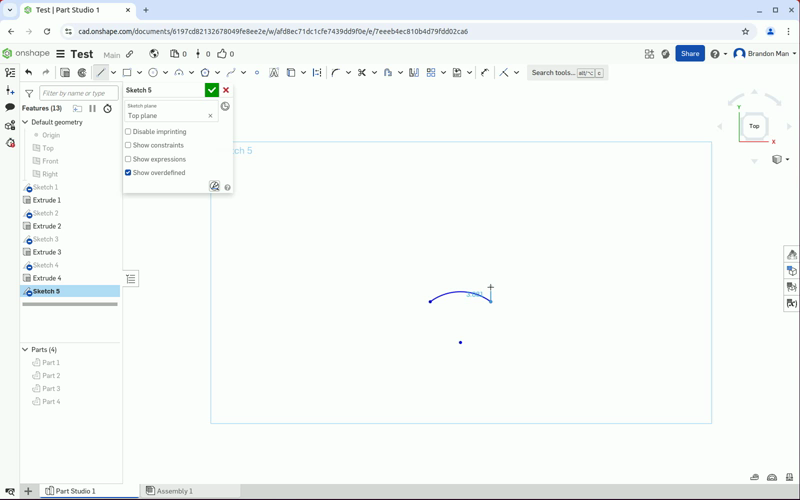
click(490, 286)
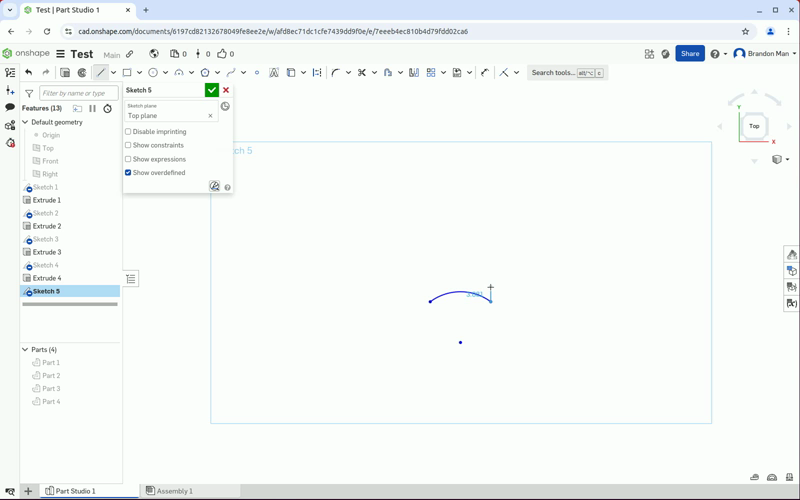
key_up(shift)
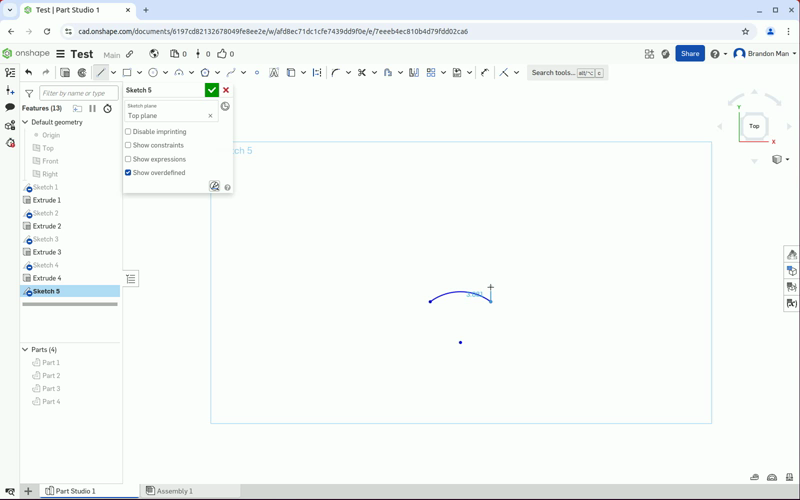
key_down(shift)
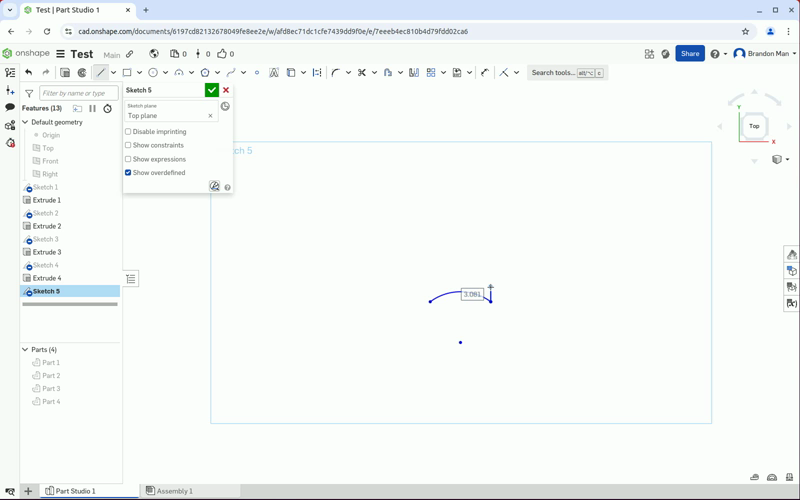
mouse_move(520, 286)
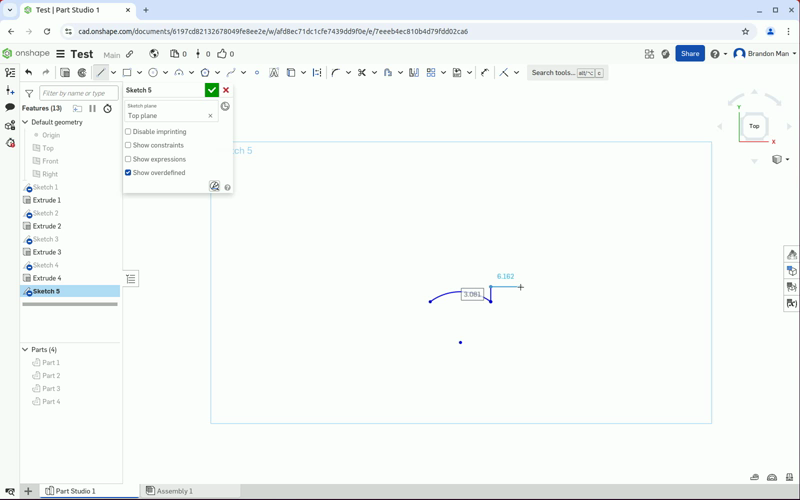
mouse_move(478, 286)
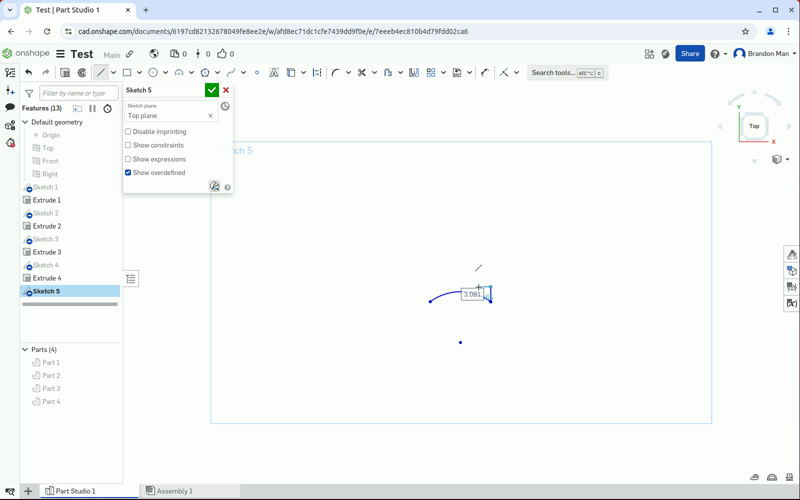
click(478, 286)
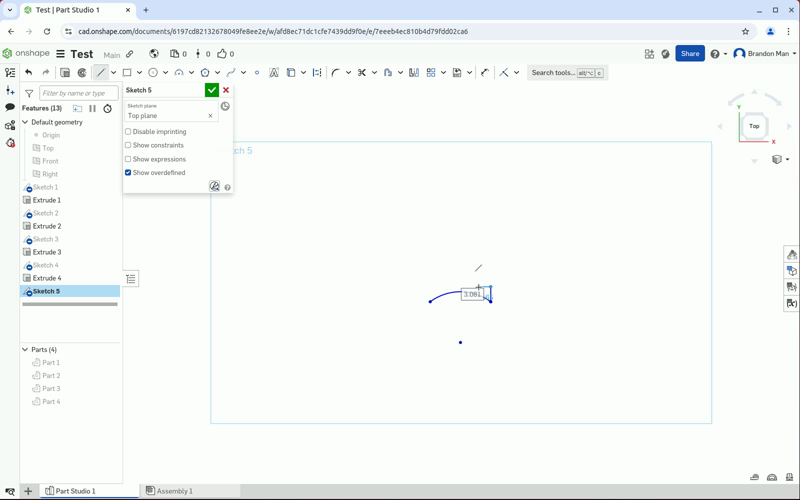
key_up(shift)
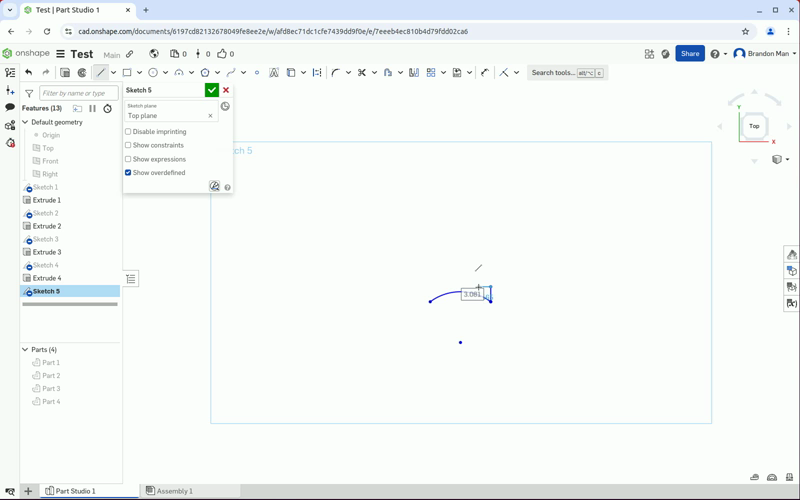
key_down(shift)
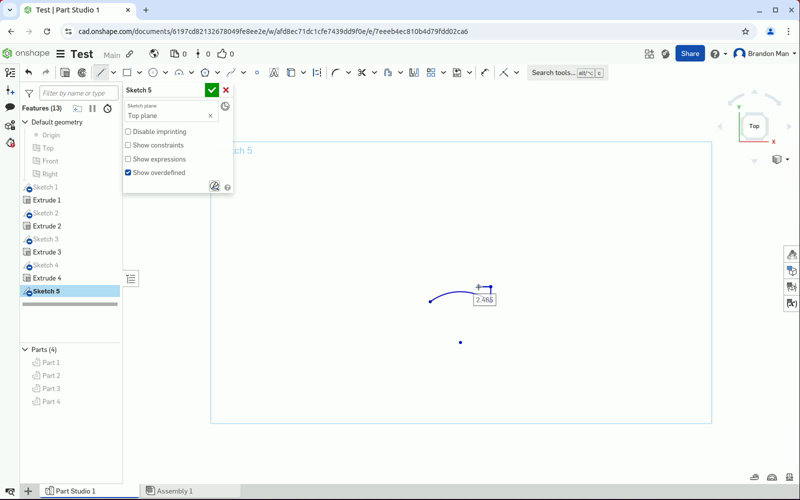
mouse_move(508, 286)
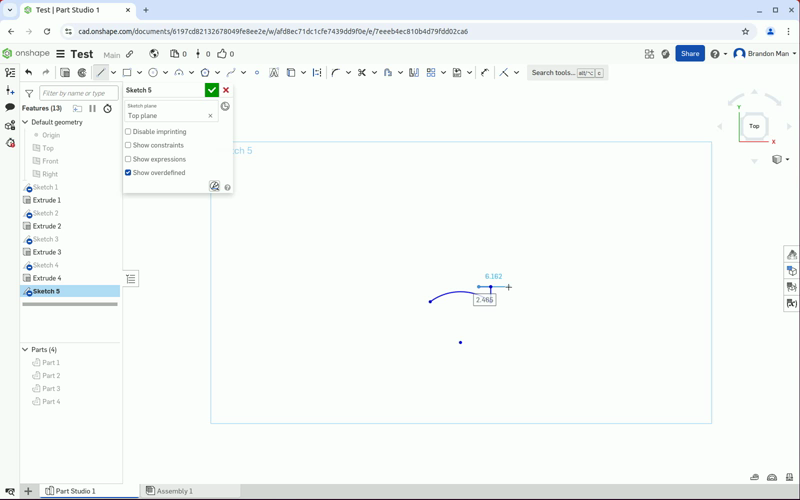
mouse_move(442, 286)
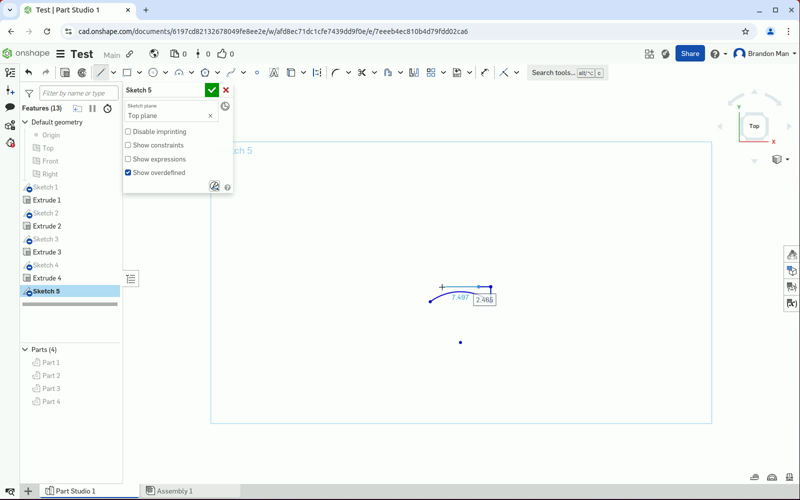
click(442, 286)
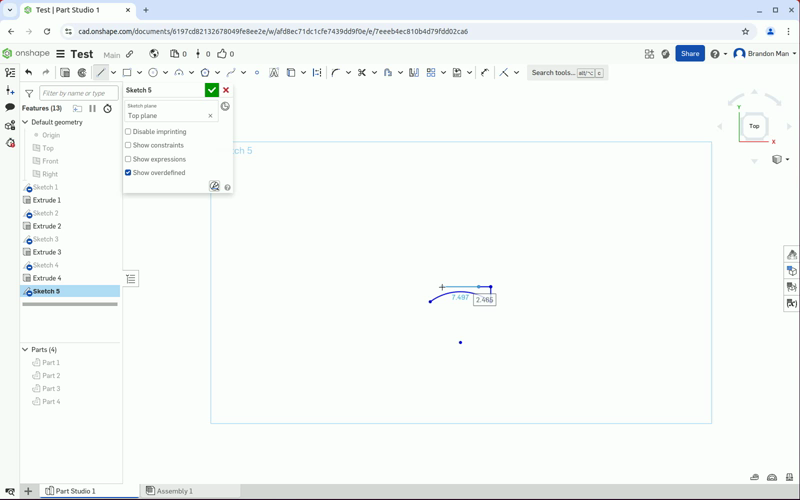
key_up(shift)
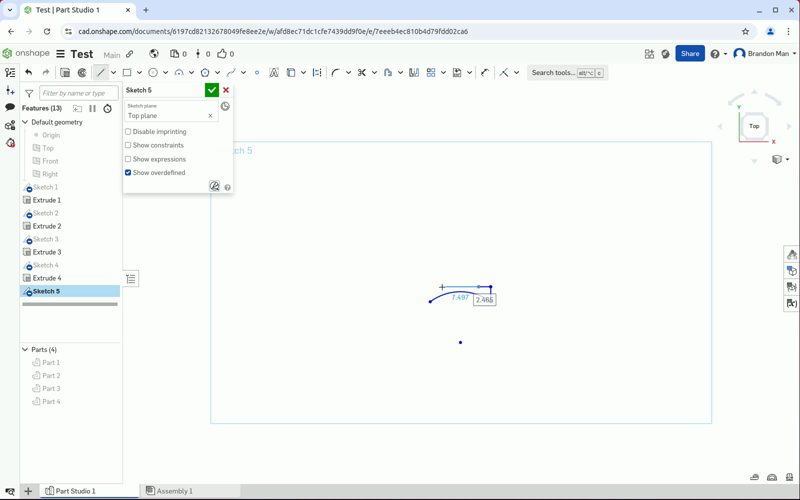
key_down(shift)
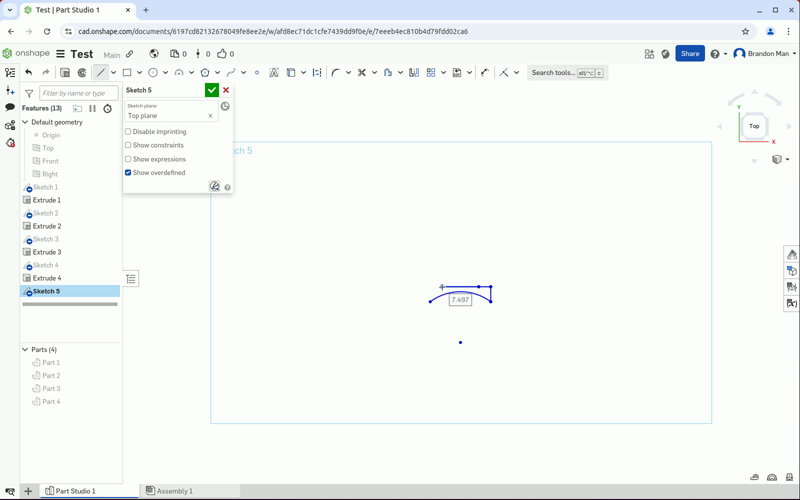
mouse_move(472, 286)
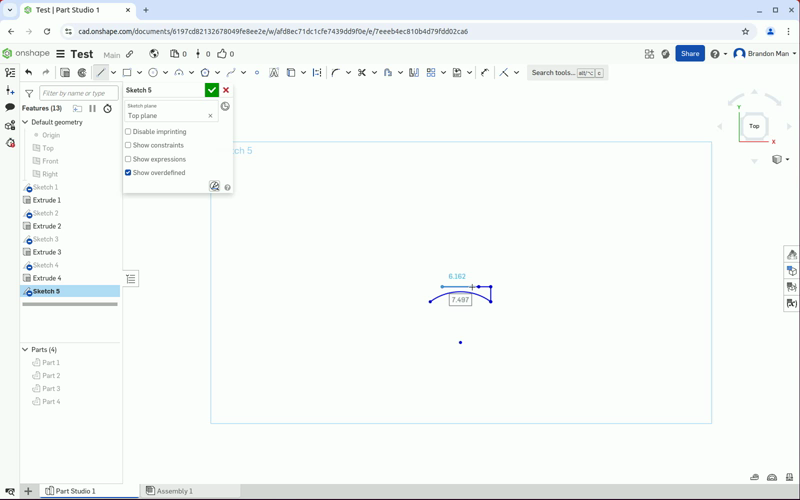
mouse_move(430, 286)
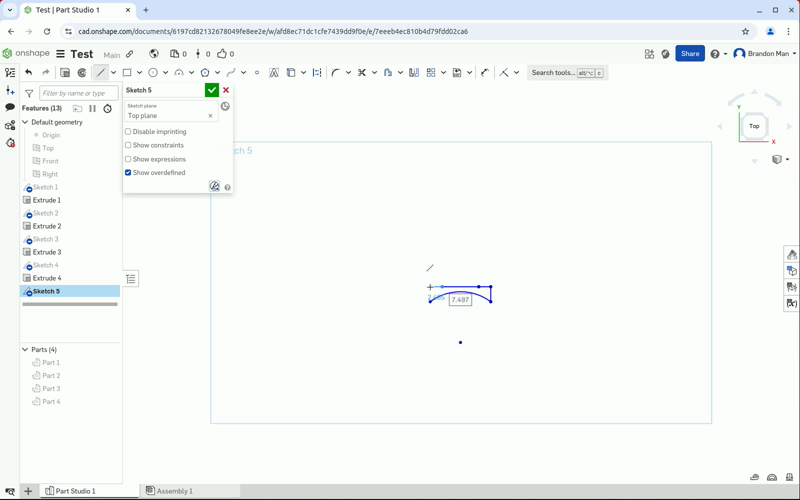
click(430, 286)
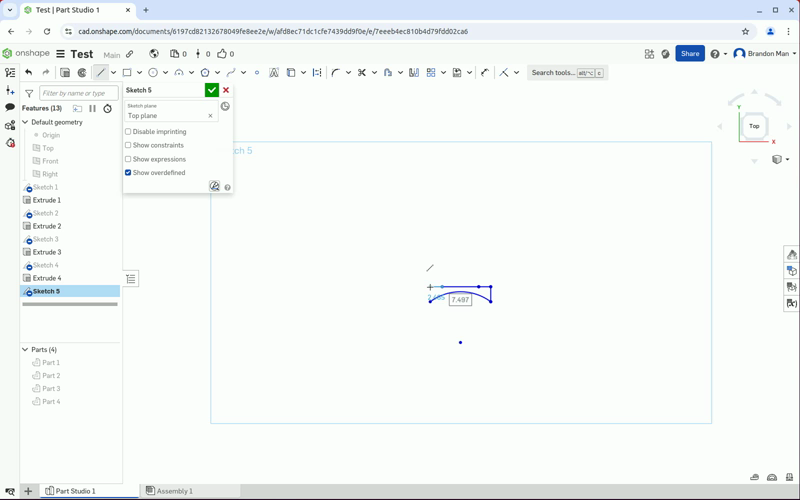
key_up(shift)
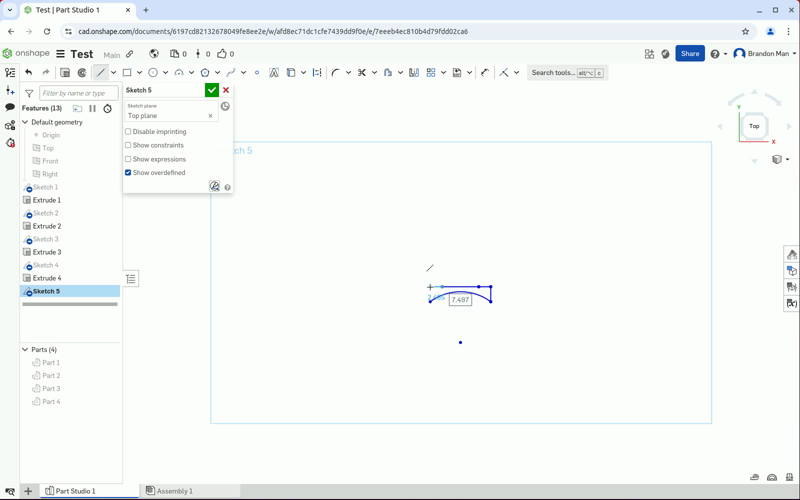
mouse_move(460, 286)
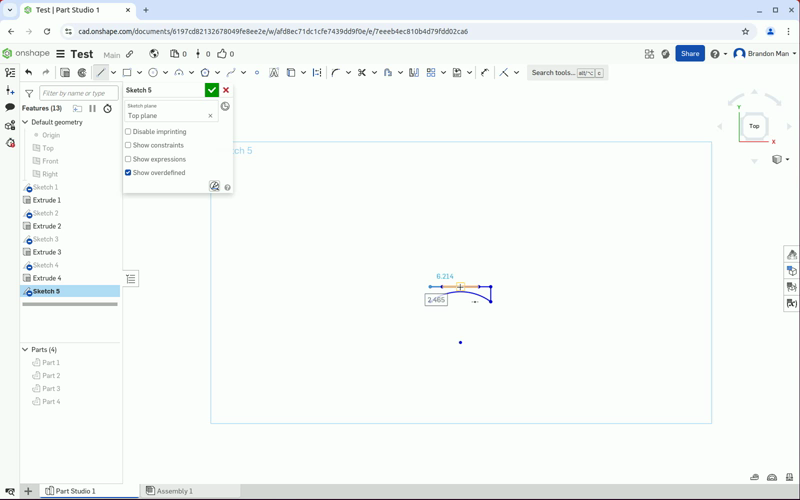
key_down(shift)
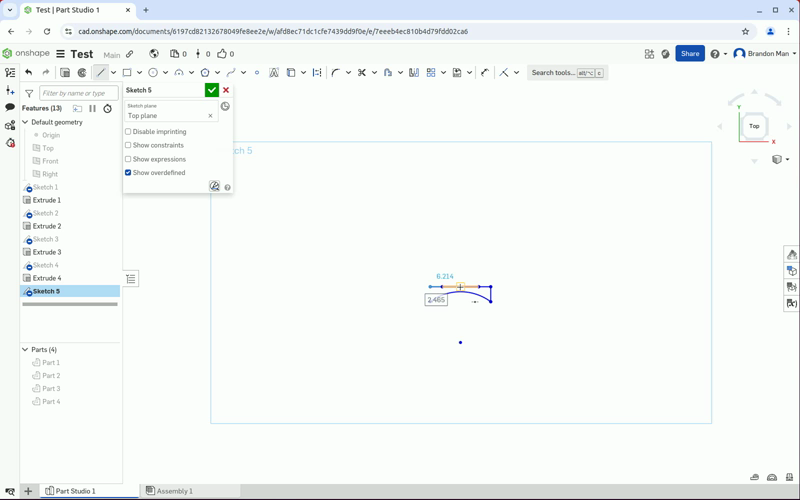
mouse_move(430, 301)
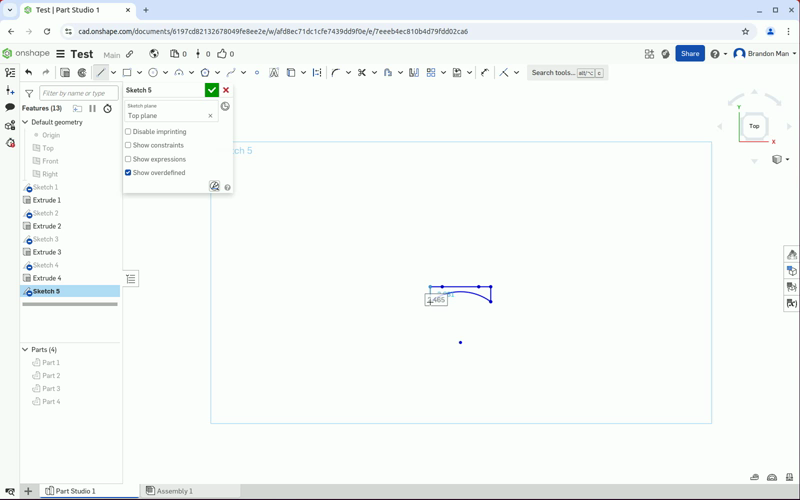
key_up(shift)
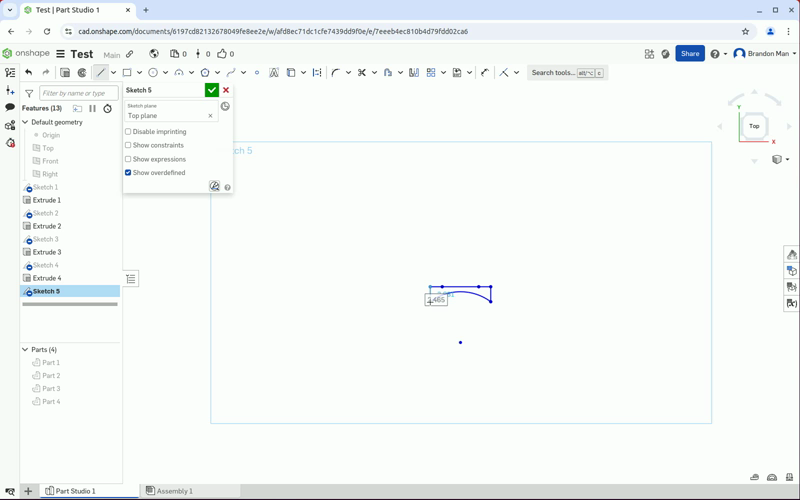
click(430, 301)
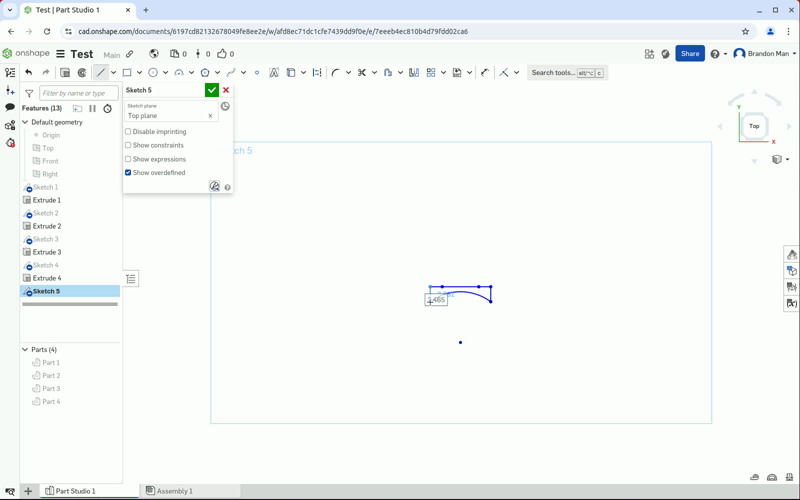
key(esc)
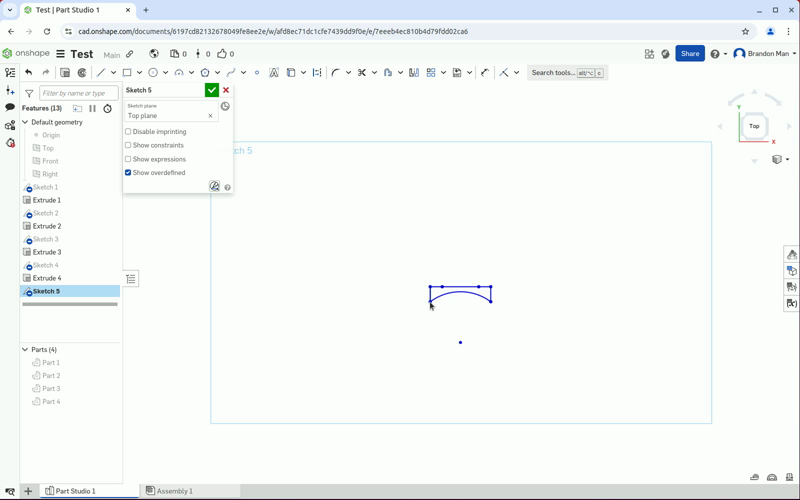
mouse_move(472, 289)
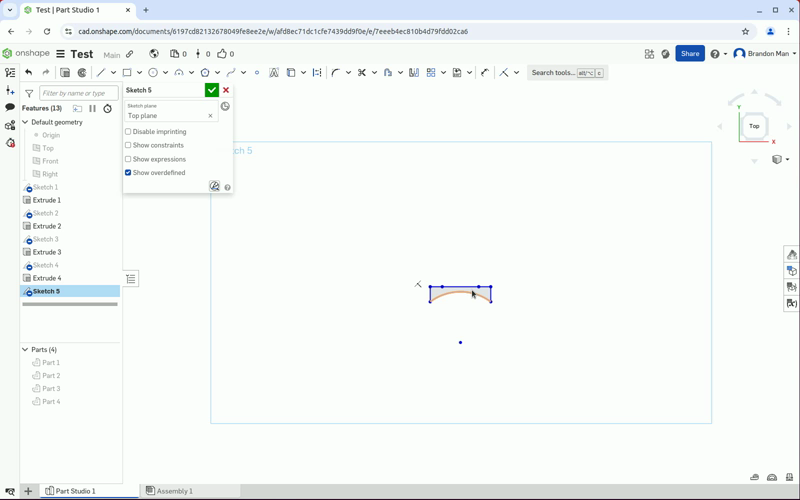
scroll(6)
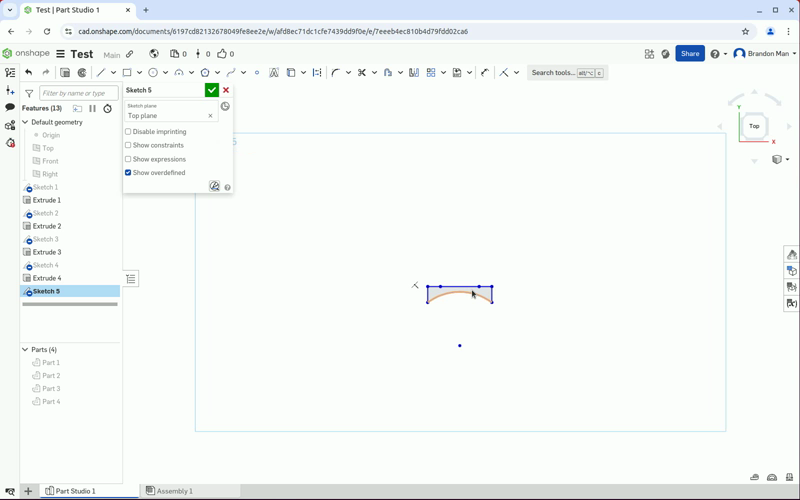
scroll(6)
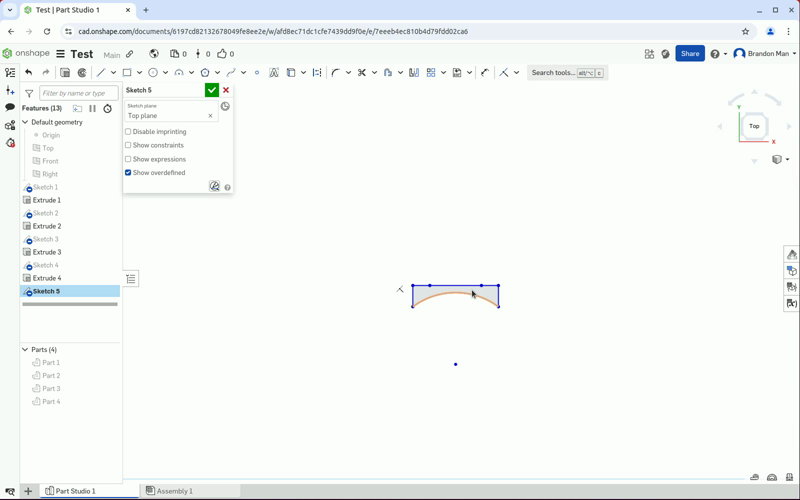
scroll(6)
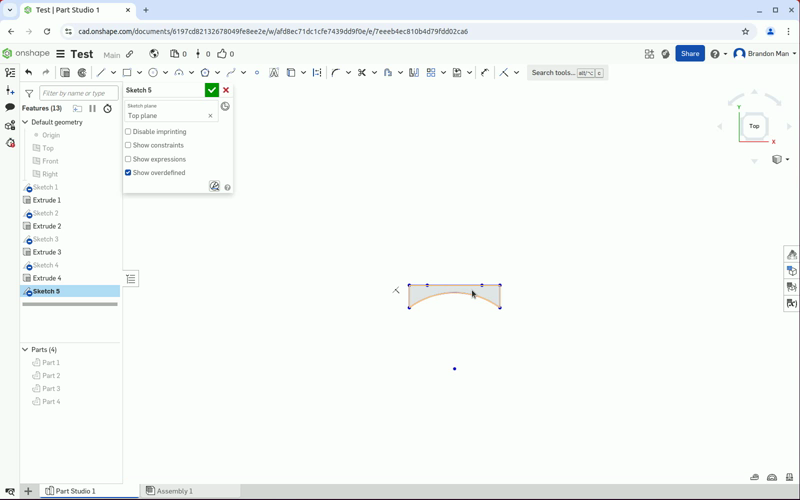
scroll(6)
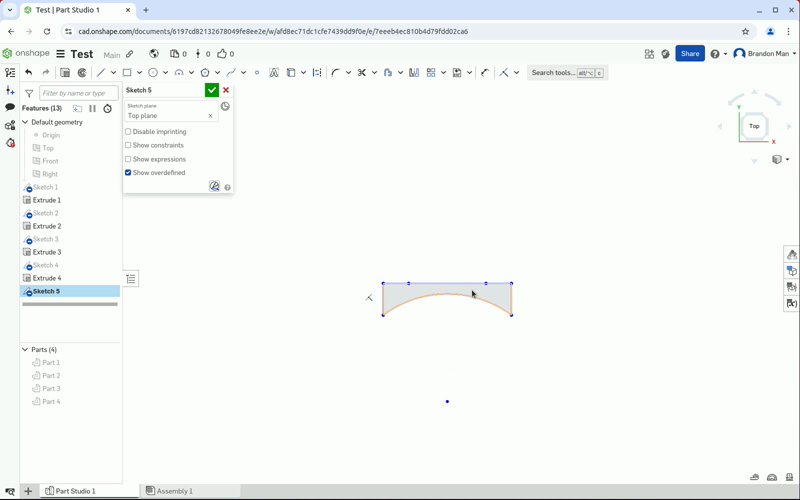
scroll(6)
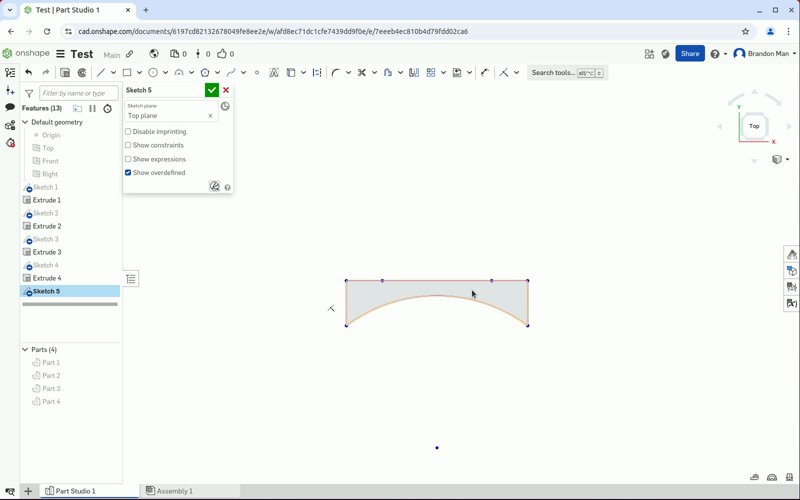
scroll(6)
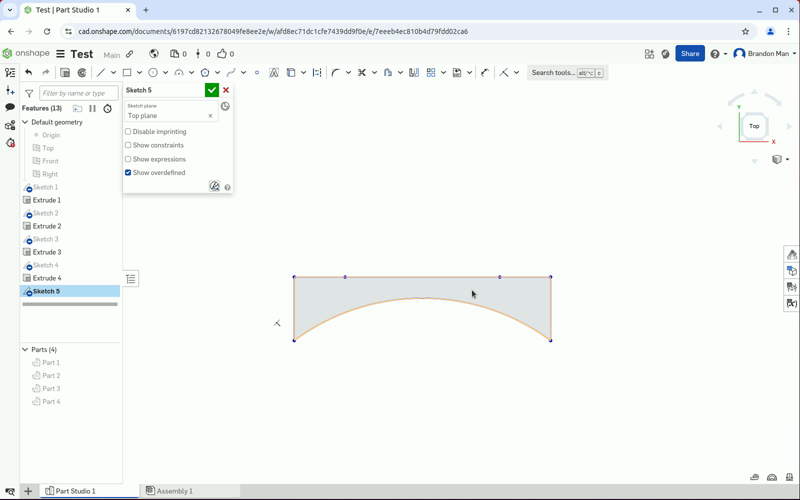
scroll(6)
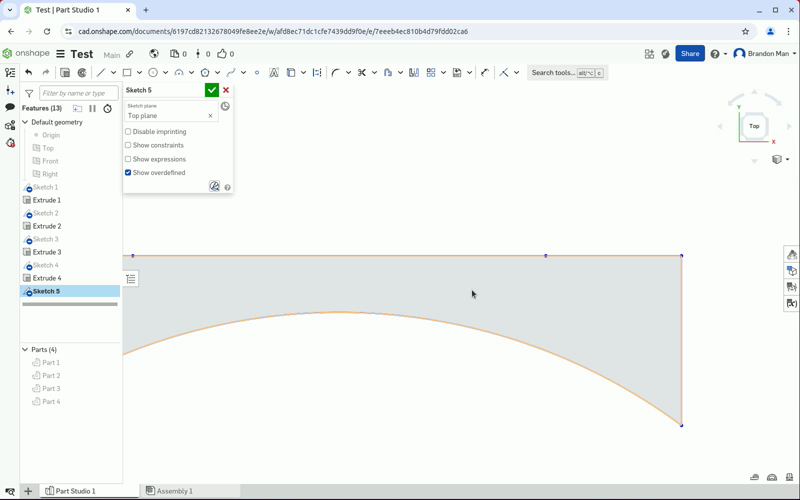
click(472, 289)
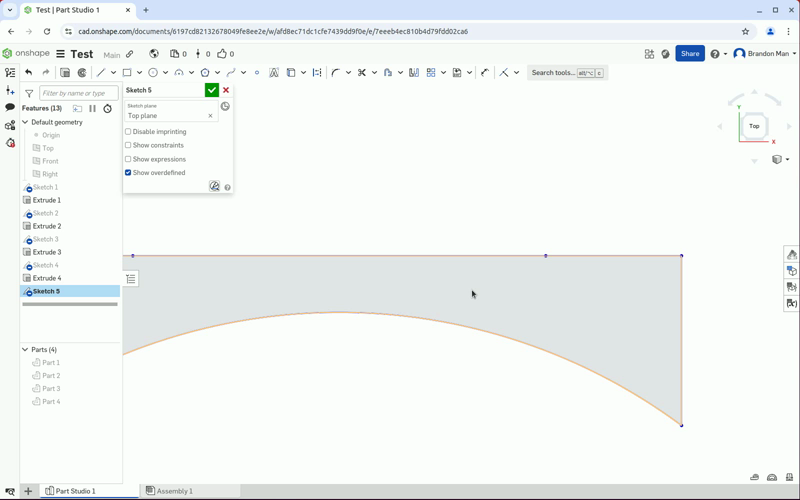
scroll(-6)
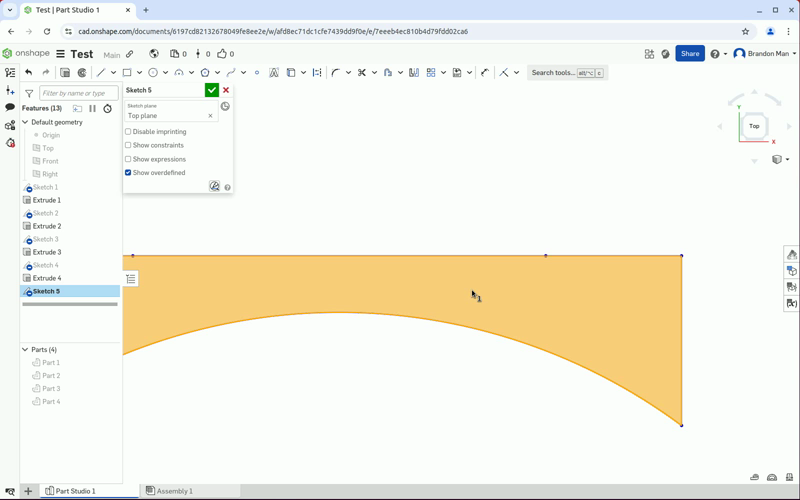
scroll(-6)
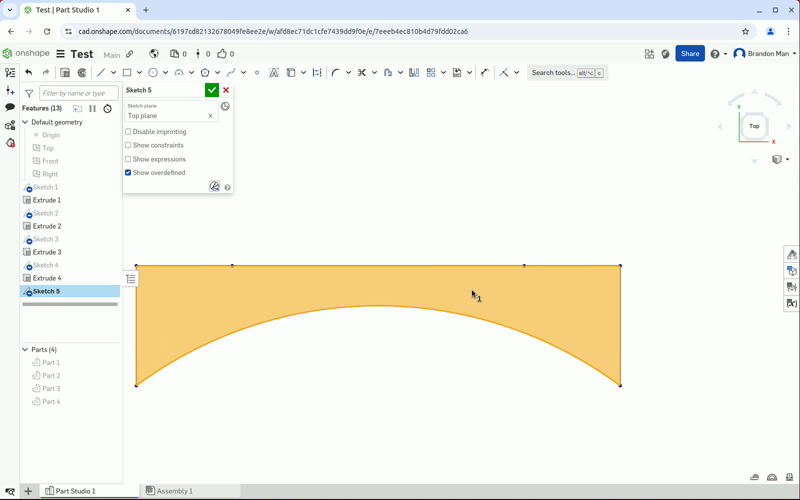
scroll(-6)
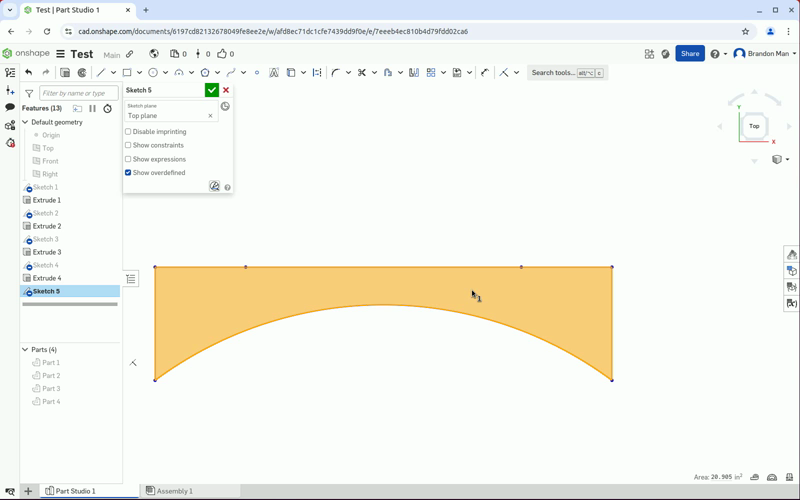
scroll(-6)
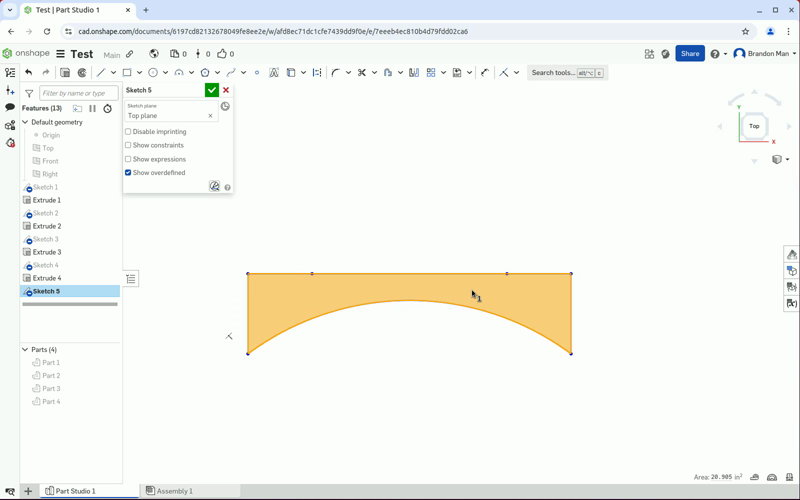
scroll(-6)
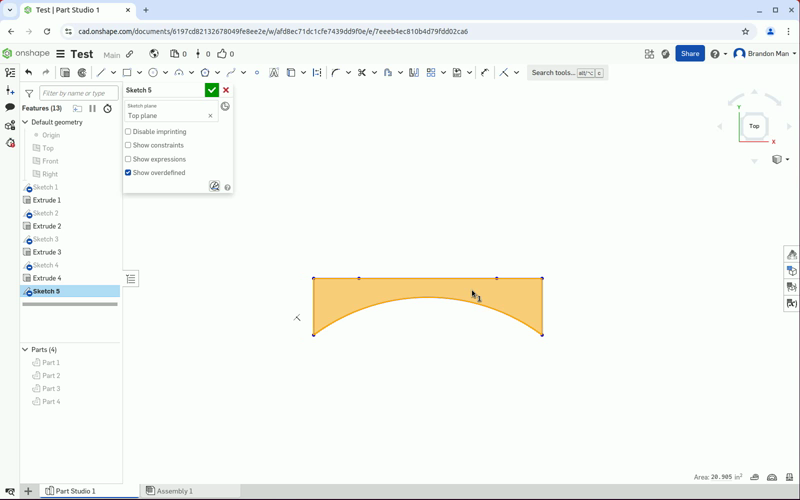
scroll(-6)
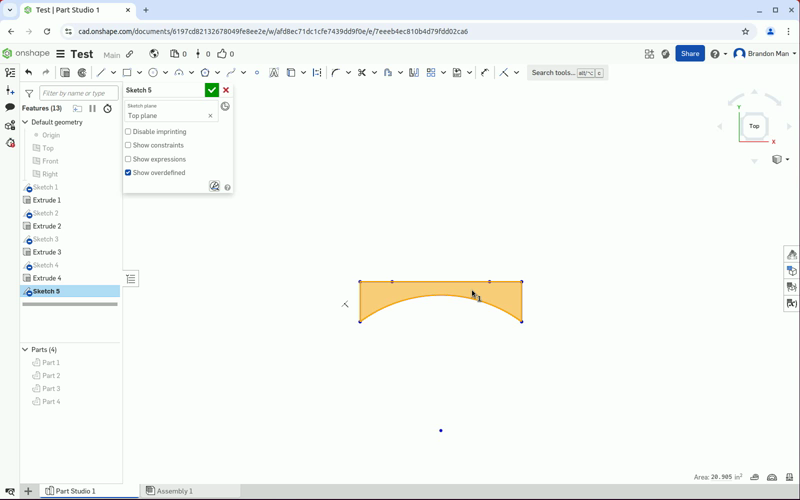
scroll(-6)
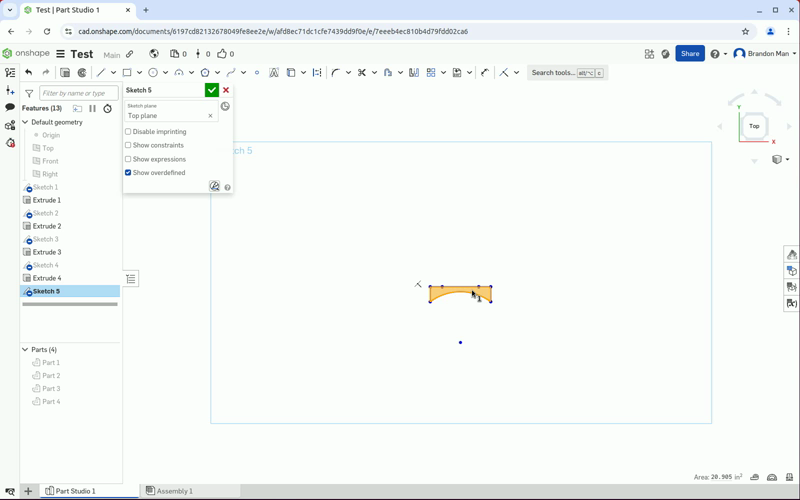
mouse_move(73, 352)
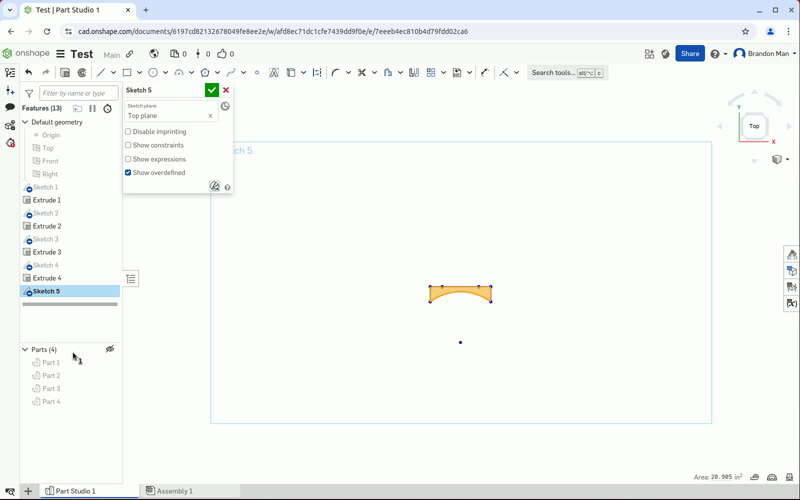
key(shift+y)
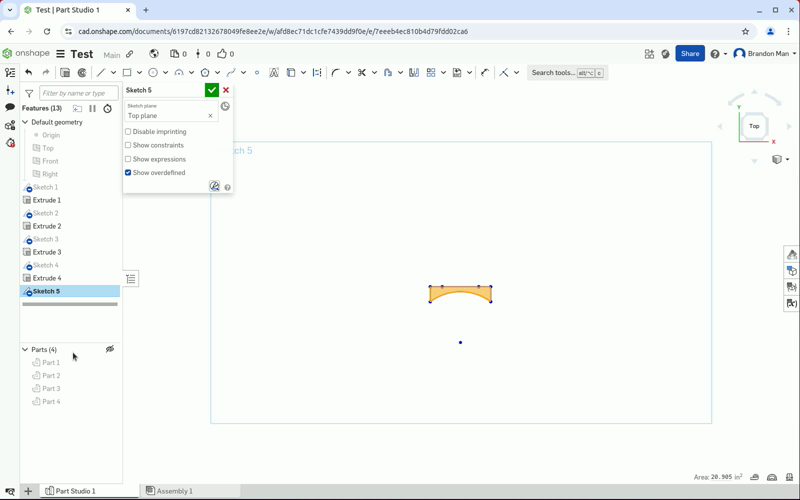
key(shift+e)
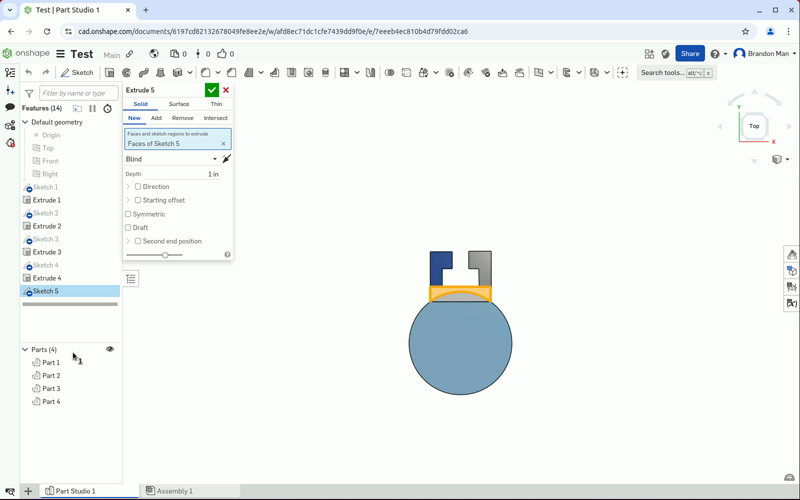
mouse_move(143, 106)
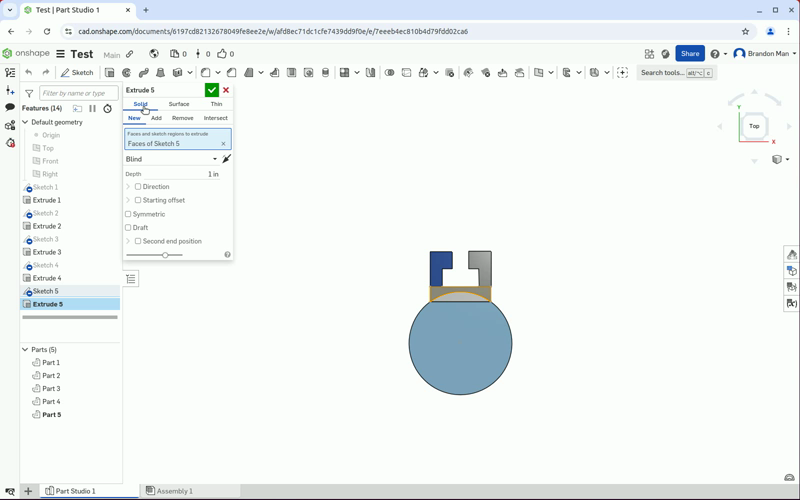
click(143, 106)
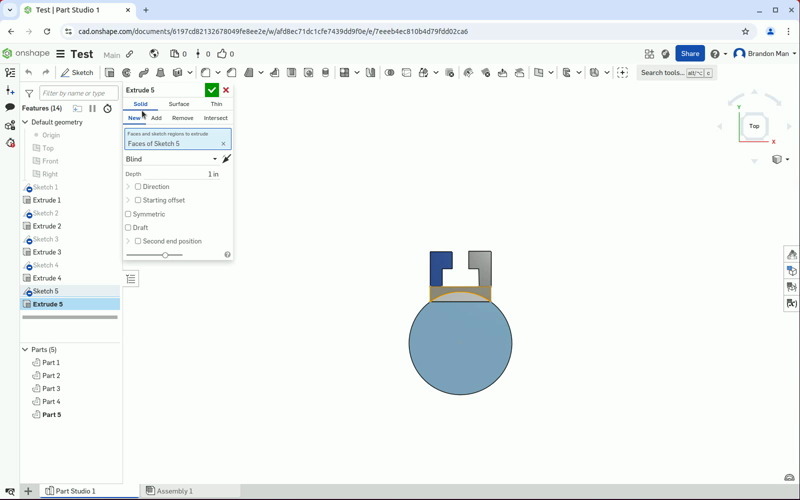
mouse_move(137, 120)
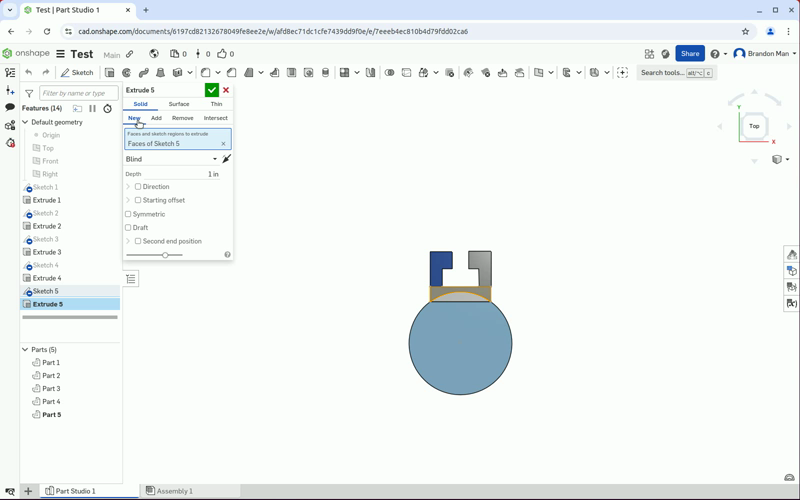
click(137, 120)
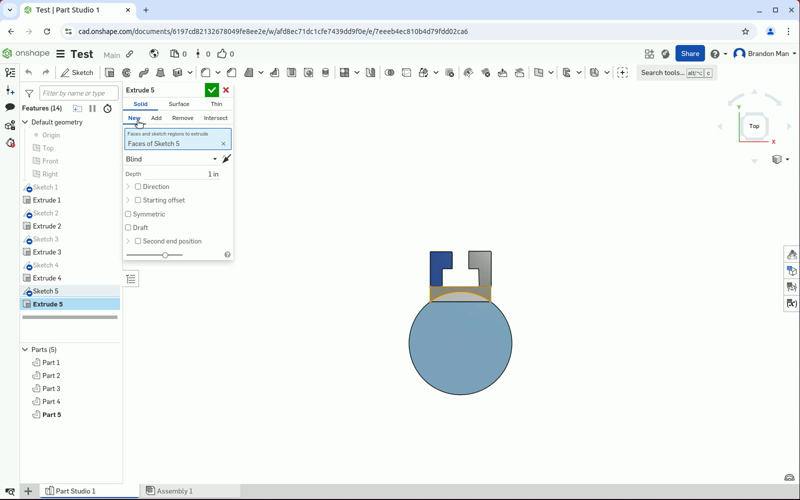
key(tab, 4)
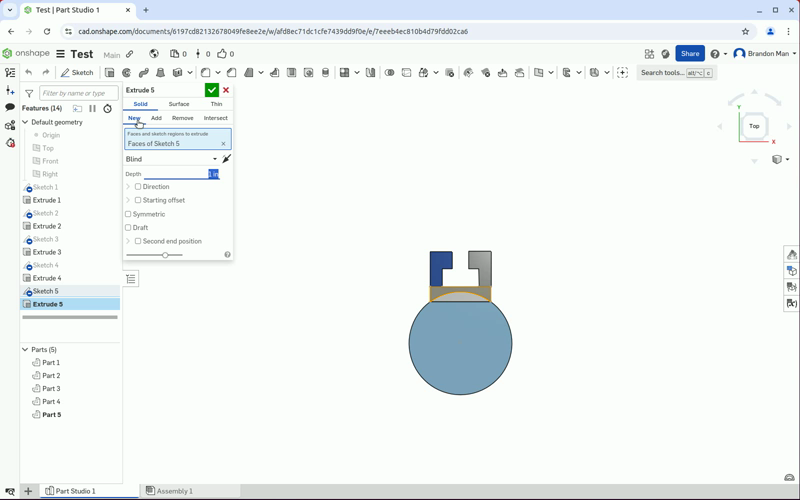
text(2.407)
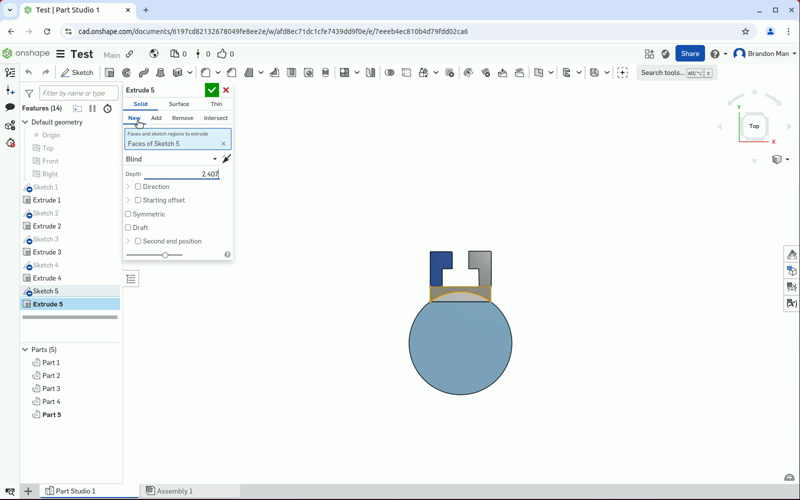
key(enter)
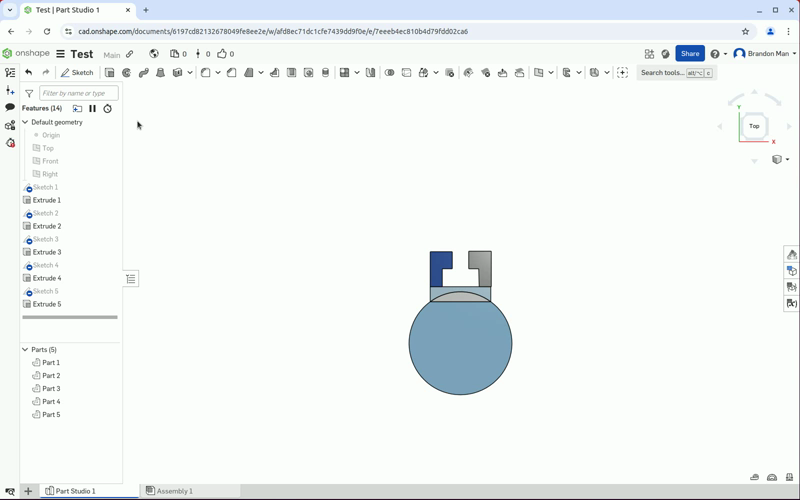
key(shift+h)
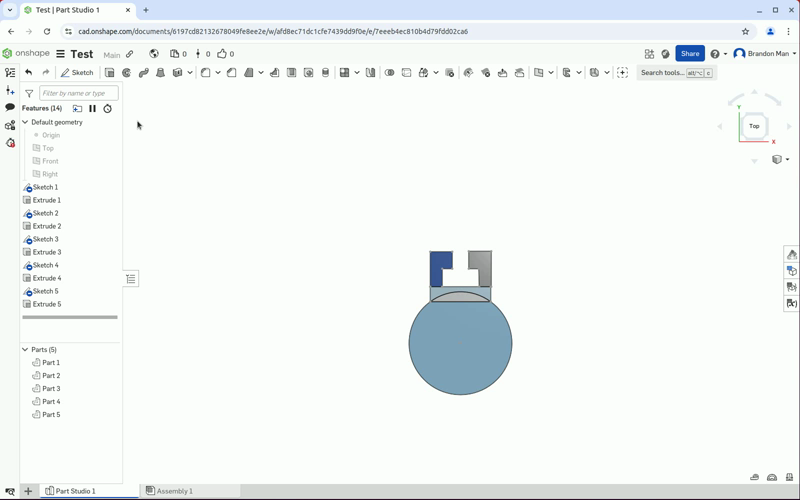
key(shift+h)
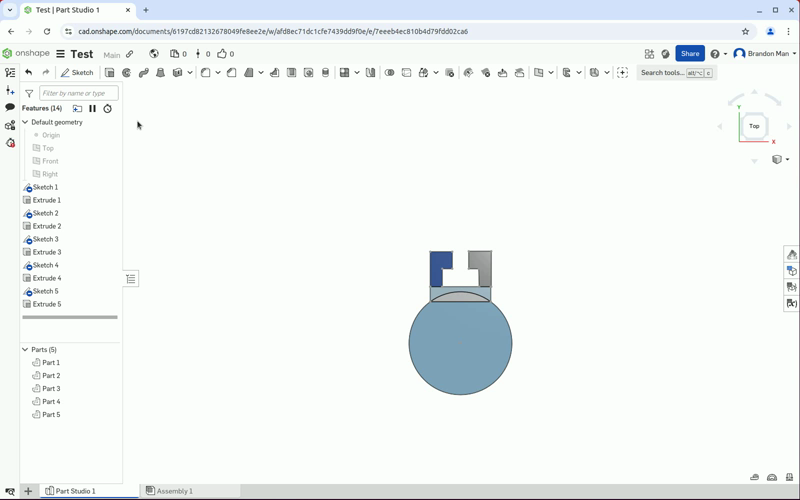
key(shift+7)
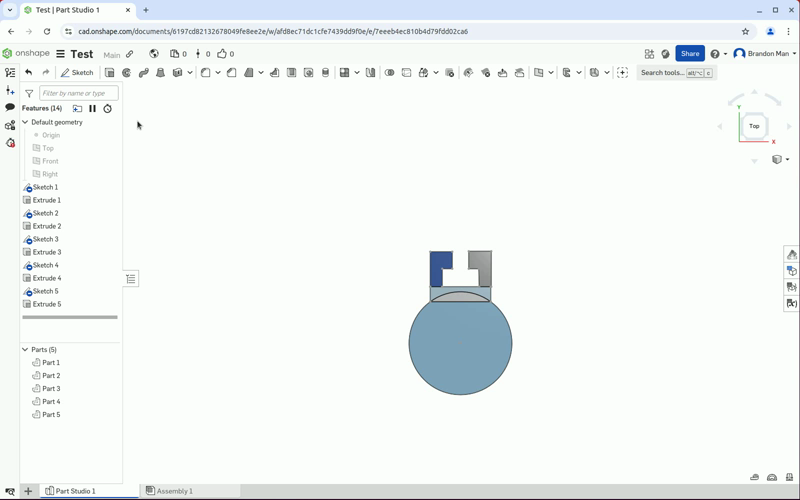
key(up, 3)
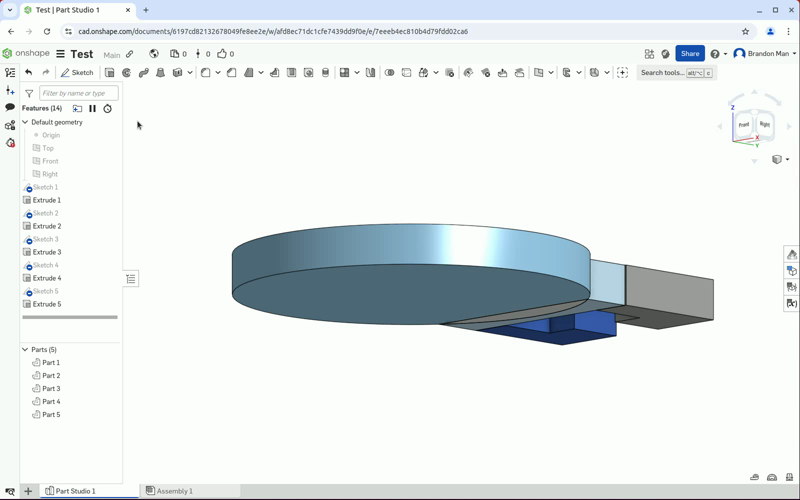
key(left, 3)
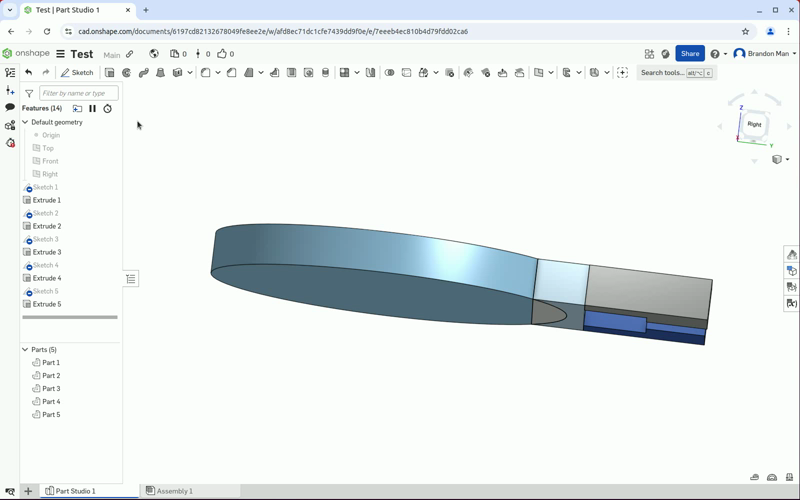
key(right, 3)
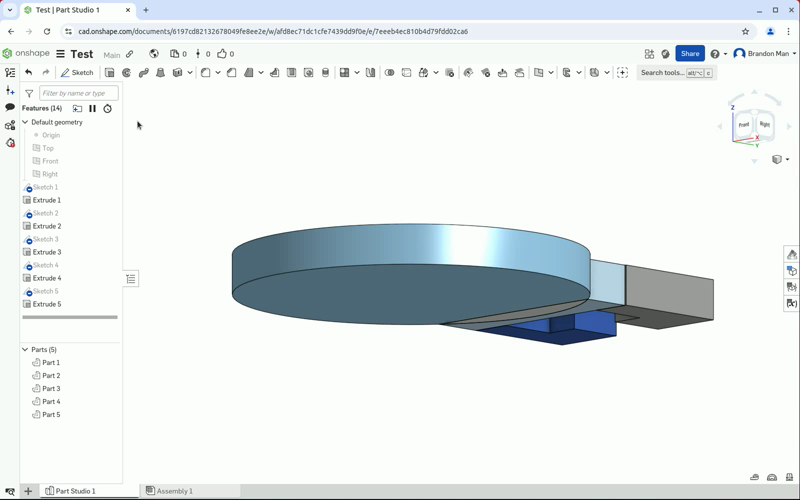
key(down, 3)
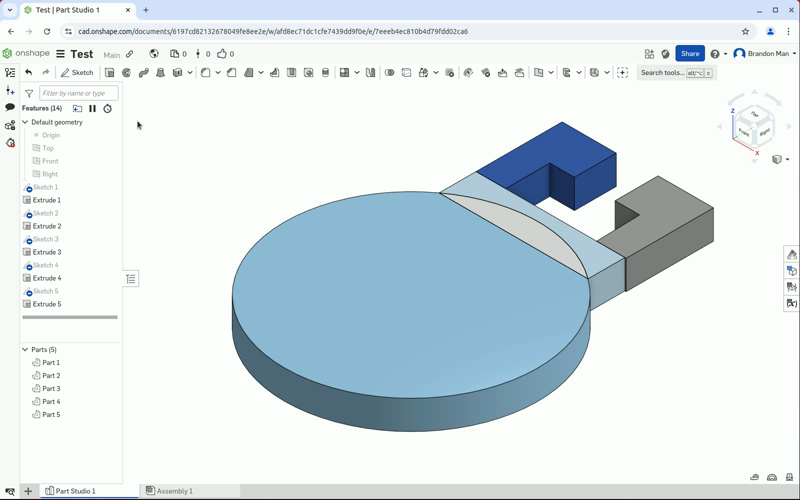
mouse_move(73, 189)
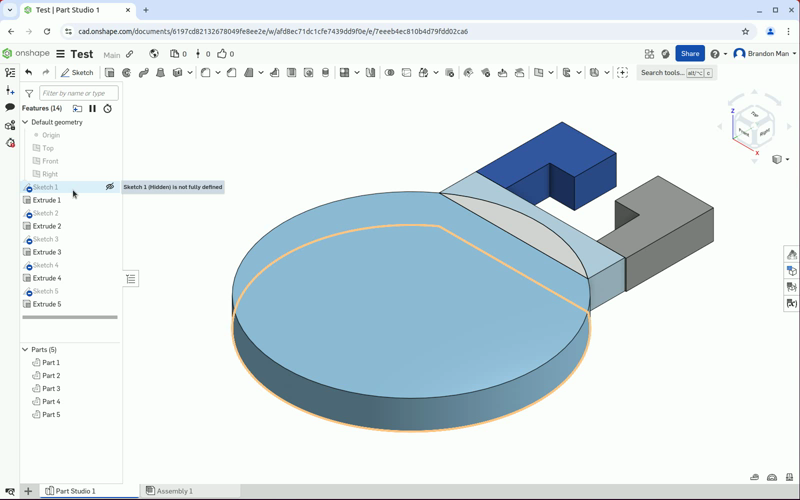
click(73, 189)